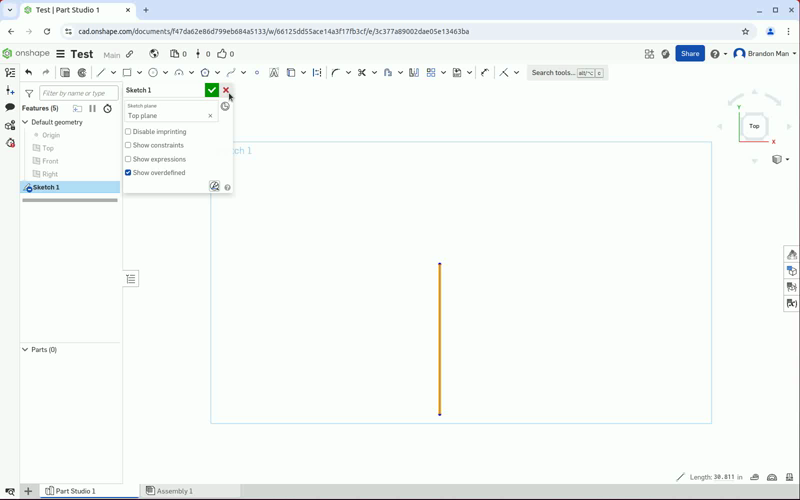
key(shift+h)
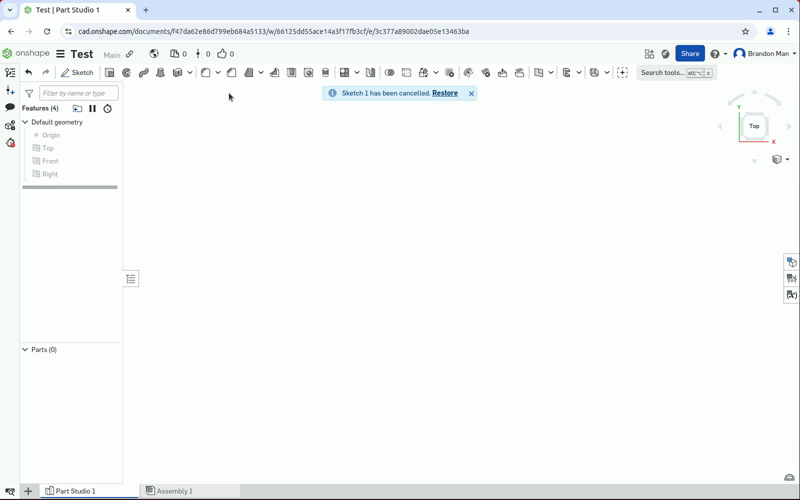
mouse_move(73, 352)
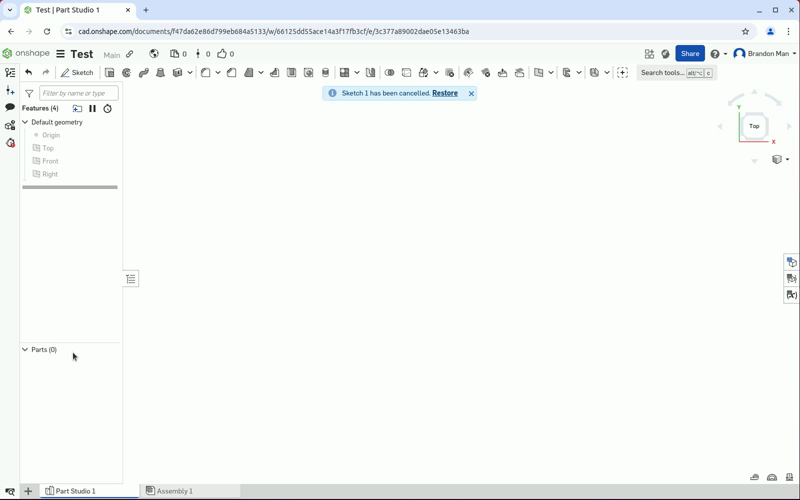
key(y)
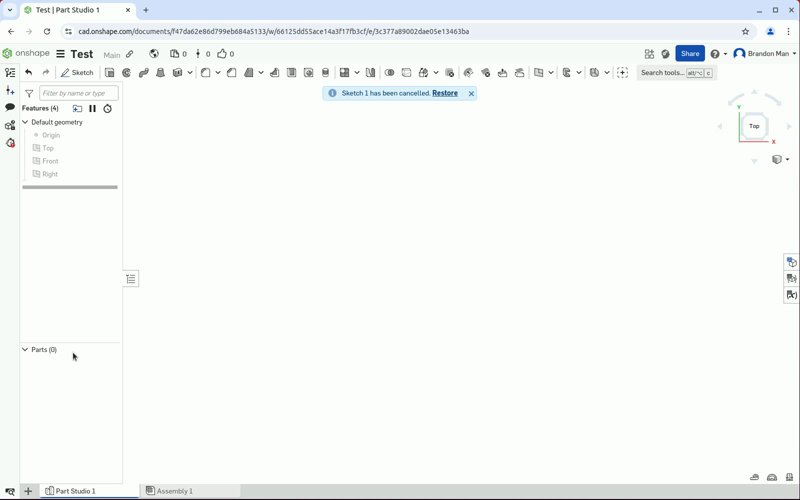
key(shift+p)
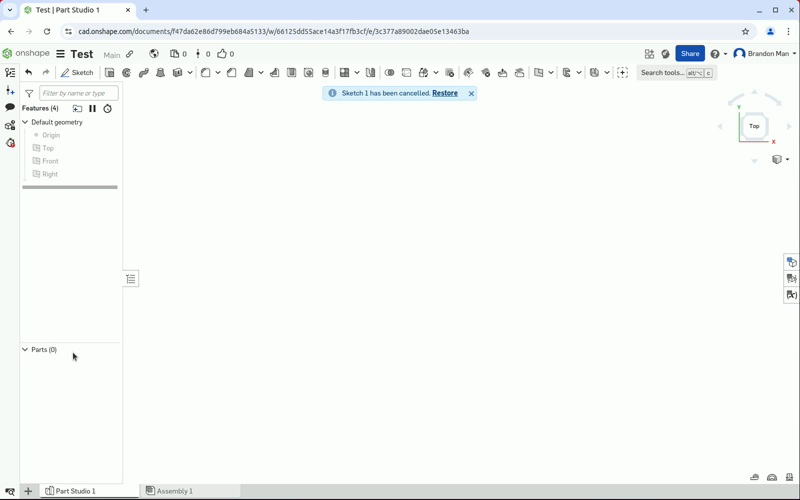
key(space)
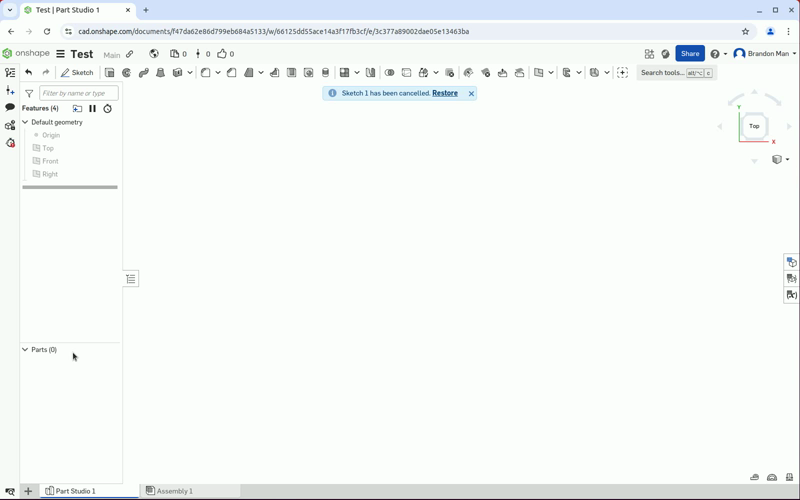
key_down(shift)
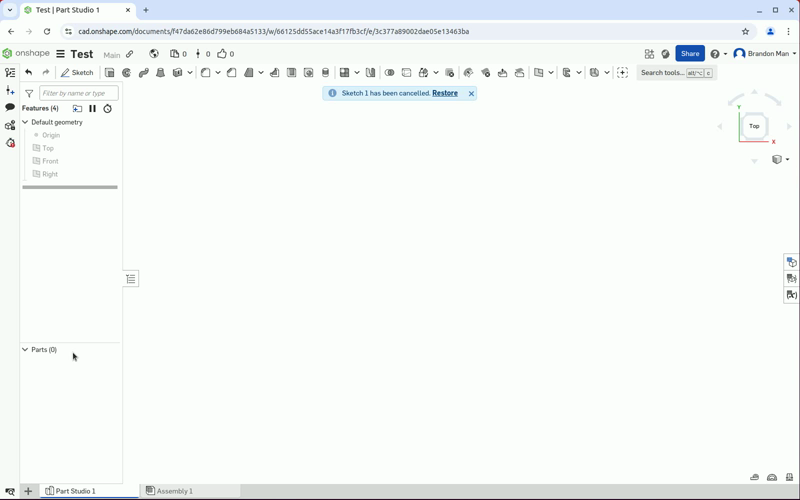
key(up)
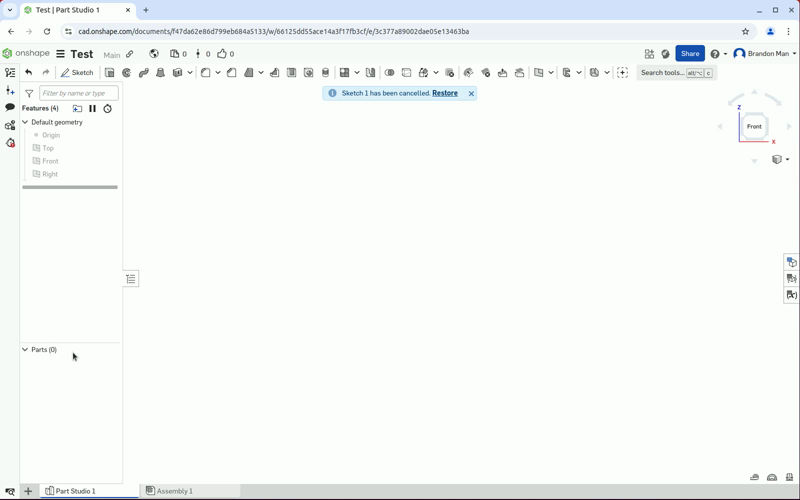
key_up(shift)
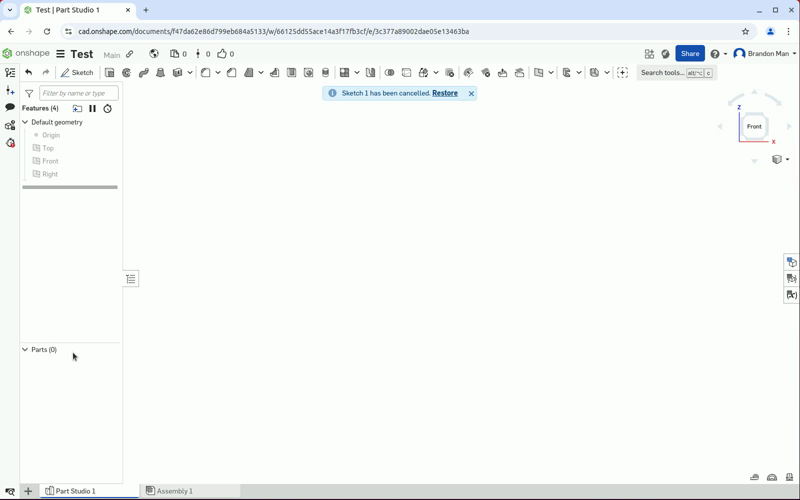
mouse_move(73, 352)
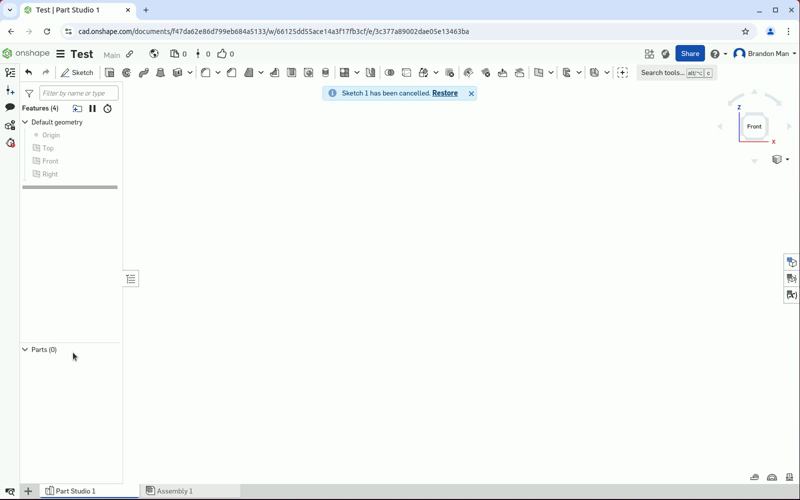
key(shift+y)
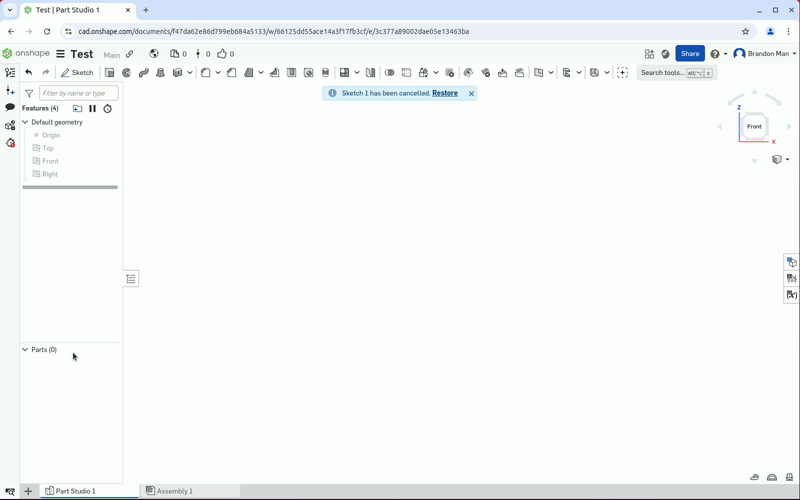
key(shift+s)
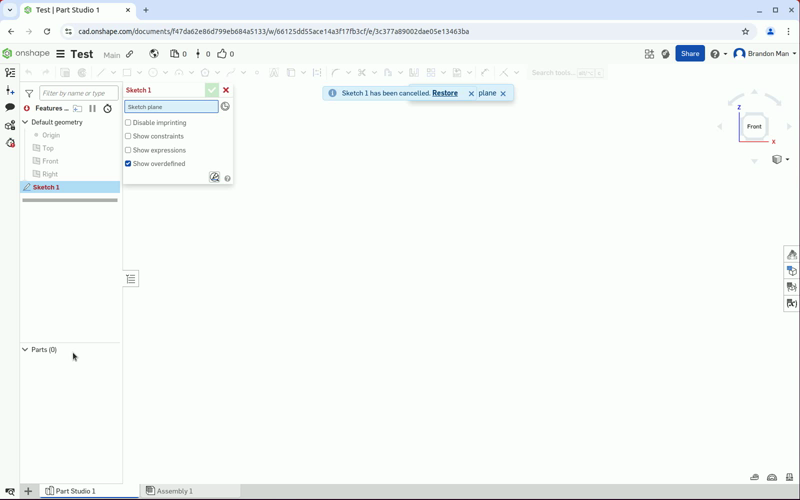
mouse_move(73, 163)
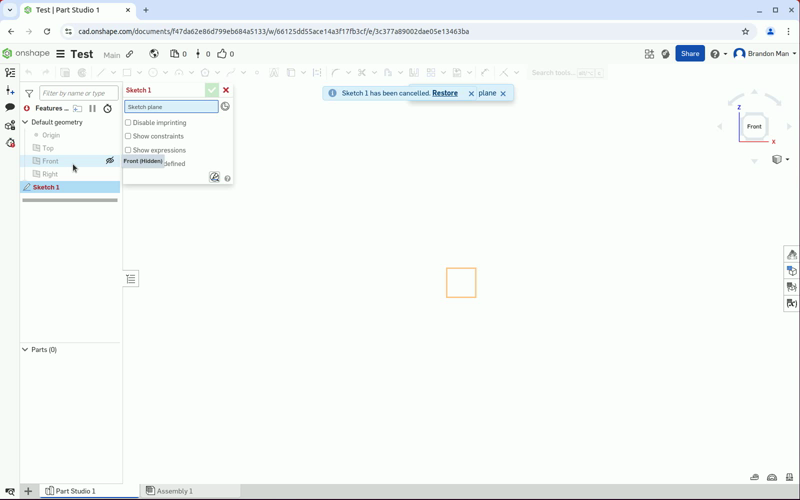
click(73, 163)
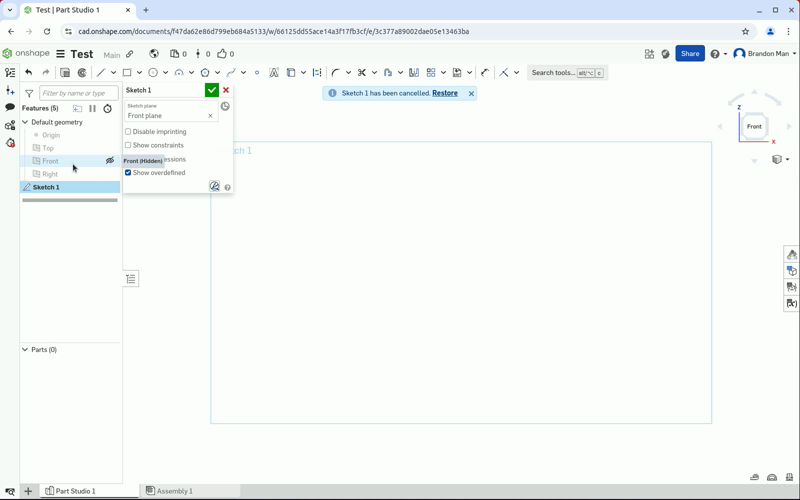
mouse_move(73, 352)
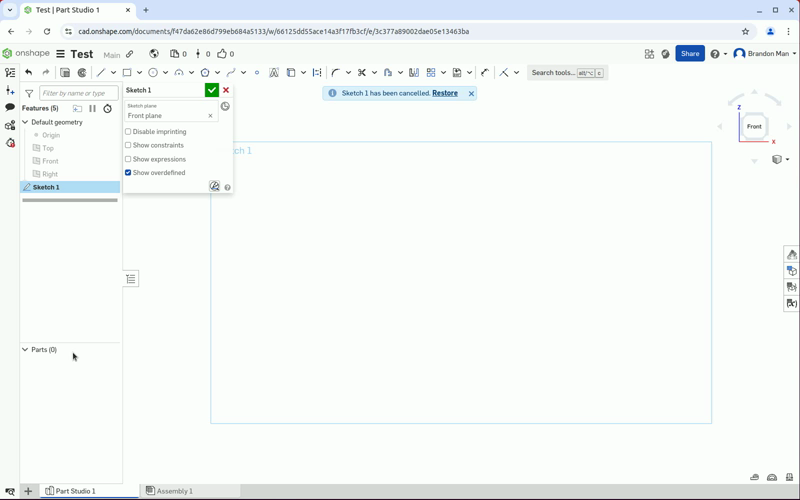
key(y)
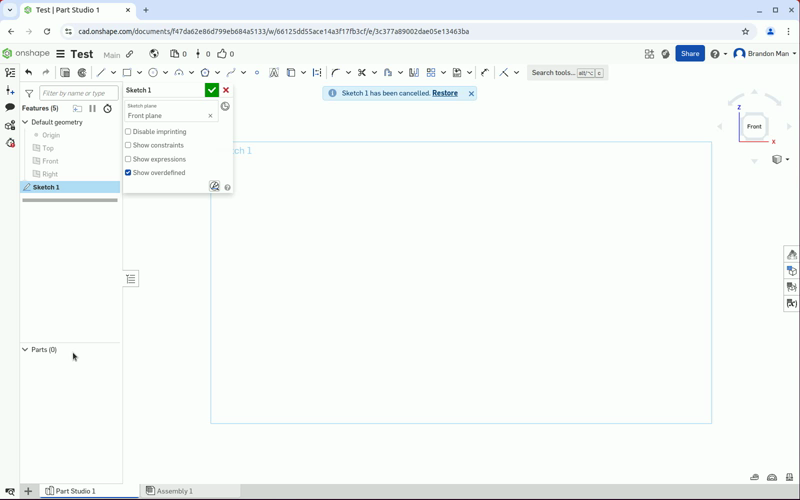
key(l)
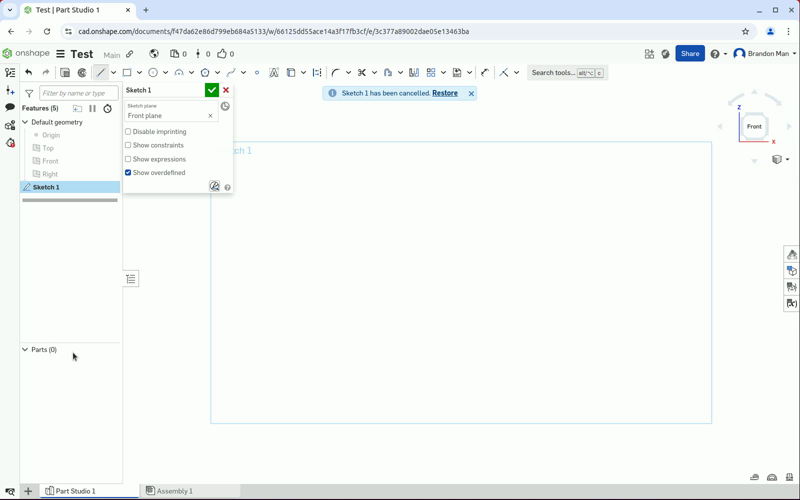
key_down(shift)
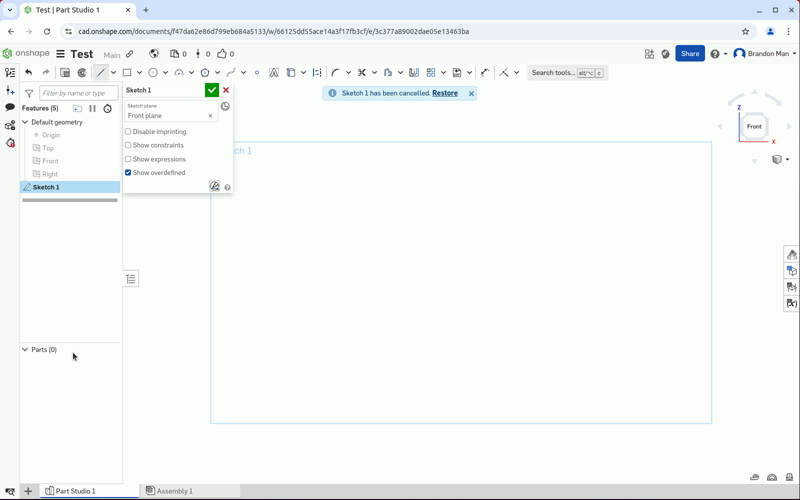
mouse_move(460, 282)
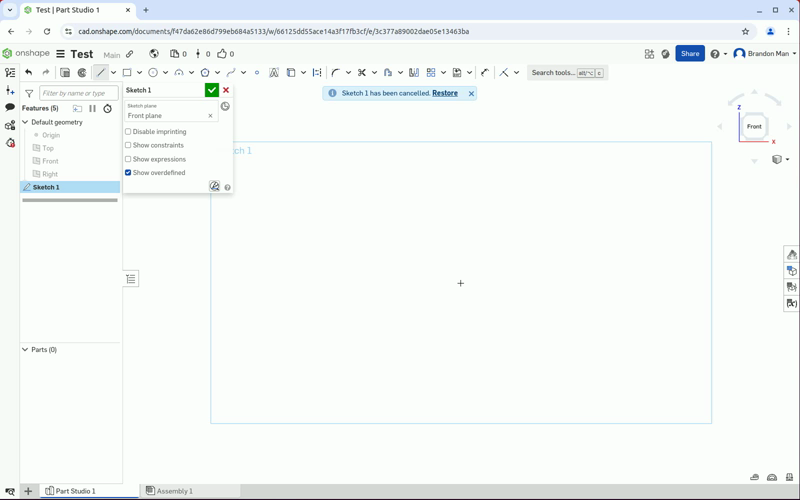
click(460, 282)
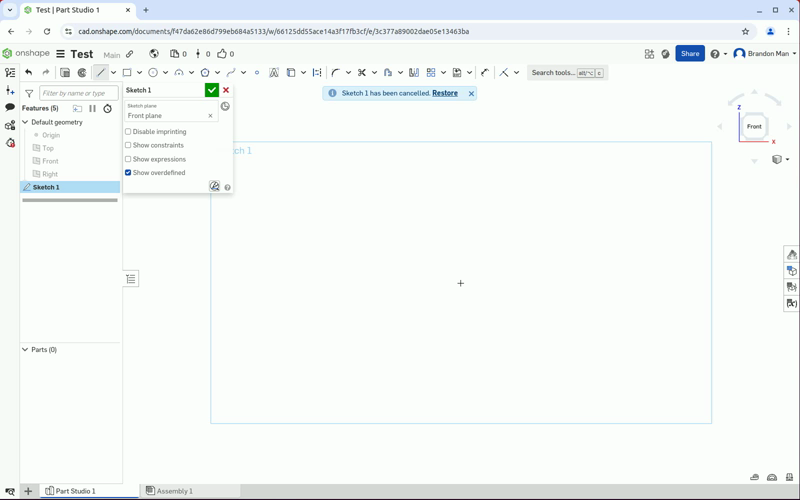
key_up(shift)
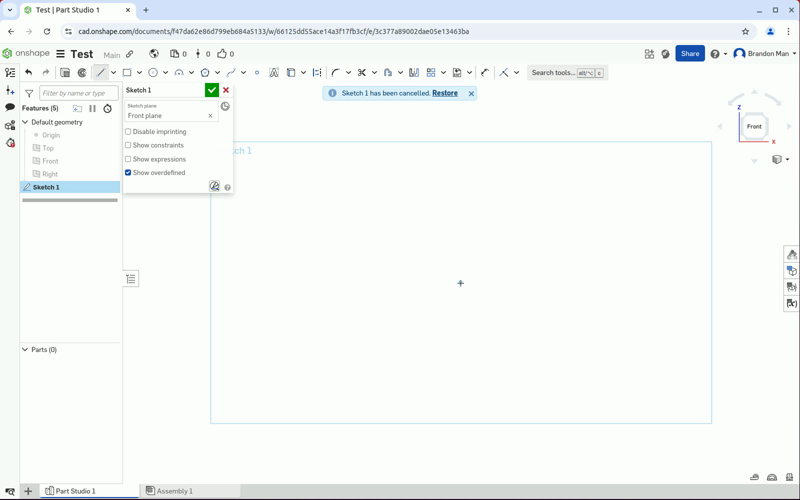
key_down(shift)
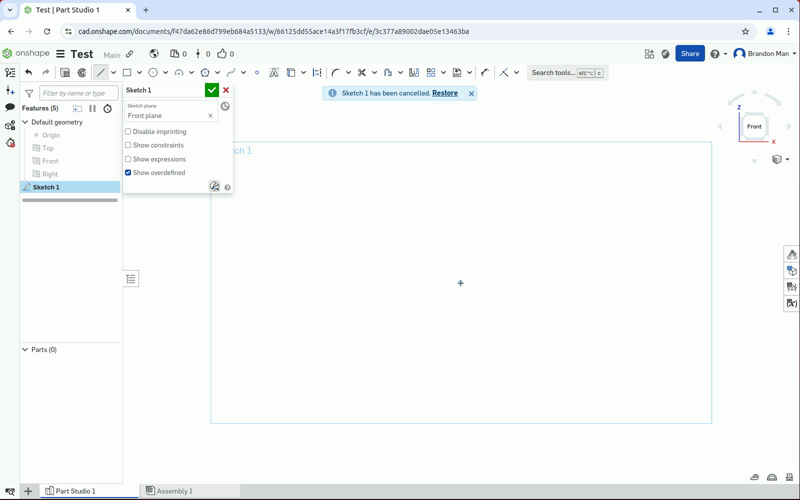
mouse_move(490, 282)
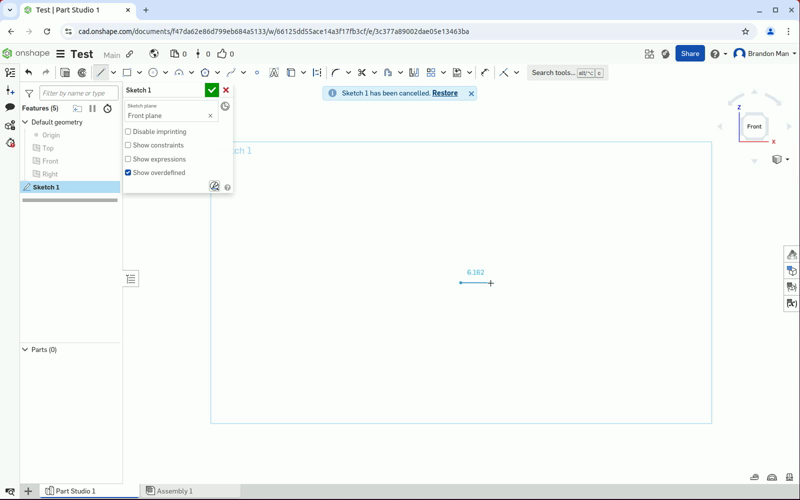
mouse_move(515, 282)
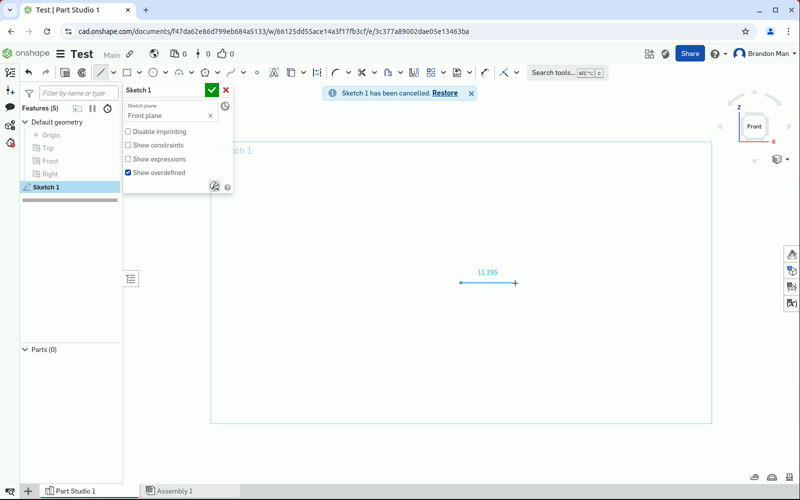
click(515, 282)
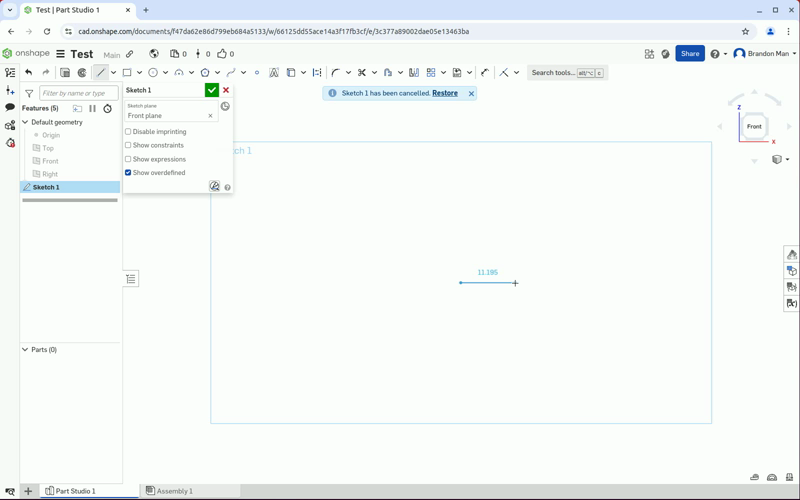
key_up(shift)
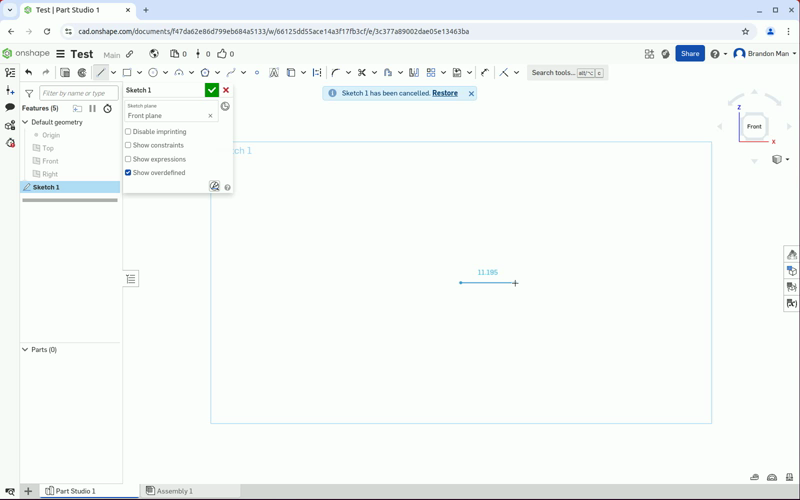
key_down(shift)
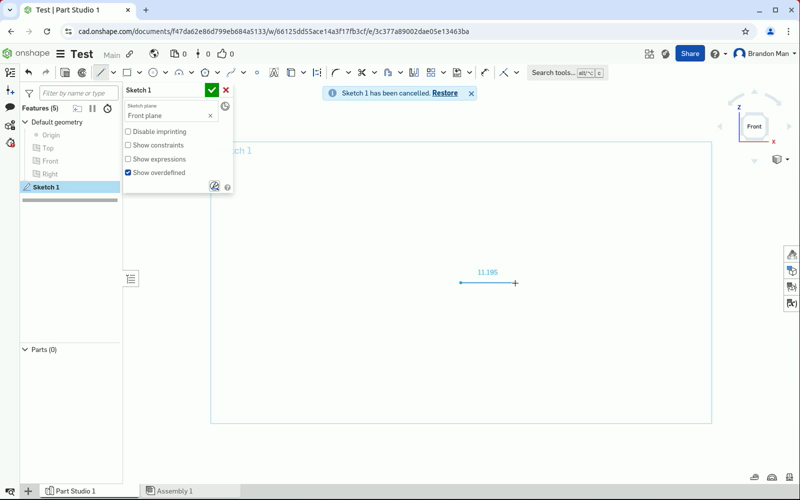
mouse_move(515, 172)
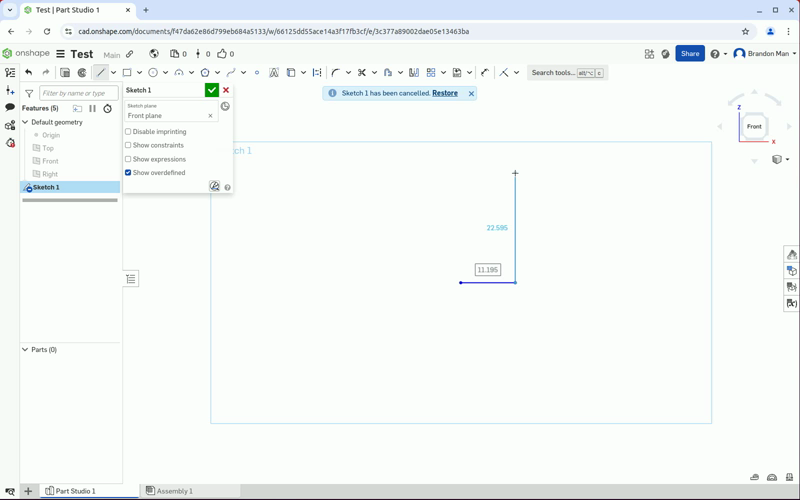
click(515, 172)
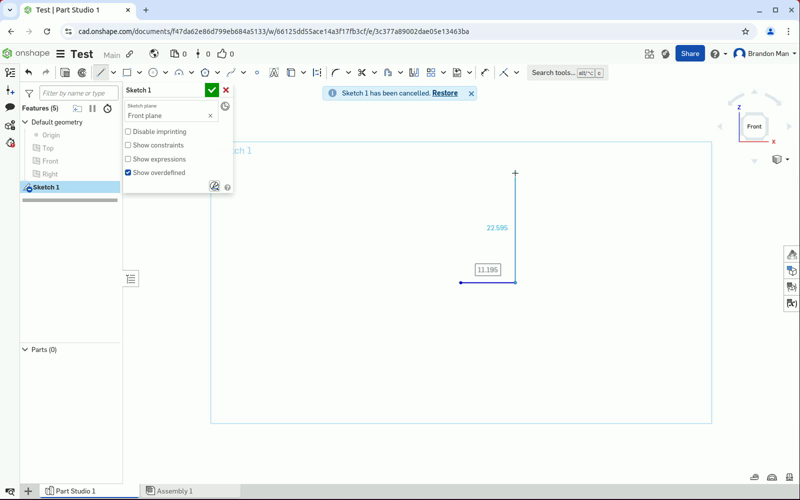
key_up(shift)
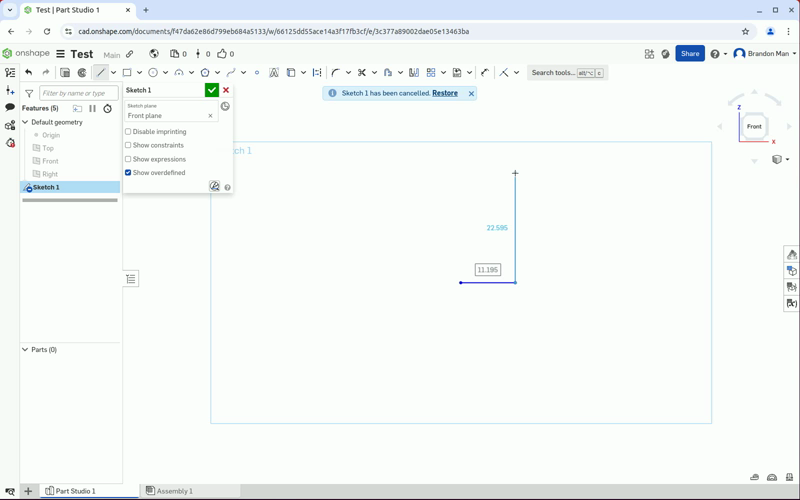
key_down(shift)
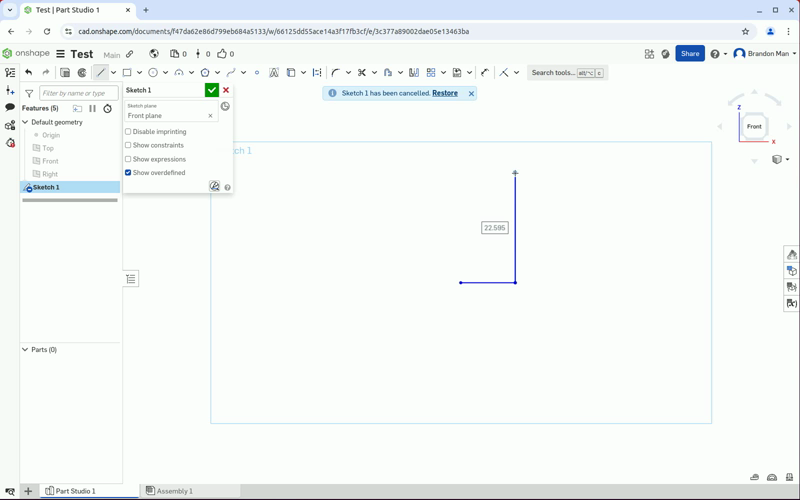
mouse_move(545, 172)
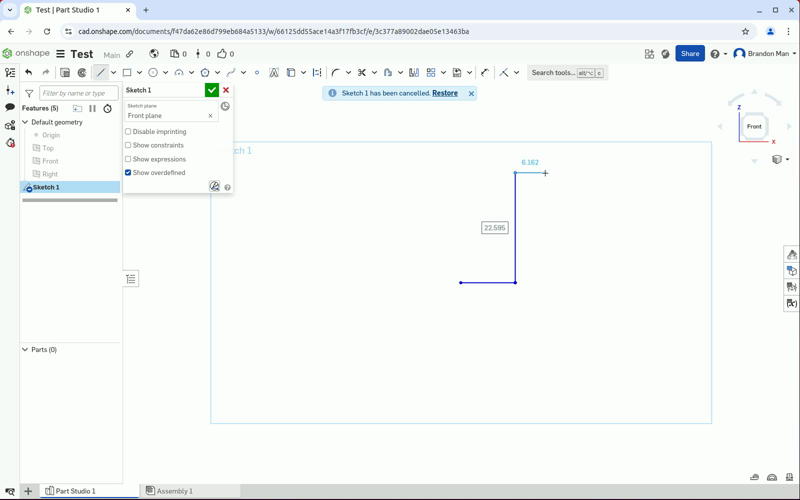
mouse_move(460, 172)
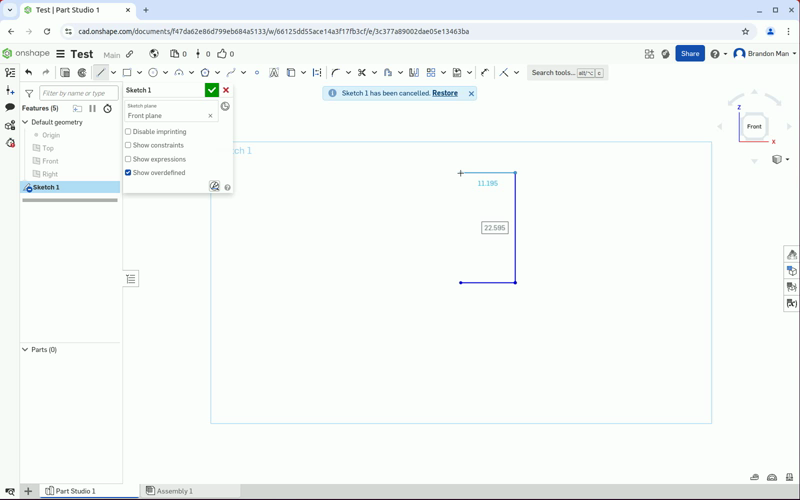
click(460, 172)
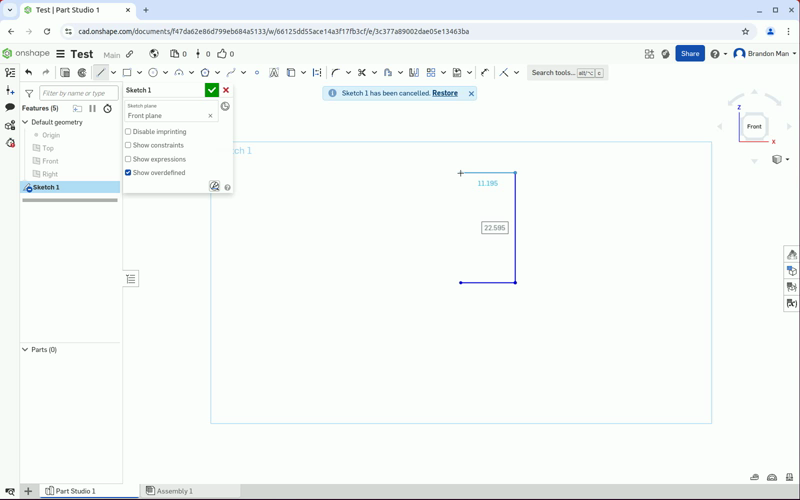
key_up(shift)
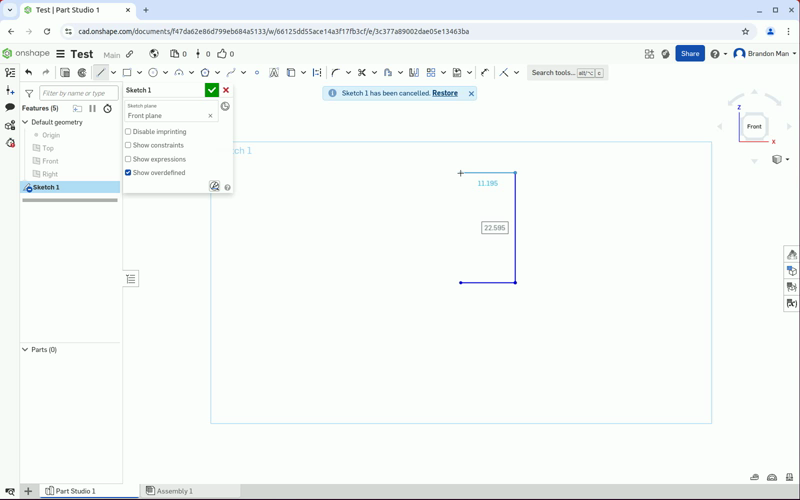
key_down(shift)
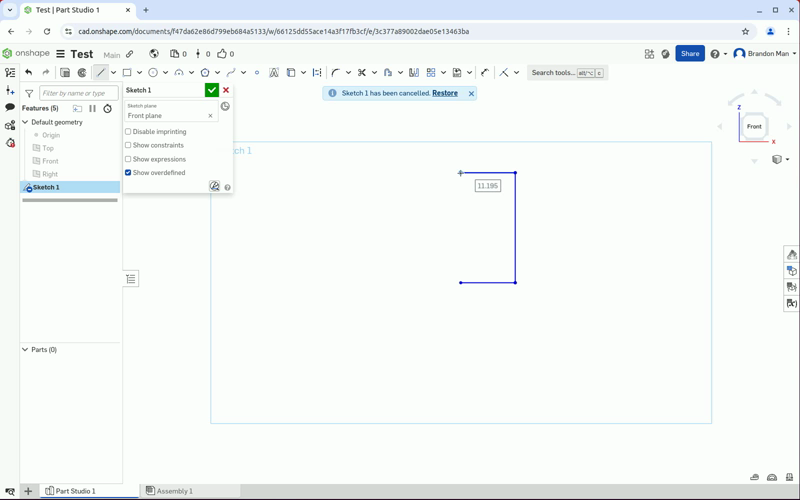
mouse_move(460, 282)
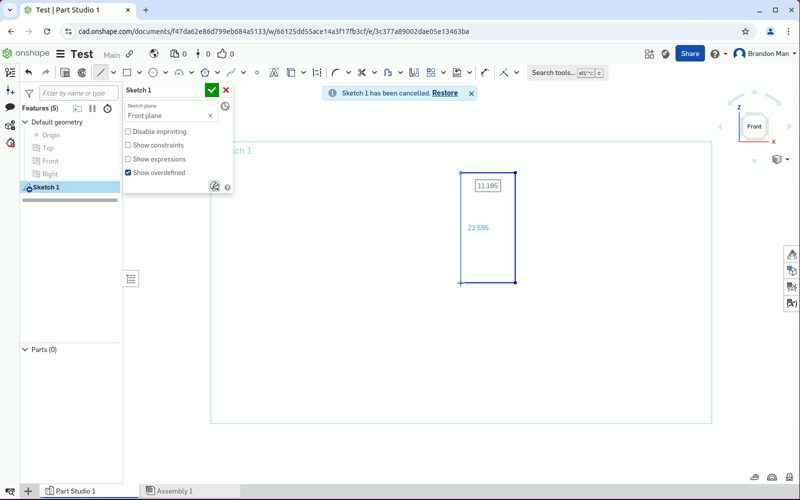
key_up(shift)
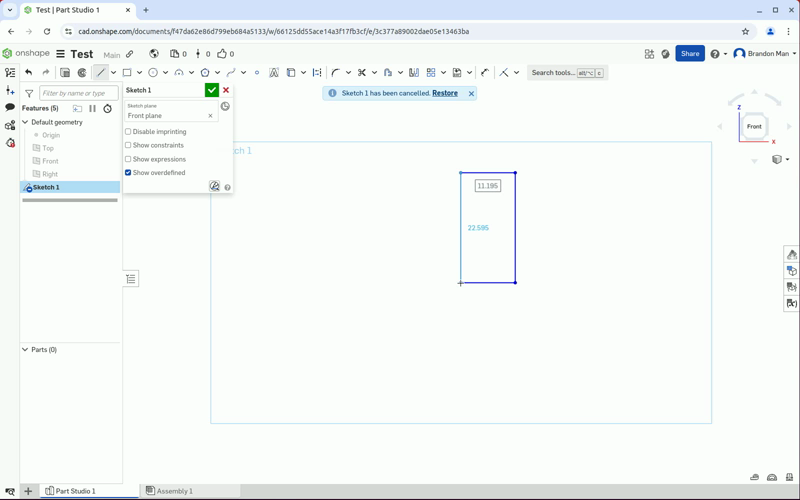
click(460, 282)
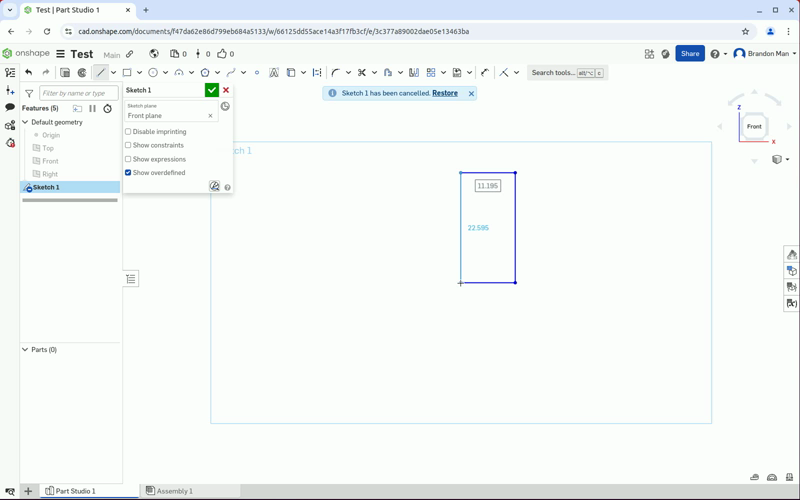
key(esc)
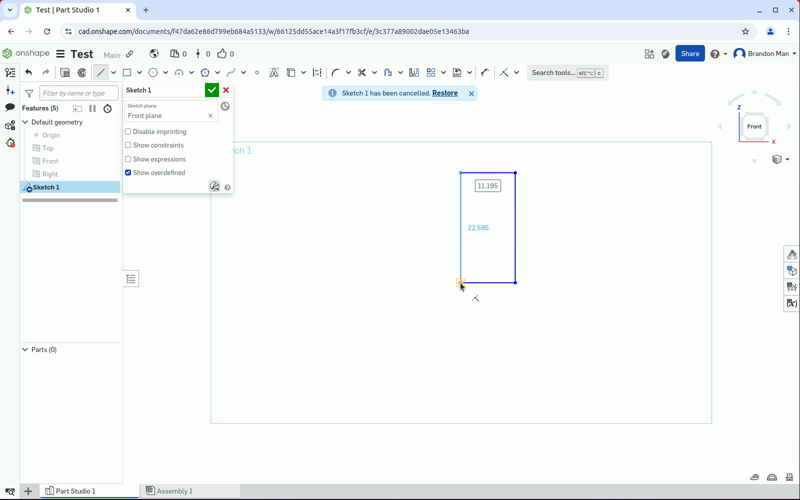
mouse_move(482, 266)
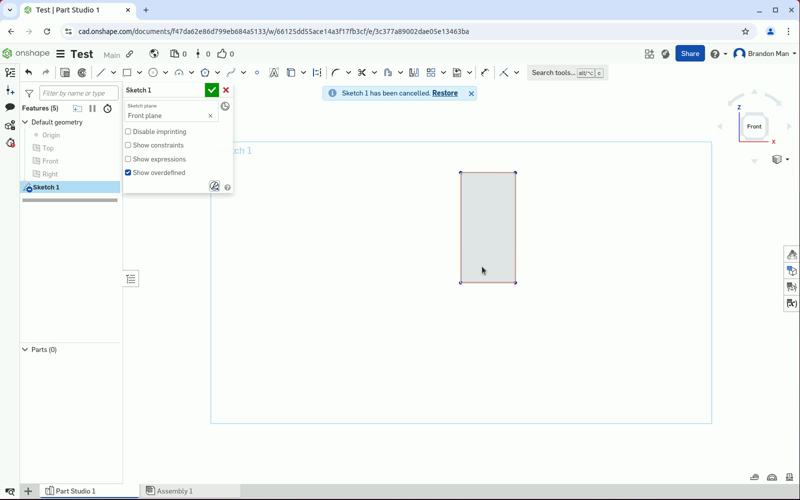
click(482, 266)
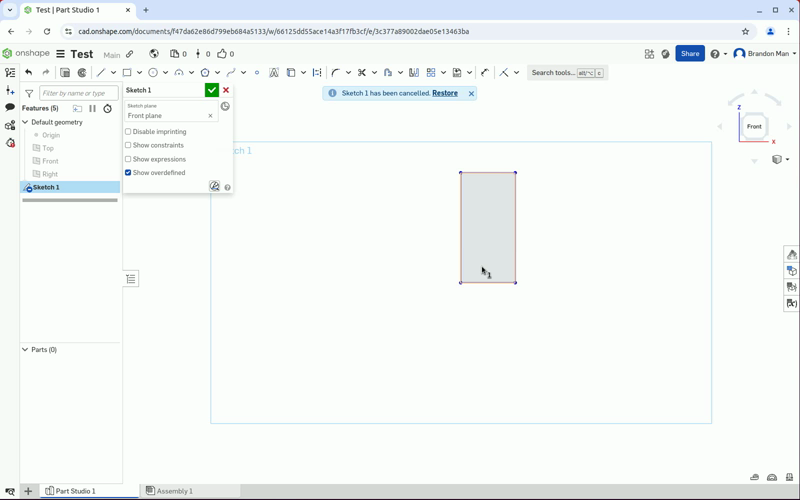
mouse_move(73, 352)
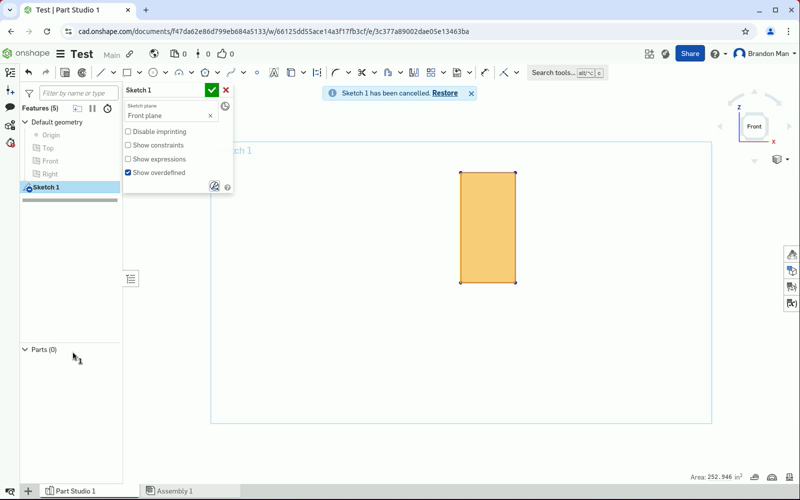
key(shift+y)
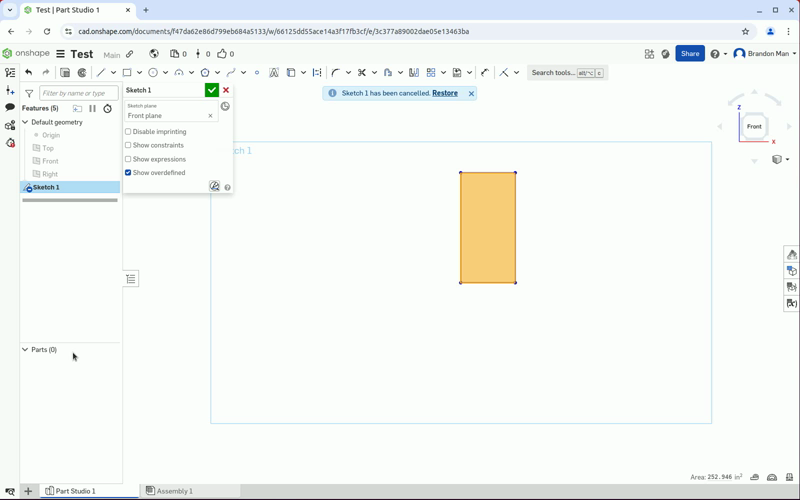
key(shift+e)
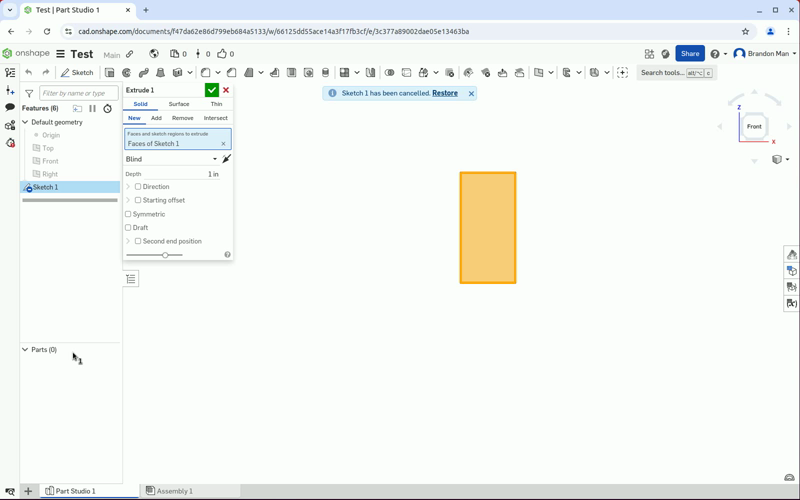
mouse_move(143, 106)
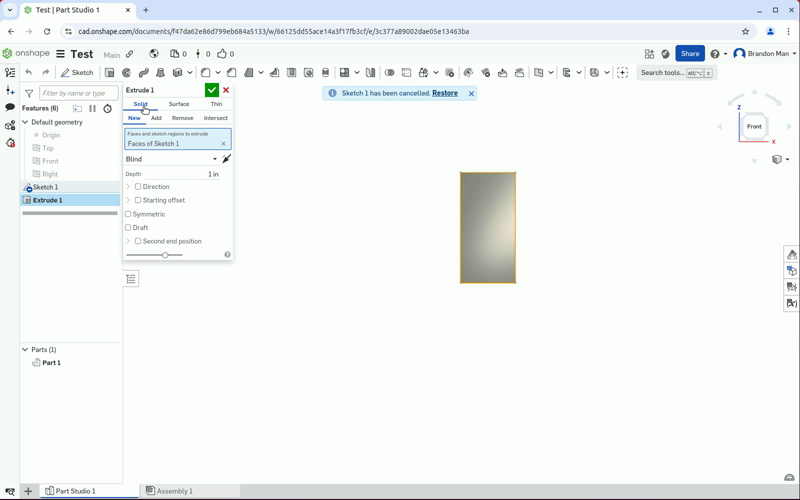
click(143, 106)
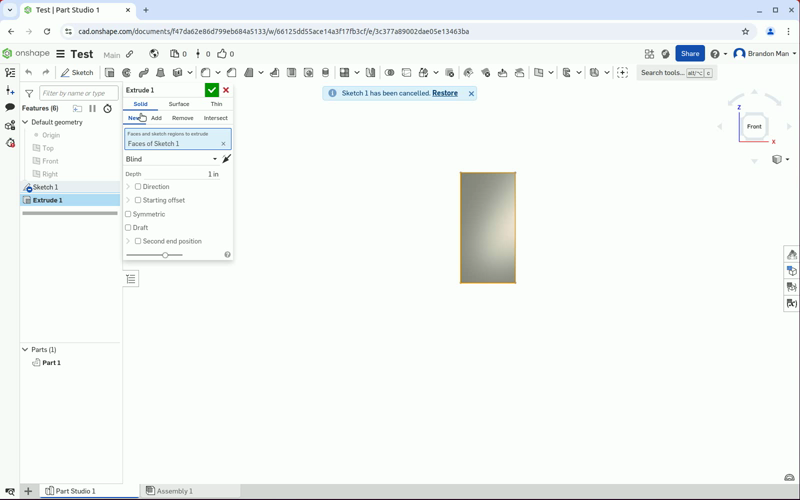
mouse_move(137, 120)
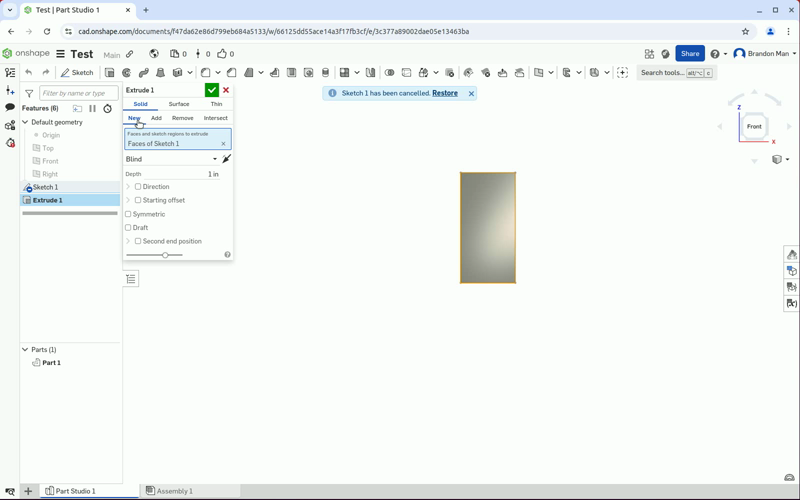
click(137, 120)
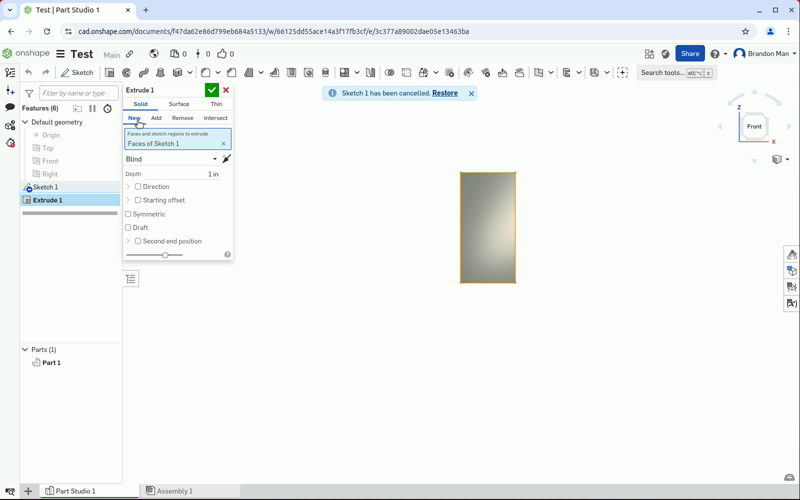
key(tab, 4)
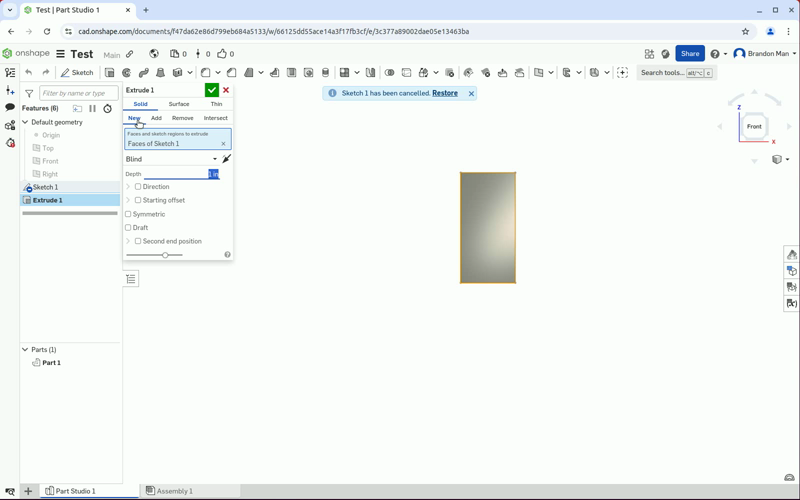
text(11.313)
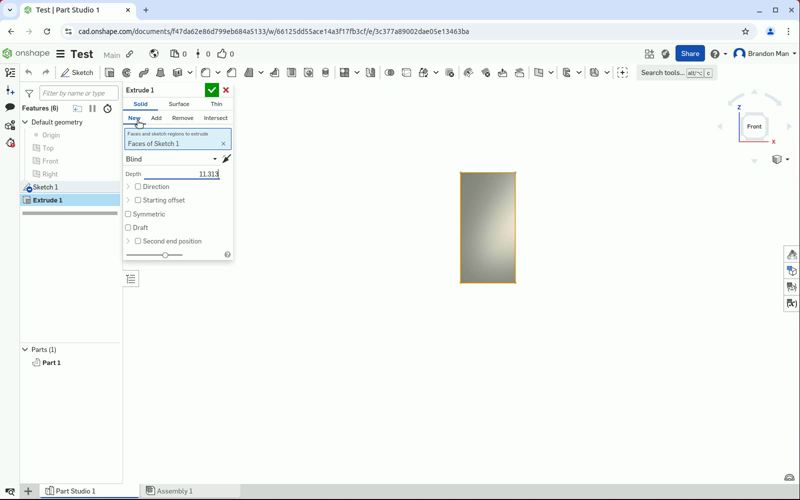
key(enter)
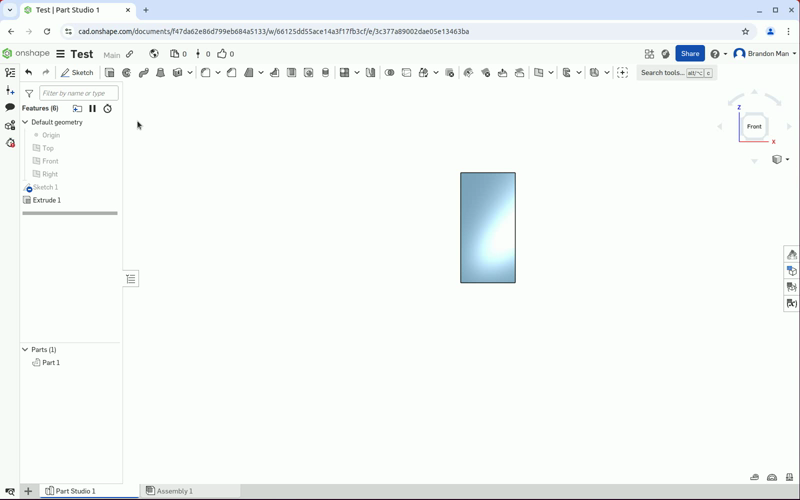
key(shift+h)
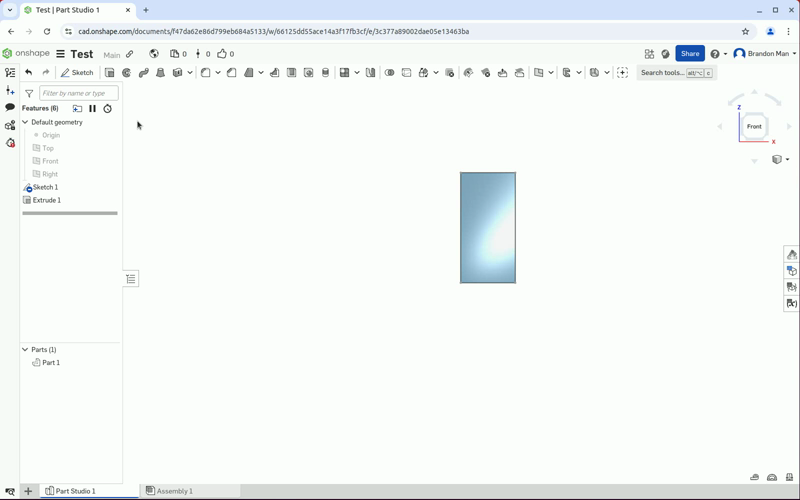
key(shift+h)
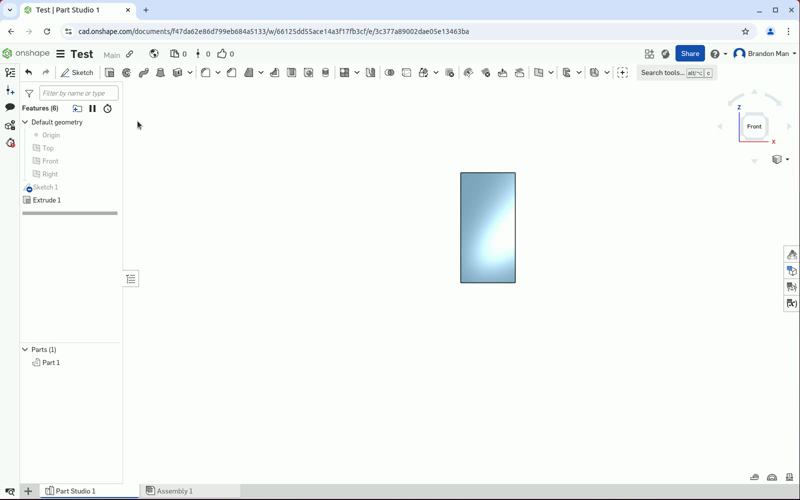
mouse_move(73, 189)
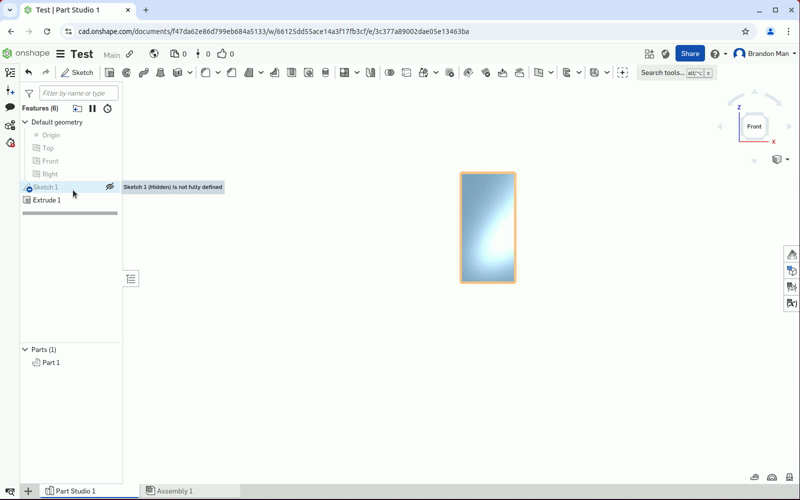
click(73, 189)
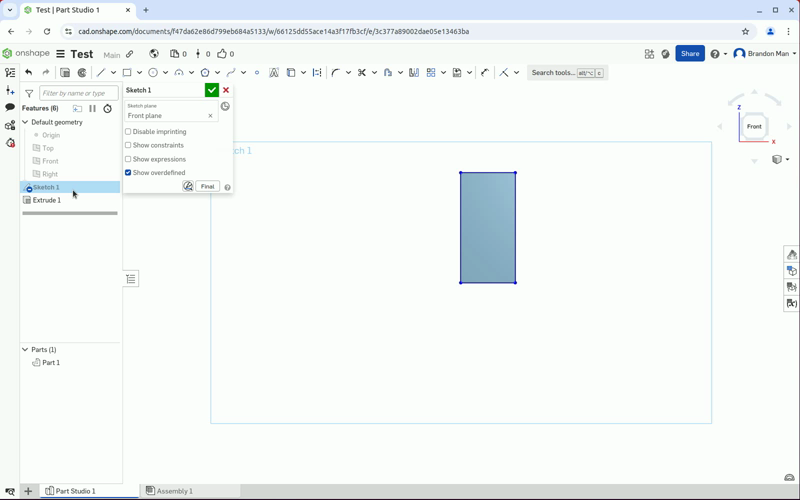
mouse_move(229, 92)
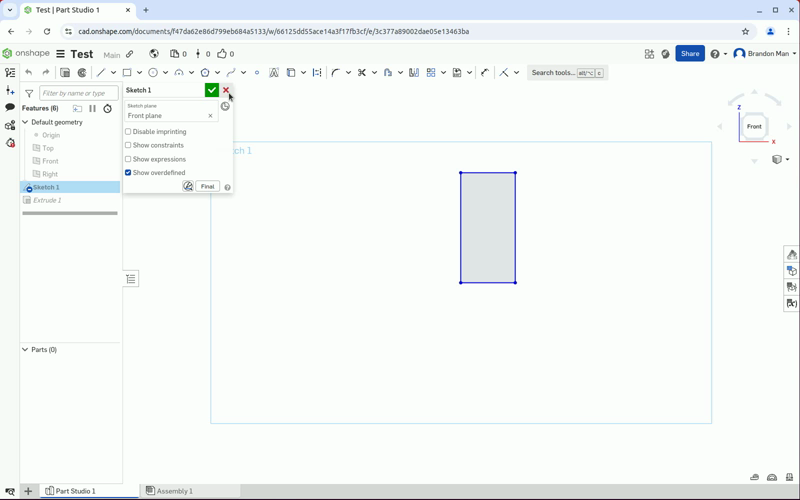
click(229, 92)
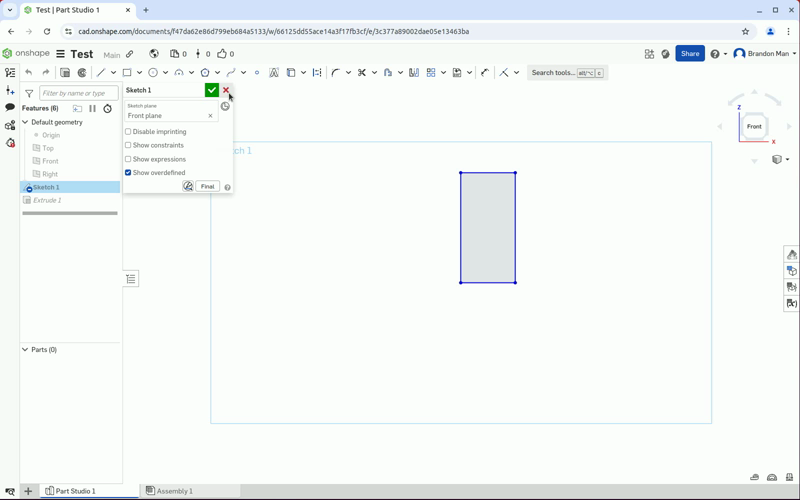
key(shift+s)
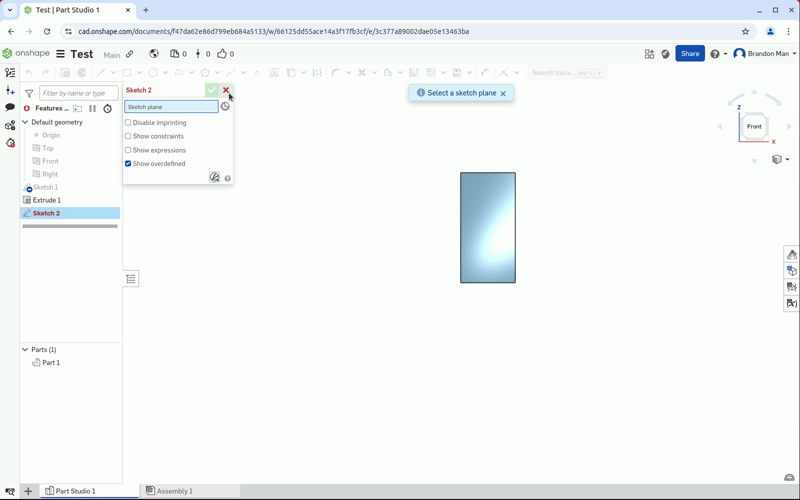
mouse_move(73, 163)
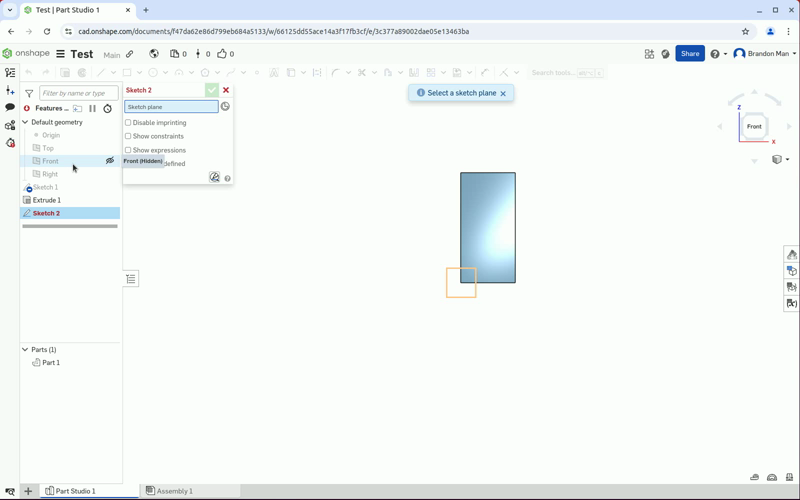
click(73, 163)
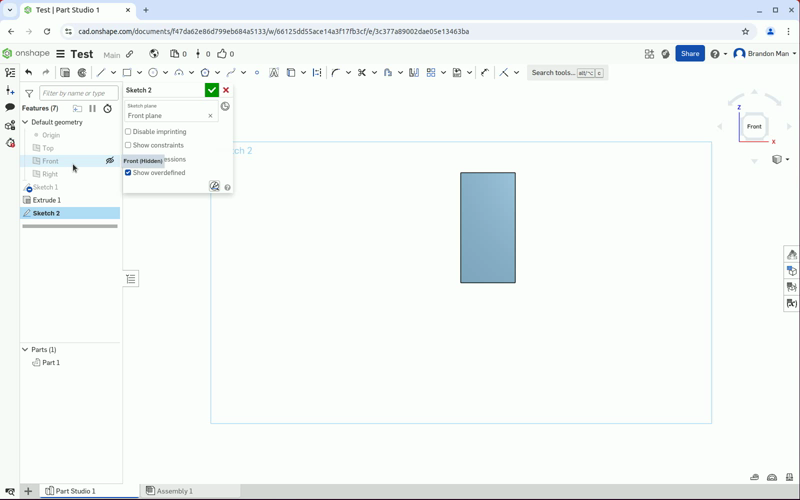
mouse_move(73, 352)
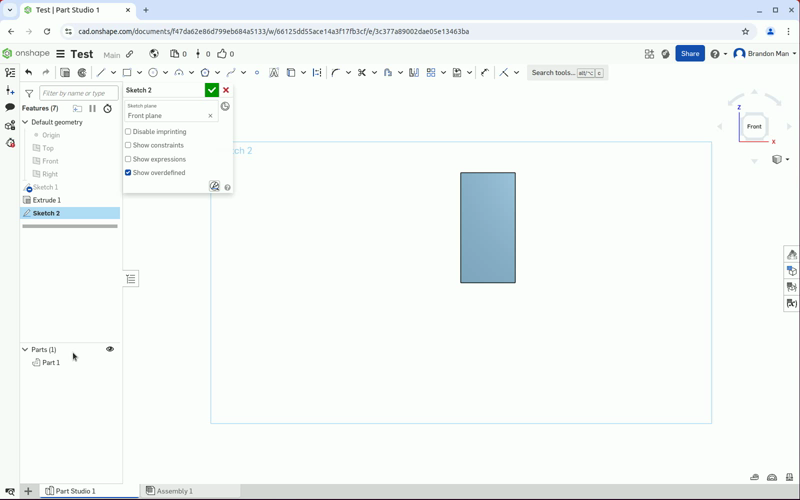
key(y)
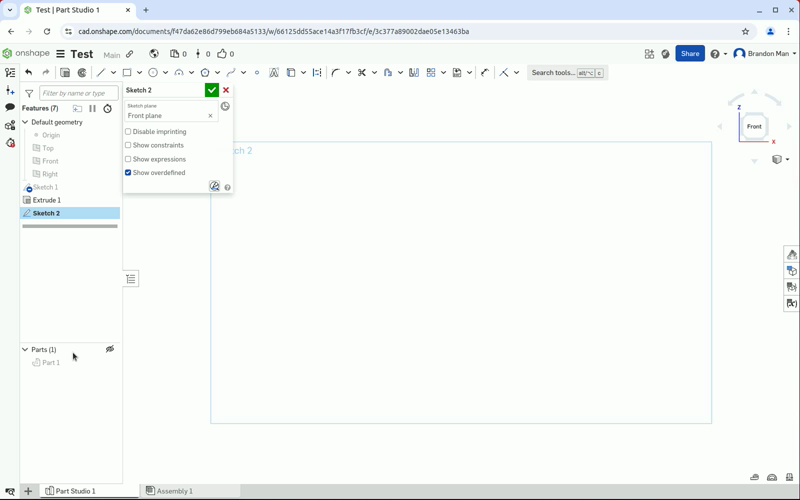
key(l)
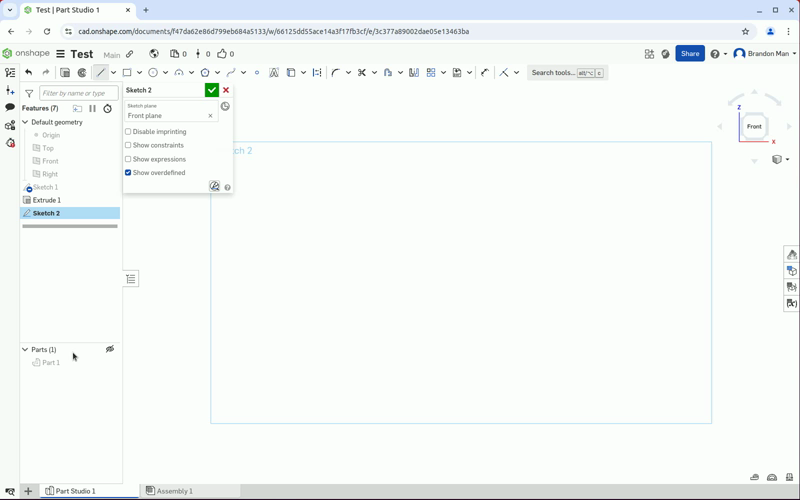
key_down(shift)
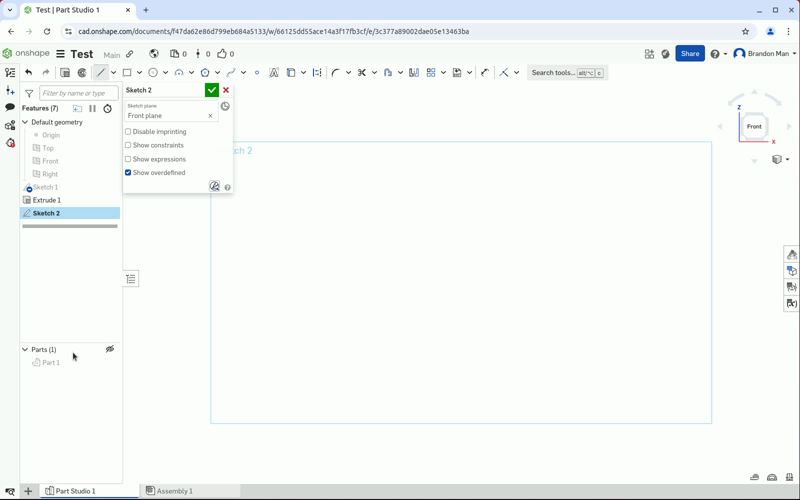
mouse_move(405, 227)
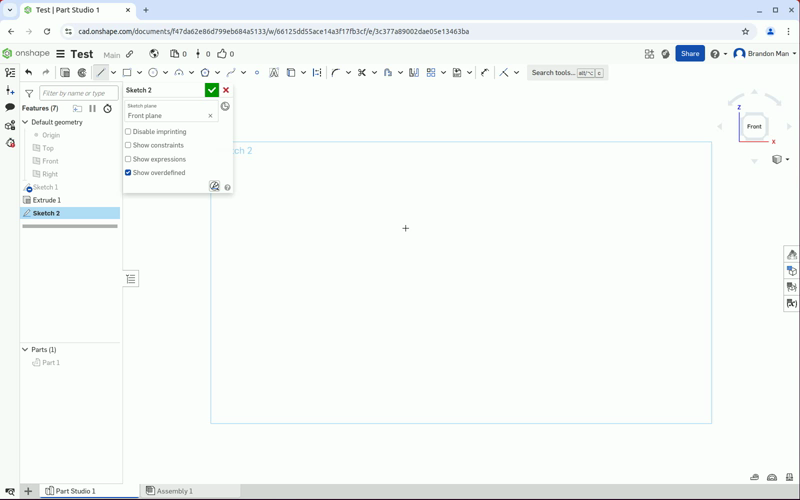
click(405, 227)
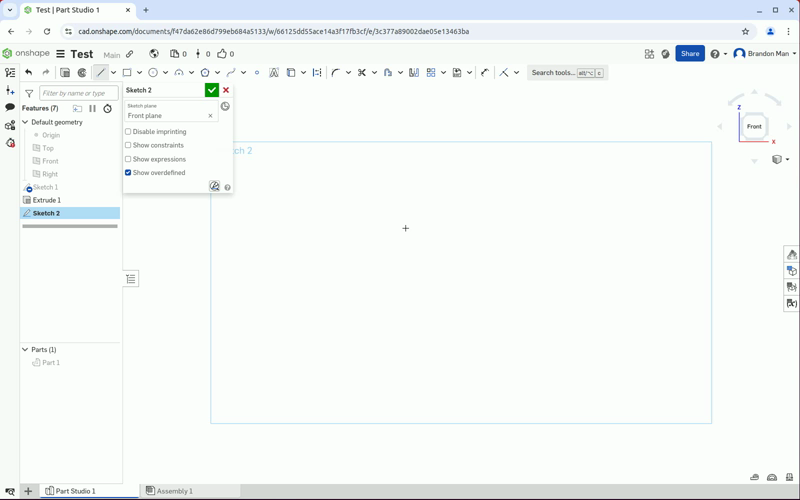
key_up(shift)
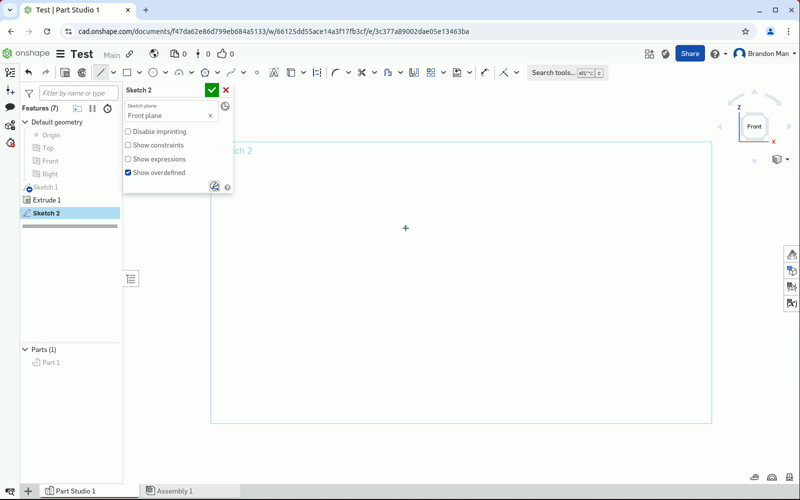
key_down(shift)
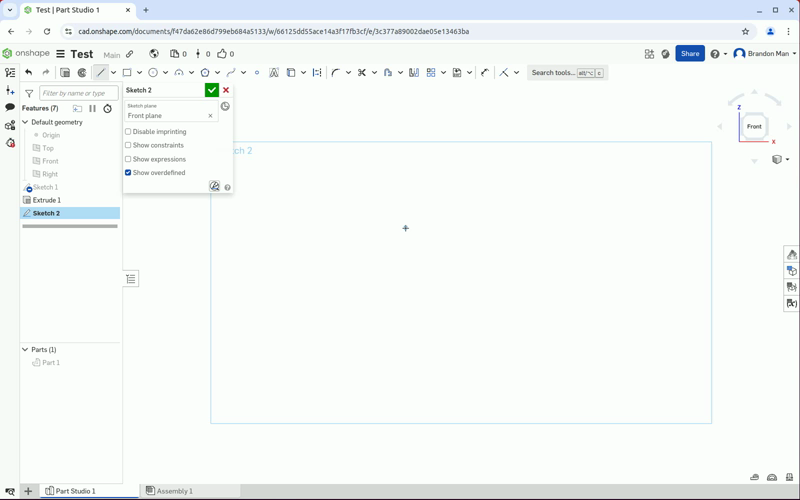
mouse_move(435, 227)
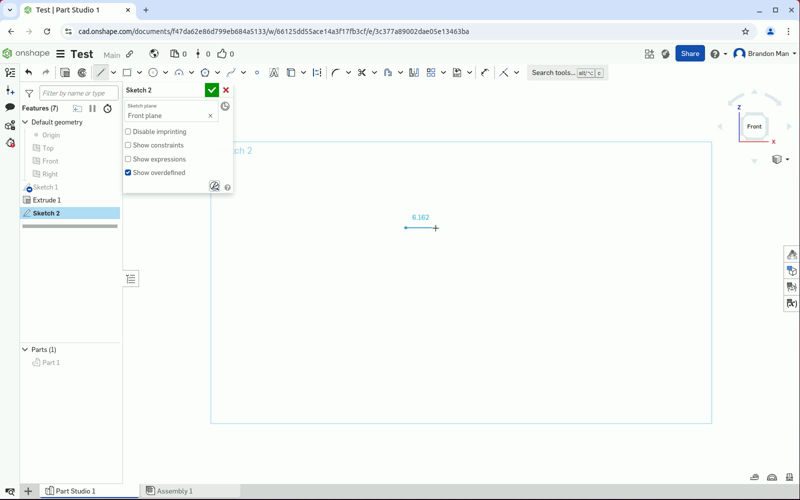
mouse_move(461, 227)
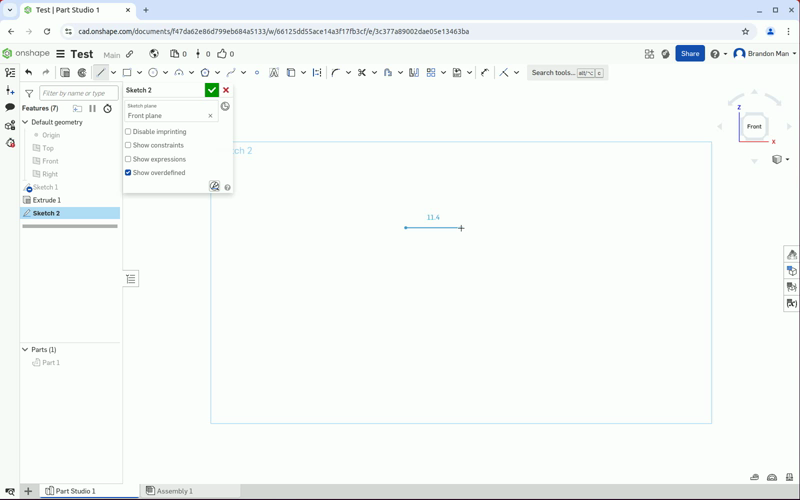
click(461, 227)
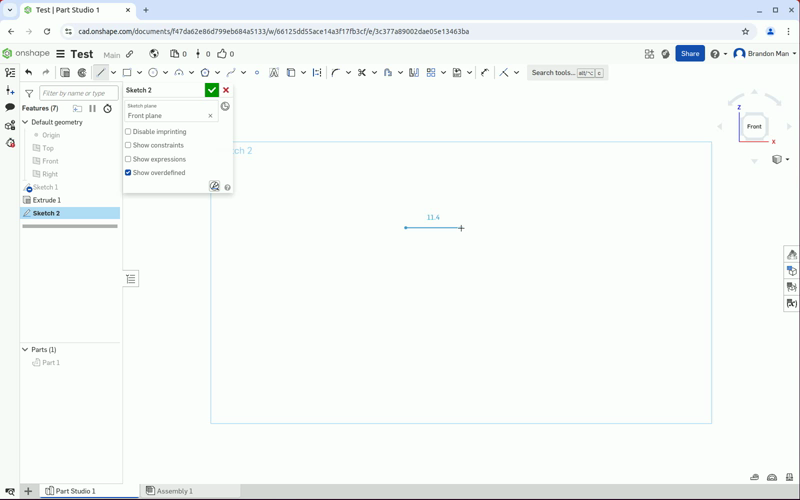
key_up(shift)
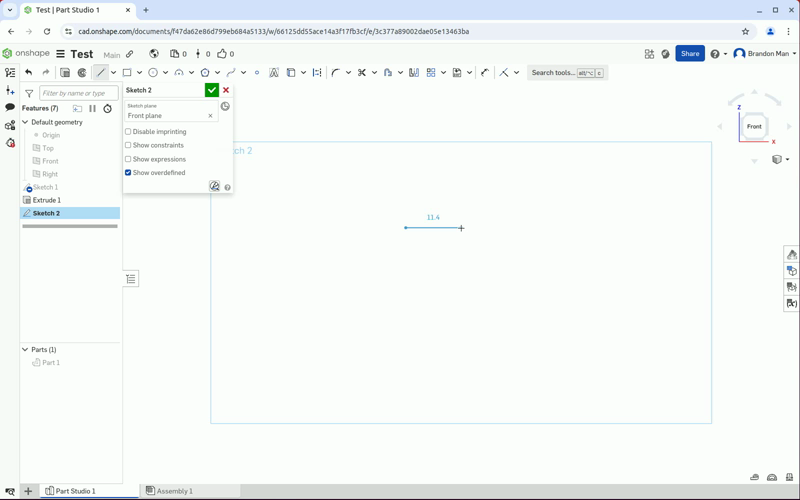
key_down(shift)
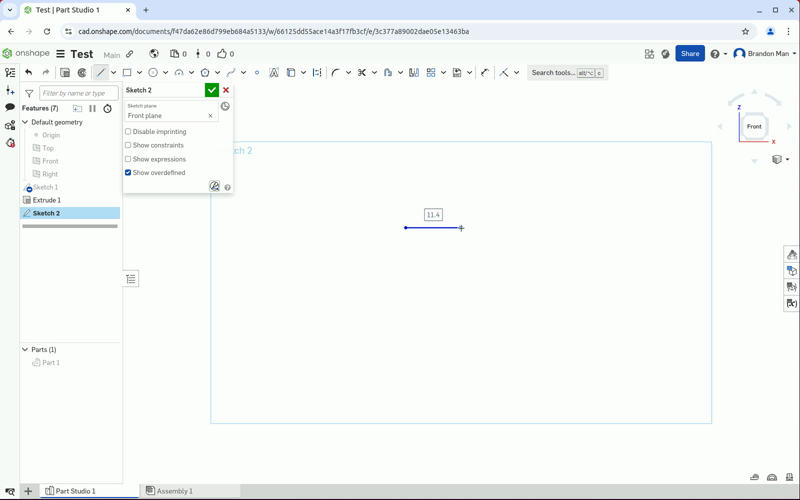
mouse_move(491, 227)
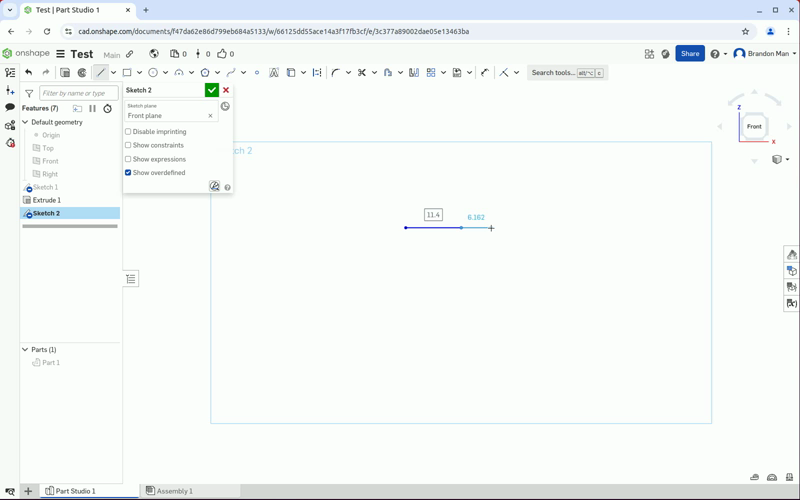
mouse_move(461, 170)
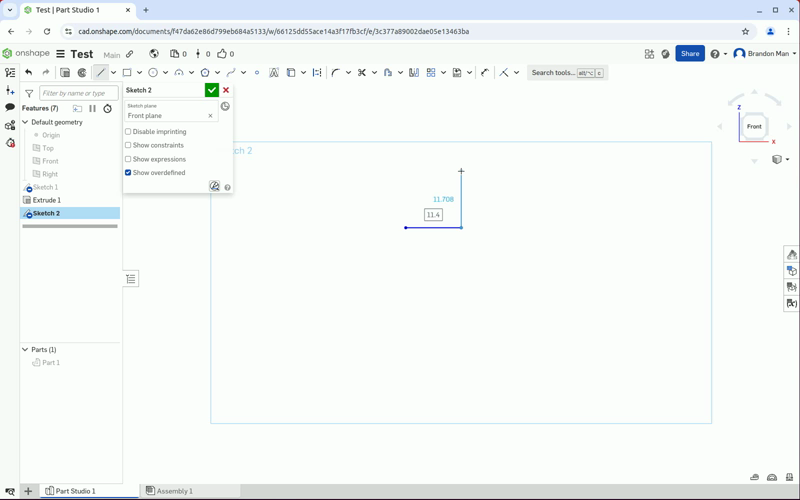
click(461, 170)
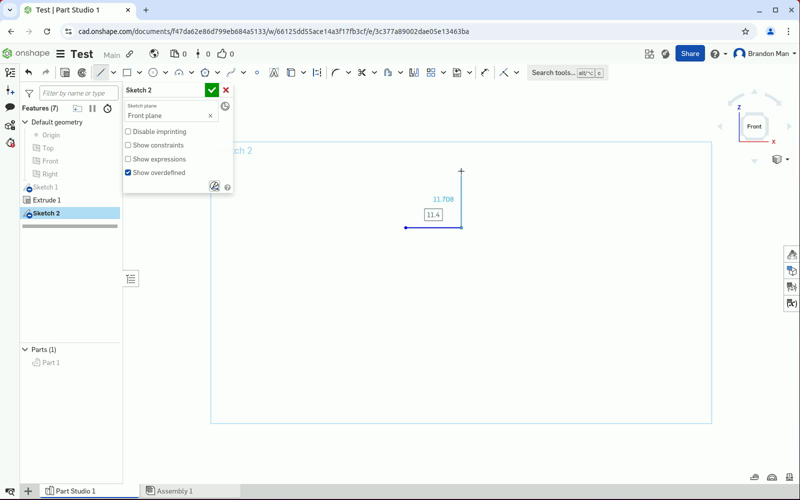
key_up(shift)
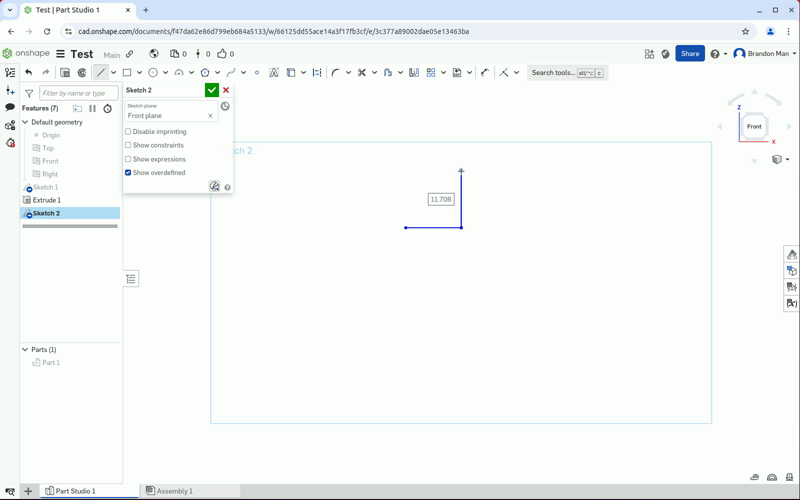
key_down(shift)
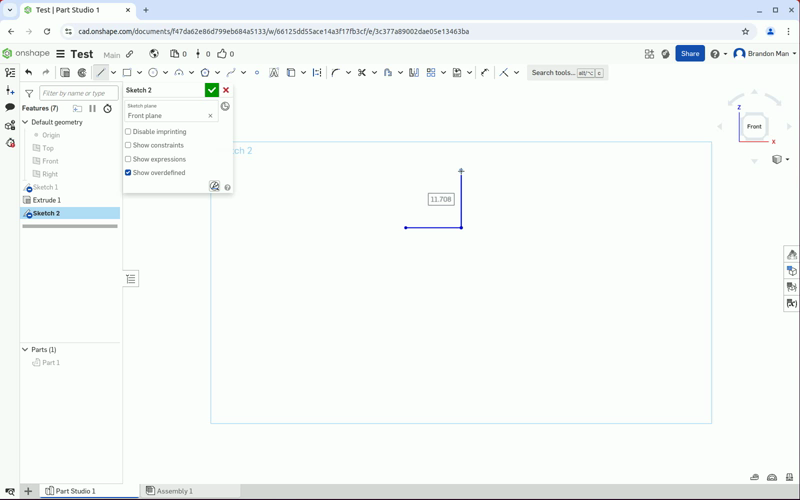
mouse_move(491, 170)
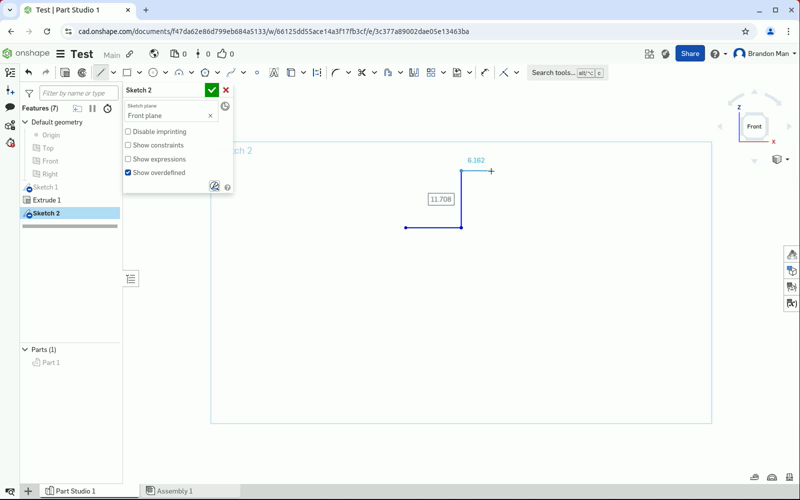
mouse_move(405, 170)
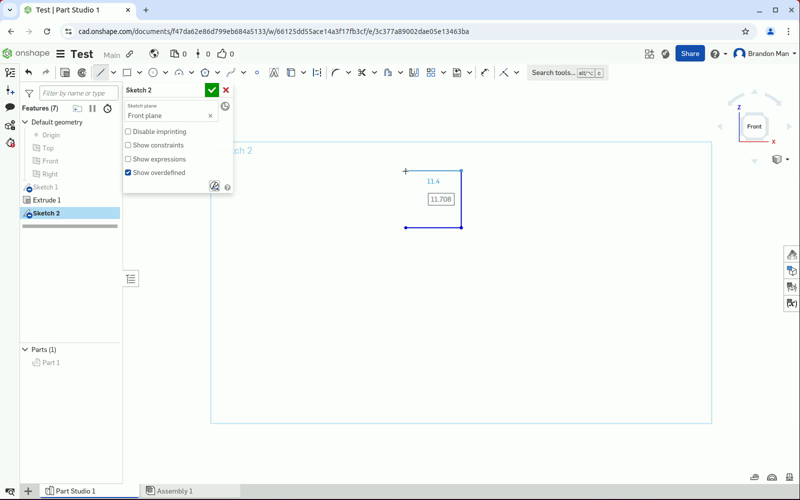
click(405, 170)
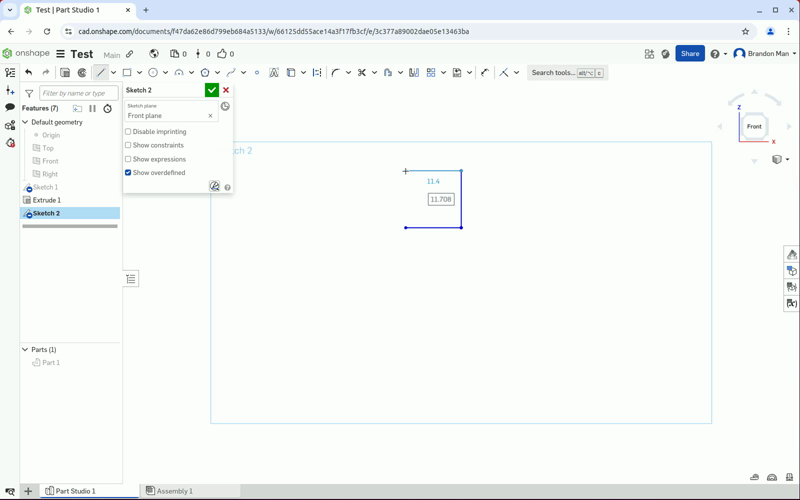
key_up(shift)
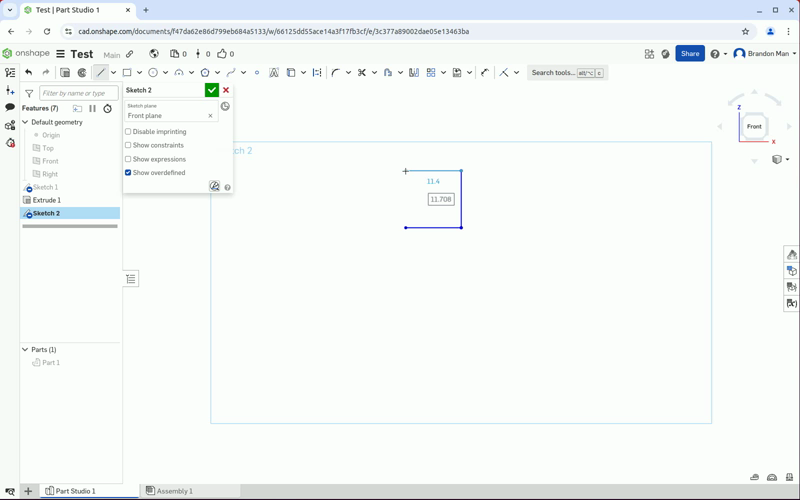
mouse_move(435, 170)
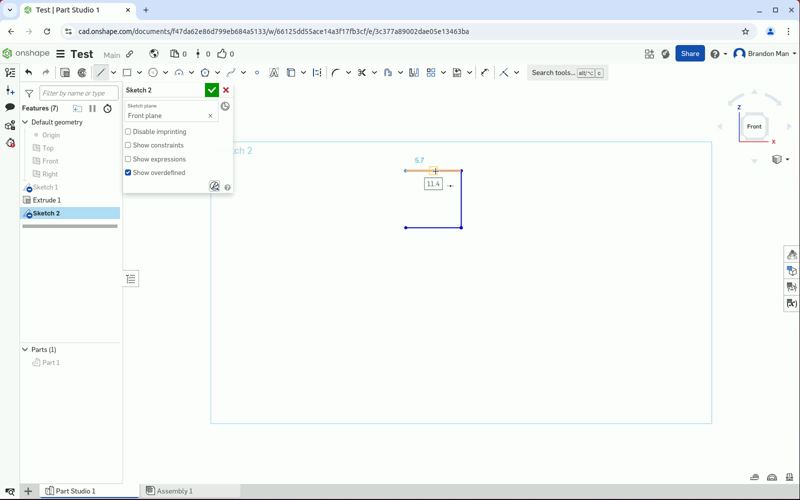
key_down(shift)
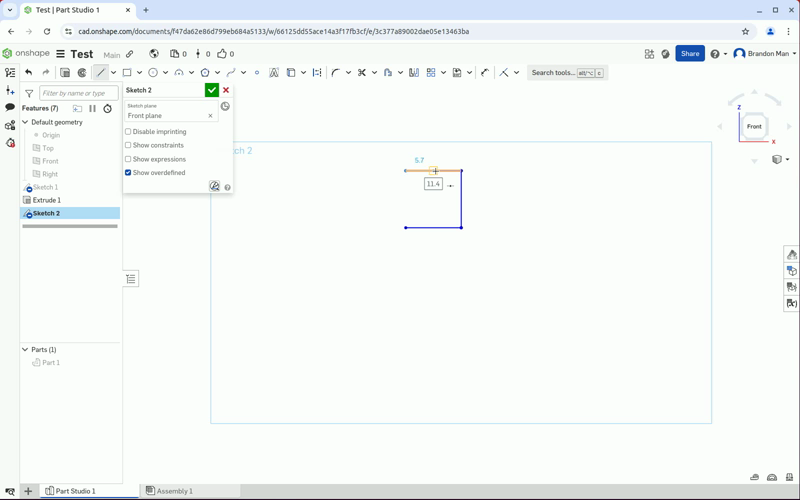
mouse_move(405, 227)
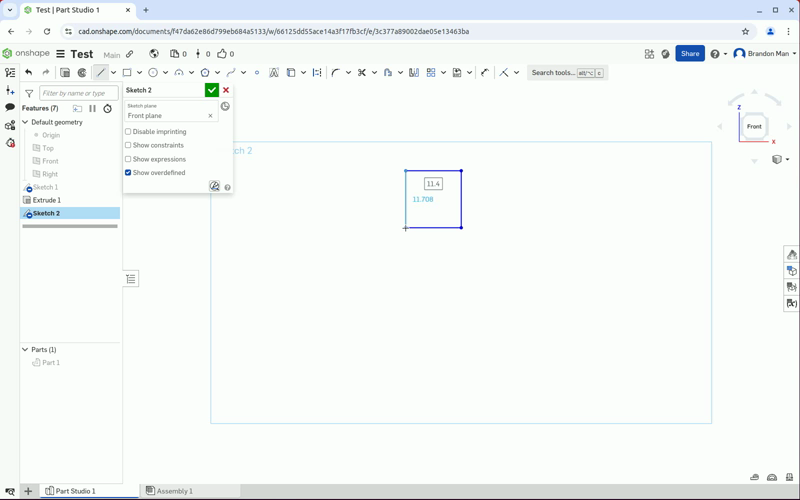
key_up(shift)
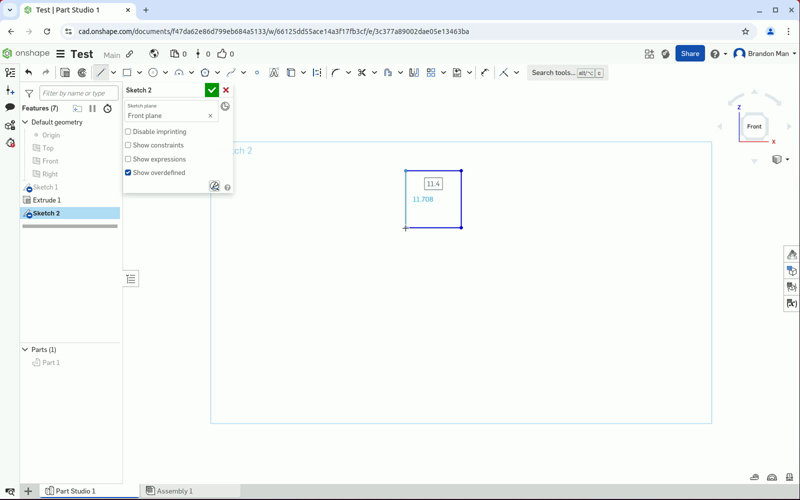
click(405, 227)
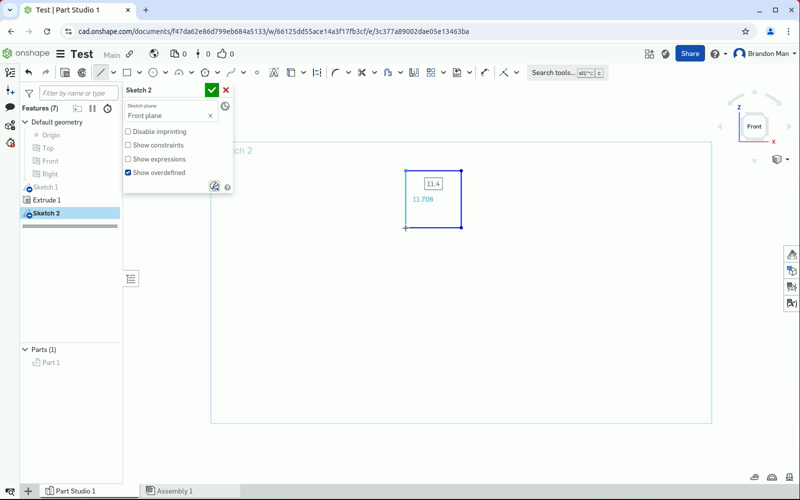
key(esc)
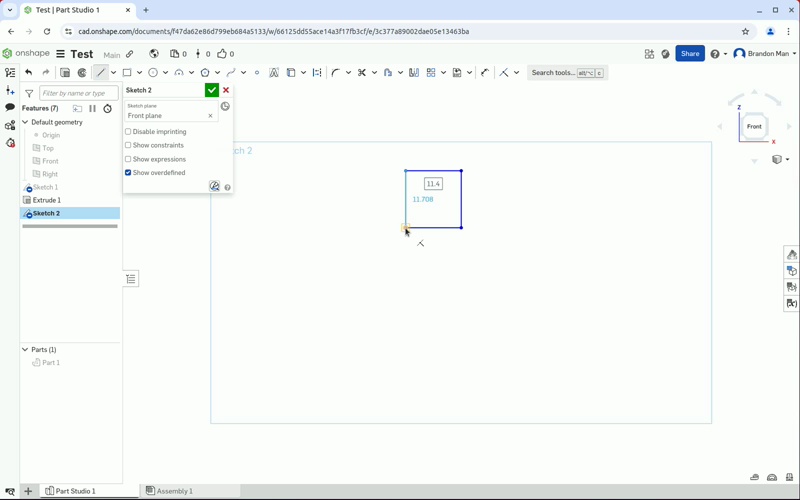
mouse_move(446, 210)
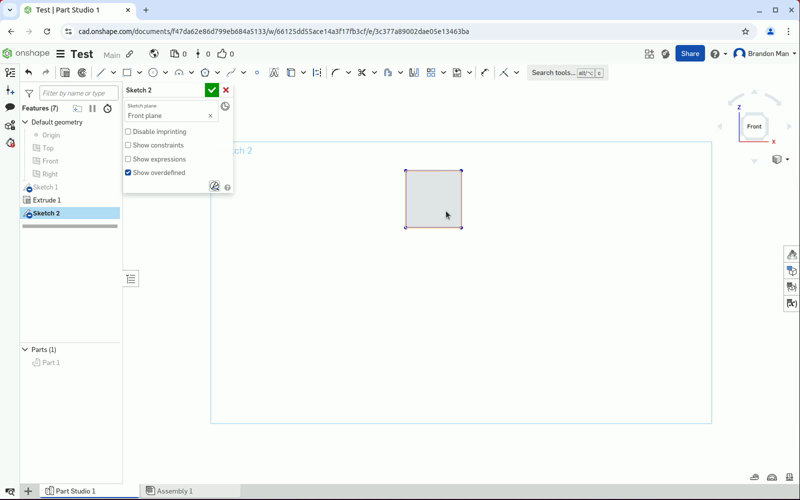
click(446, 210)
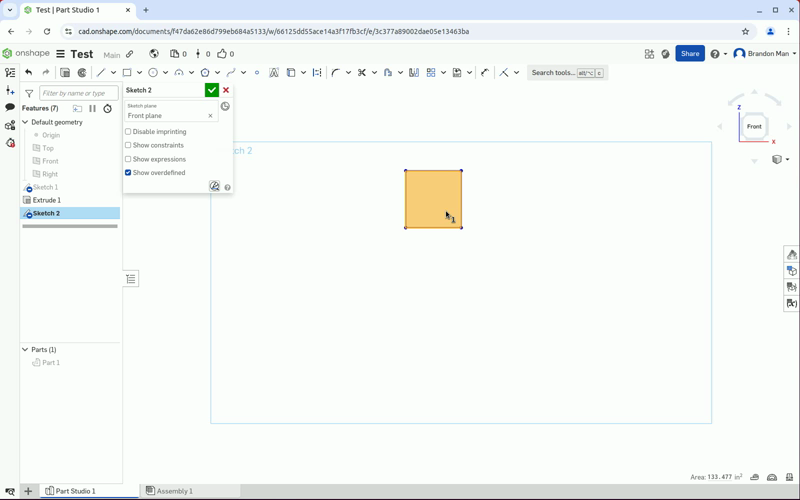
mouse_move(73, 352)
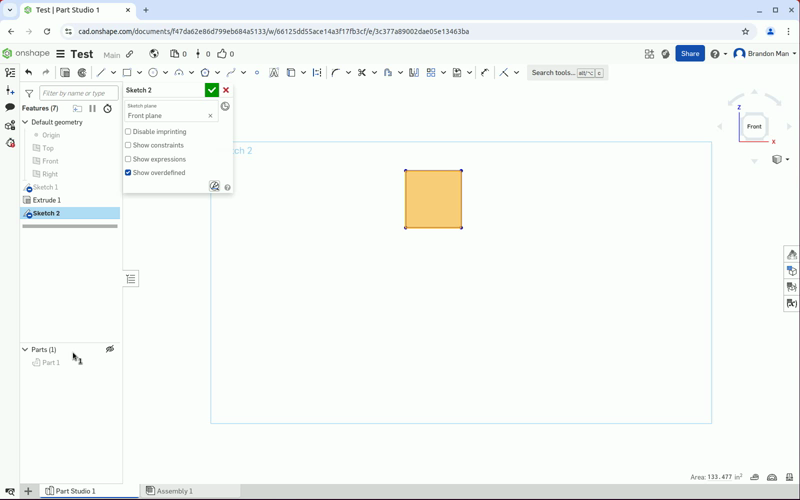
key(shift+y)
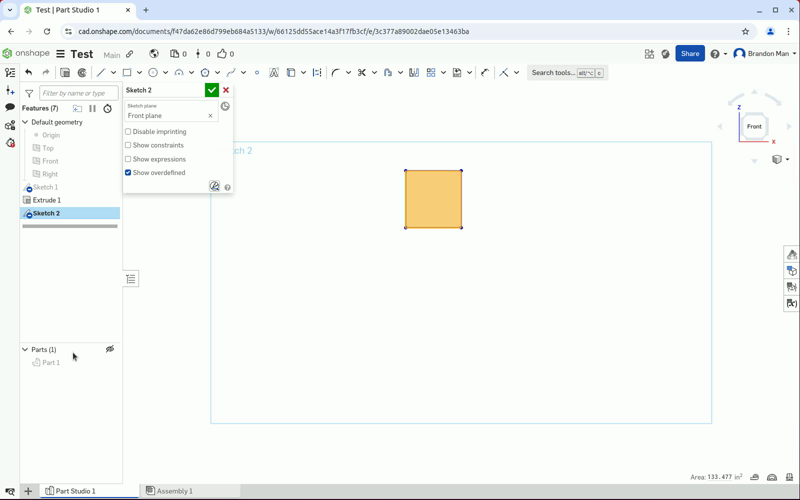
key(shift+e)
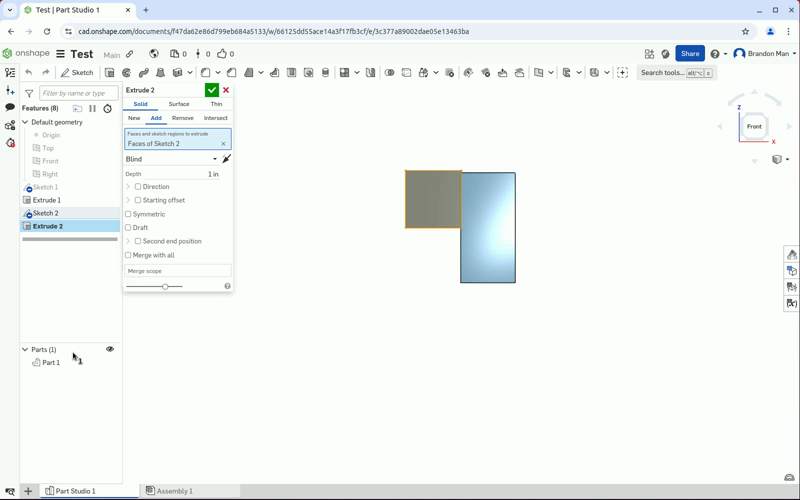
mouse_move(143, 106)
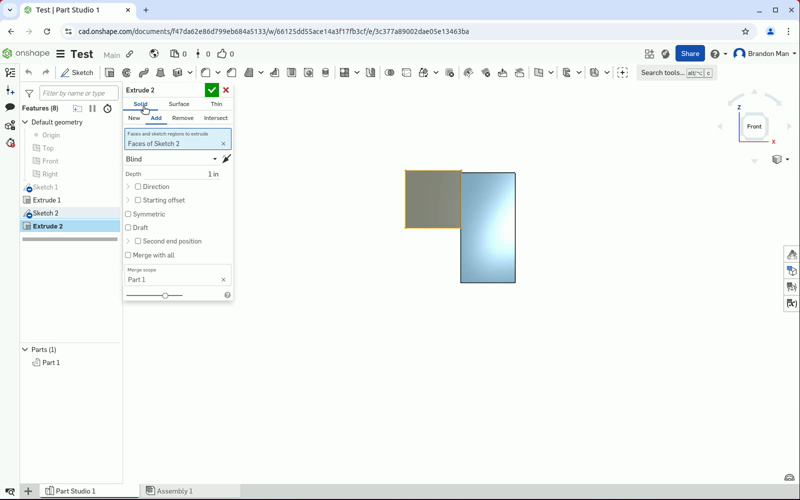
click(143, 106)
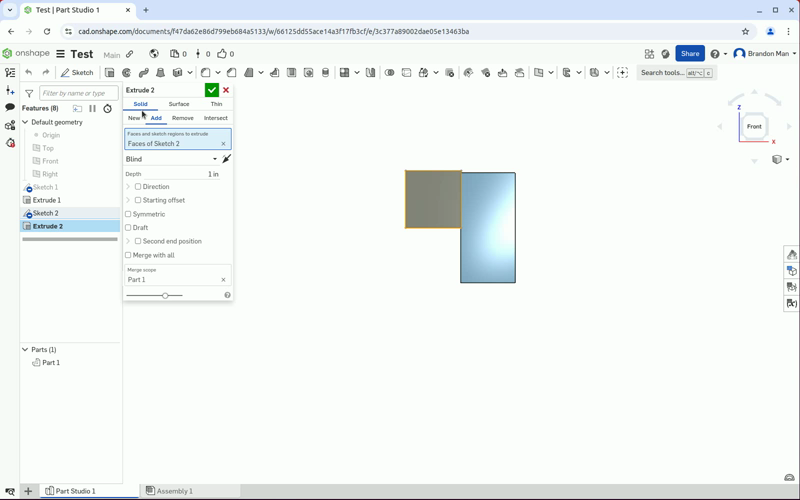
mouse_move(137, 120)
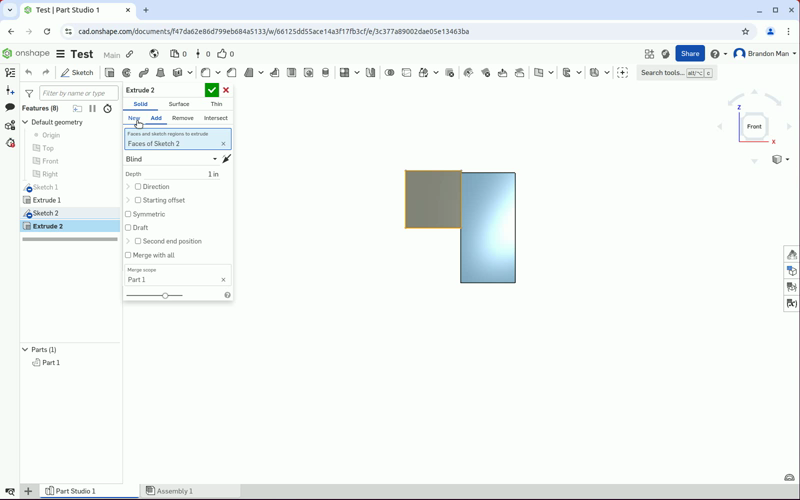
click(137, 120)
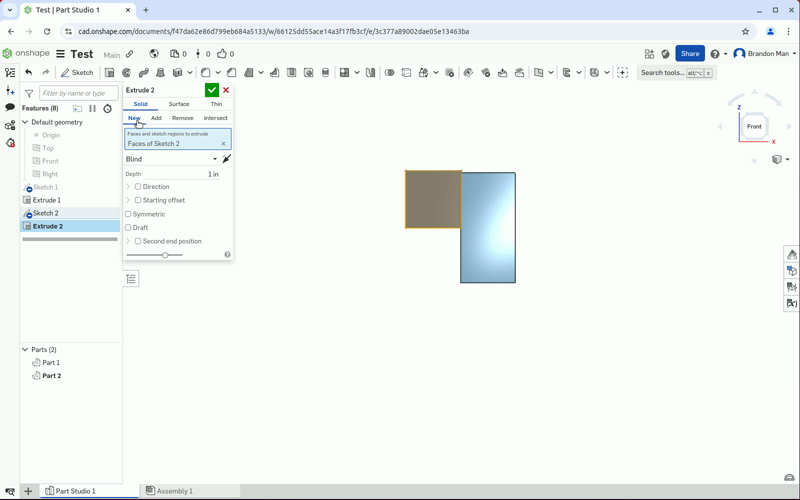
key(tab, 4)
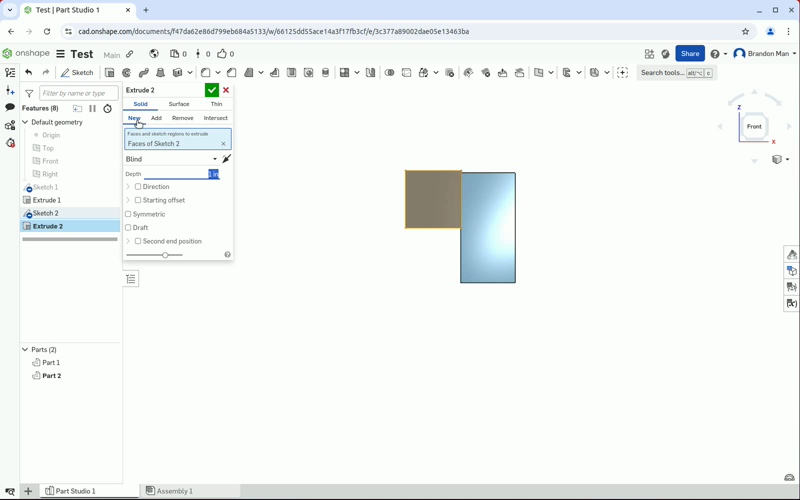
text(11.313)
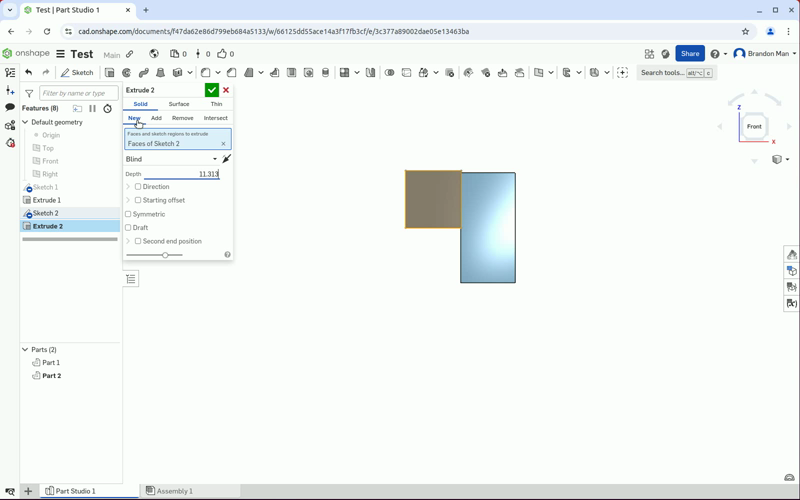
key(enter)
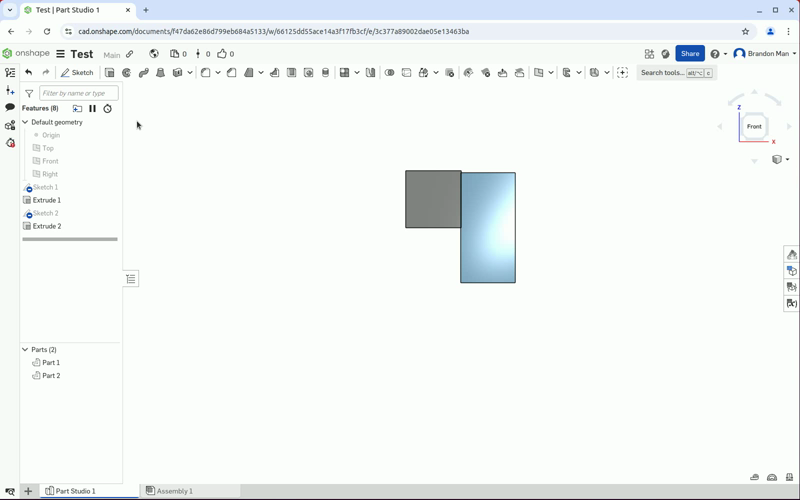
key(shift+h)
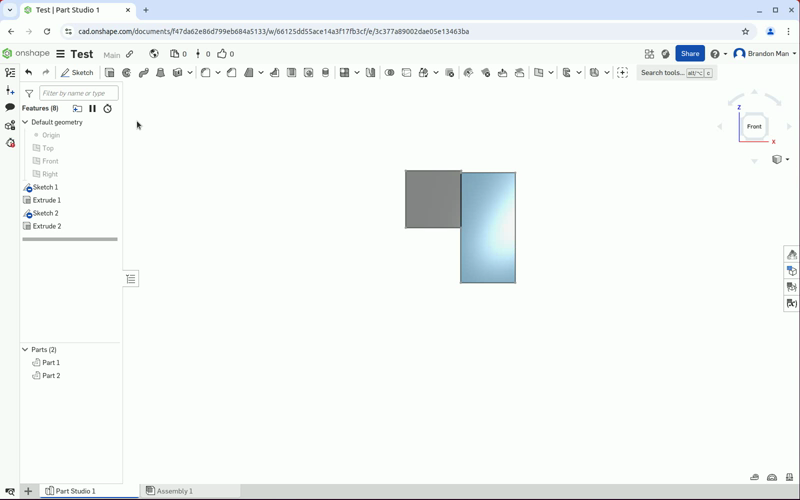
key(shift+h)
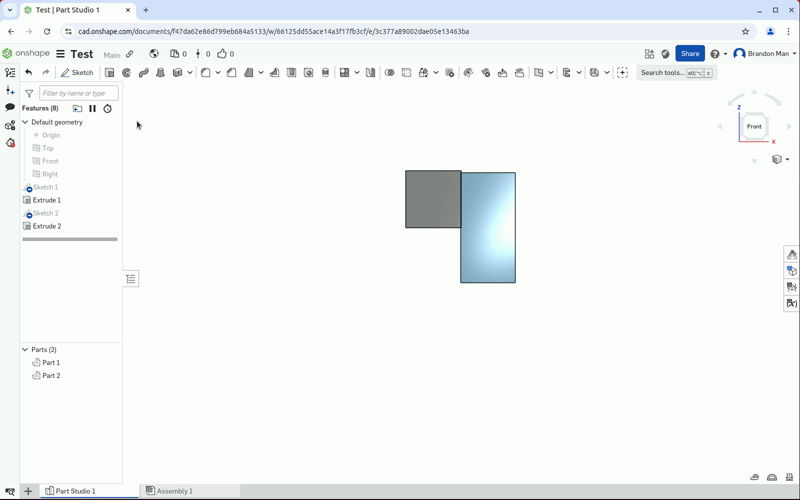
mouse_move(73, 189)
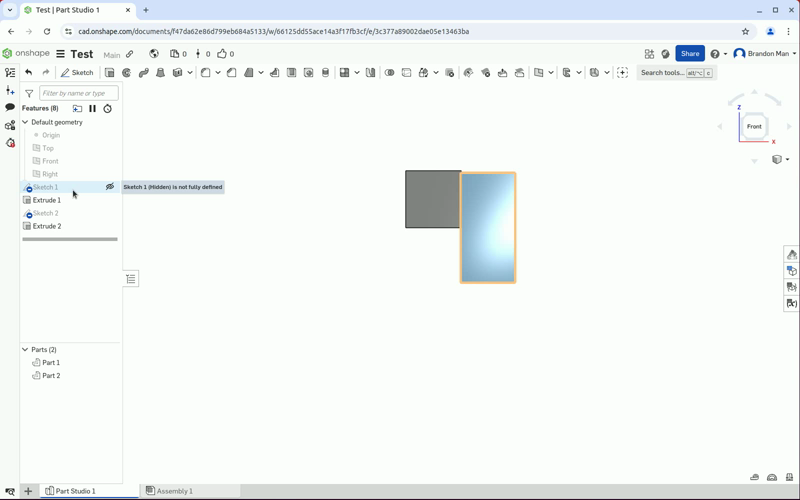
click(73, 189)
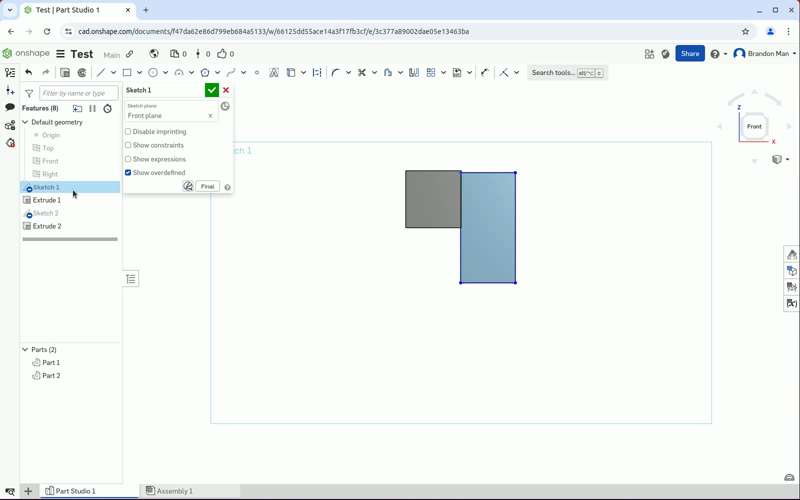
mouse_move(229, 92)
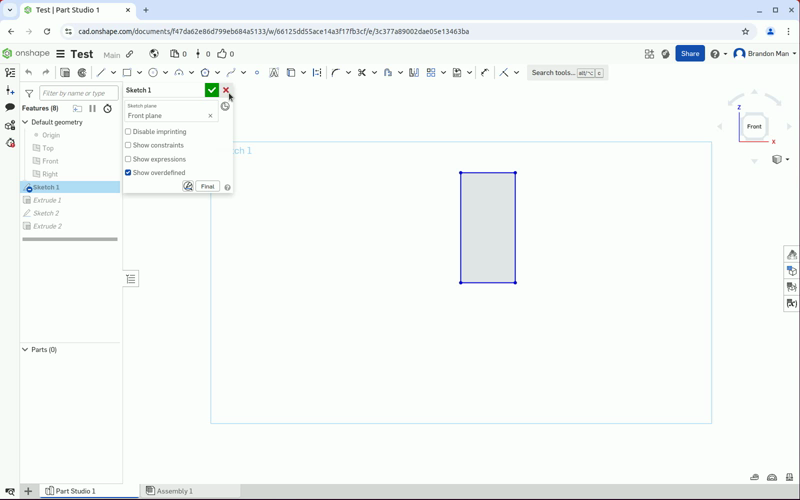
click(229, 92)
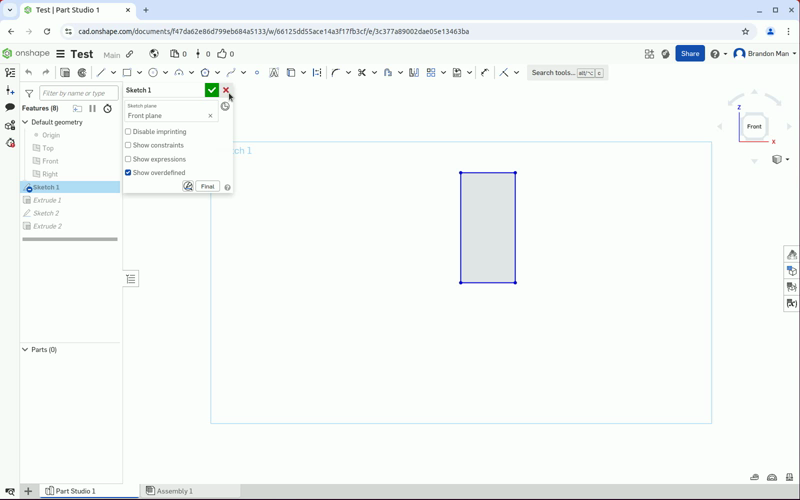
key(shift+s)
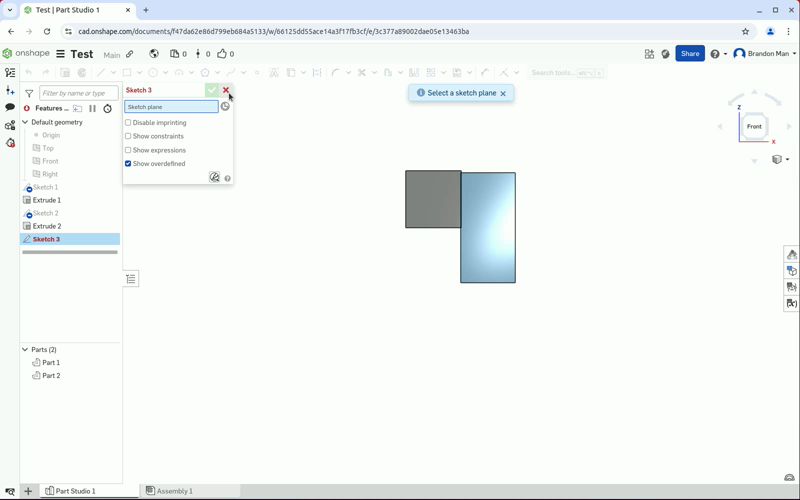
mouse_move(73, 163)
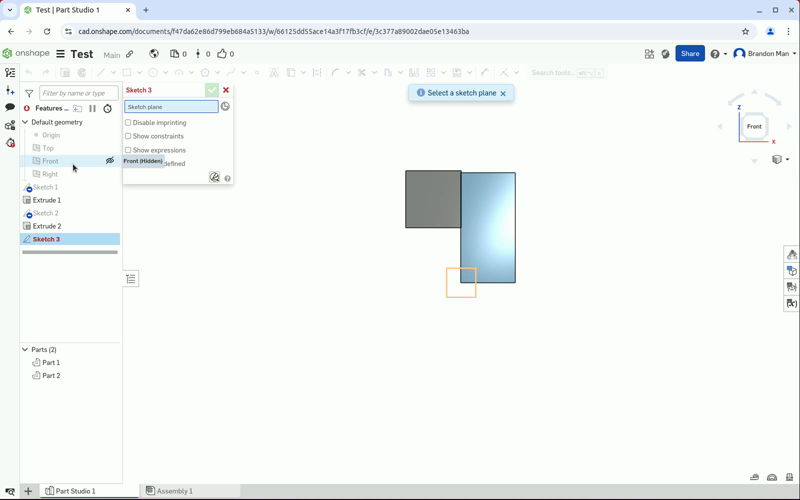
click(73, 163)
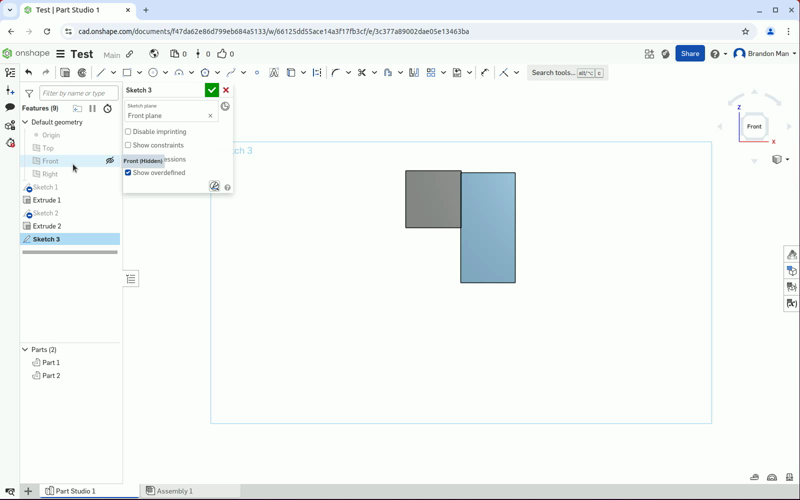
mouse_move(73, 352)
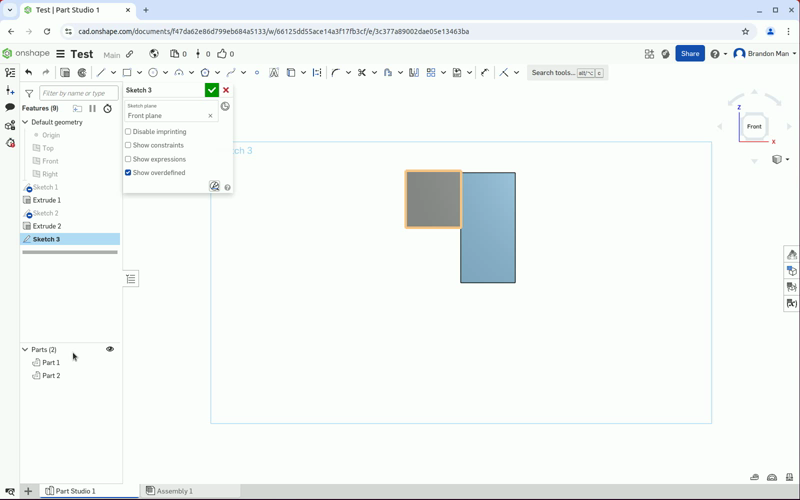
key(y)
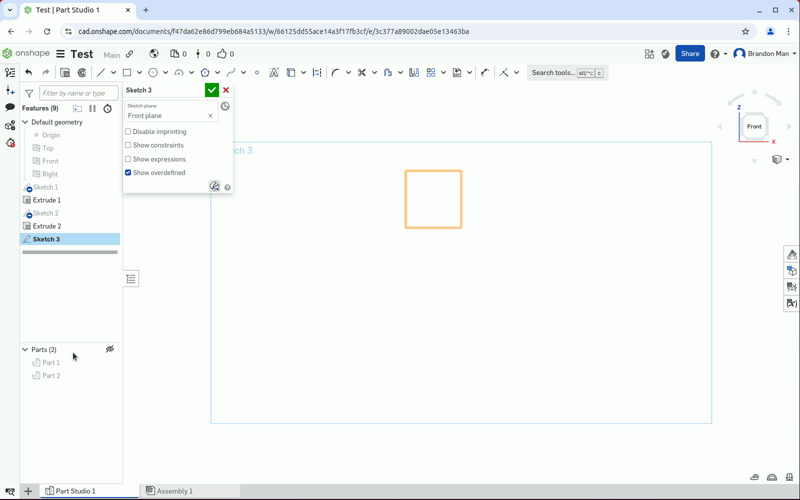
key(l)
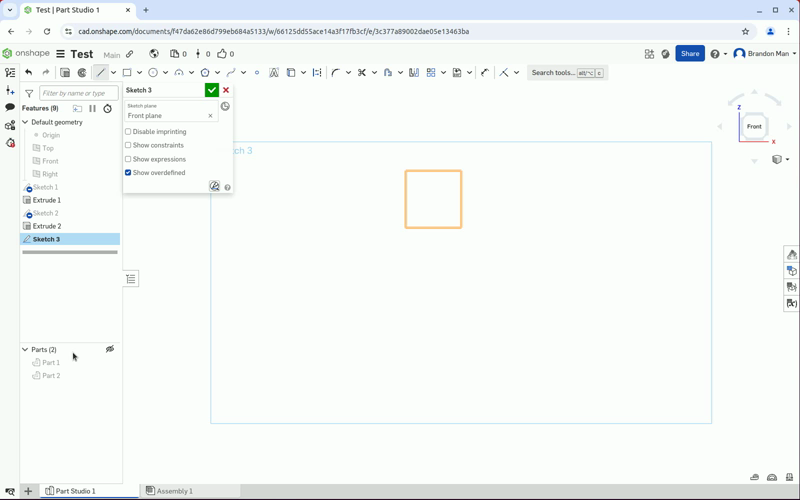
key_down(shift)
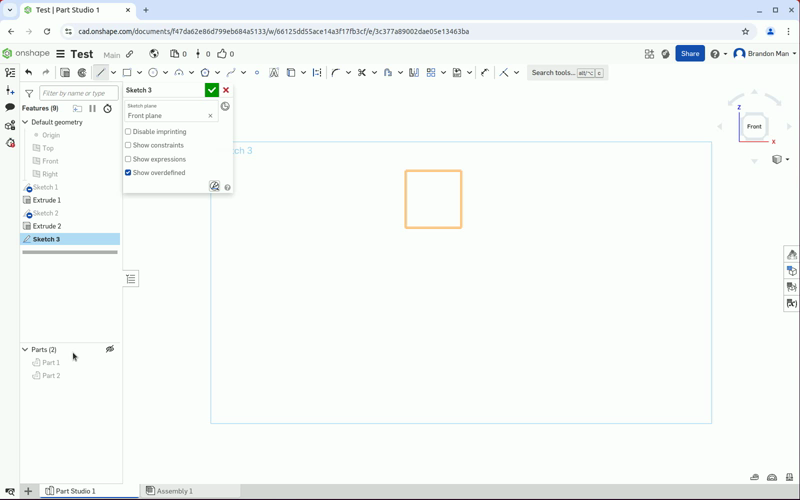
mouse_move(348, 226)
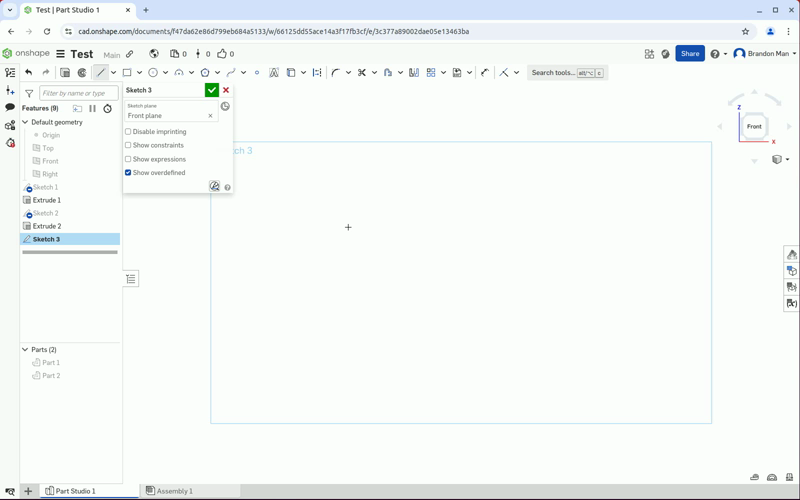
click(348, 226)
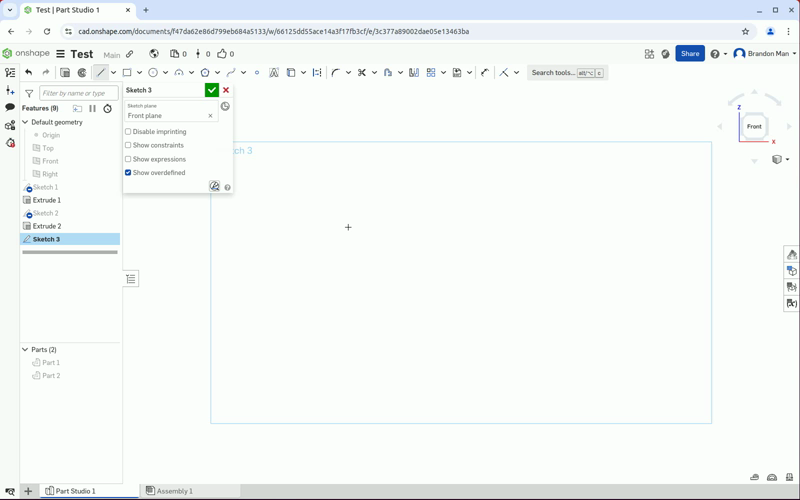
key_up(shift)
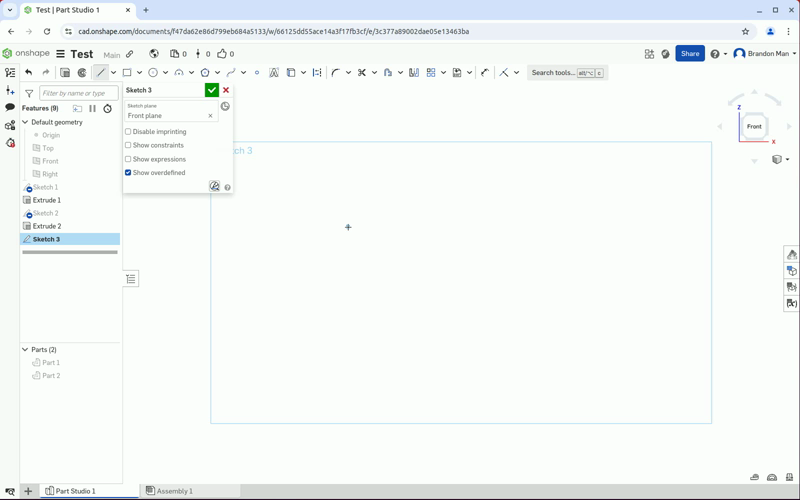
key_down(shift)
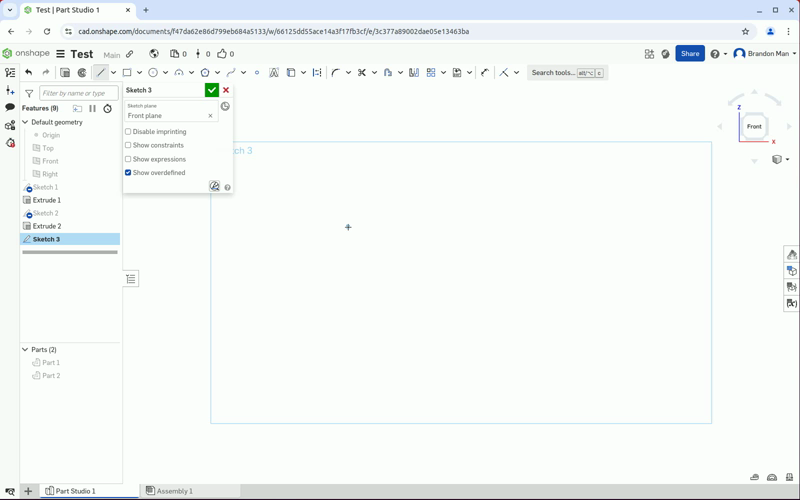
mouse_move(378, 226)
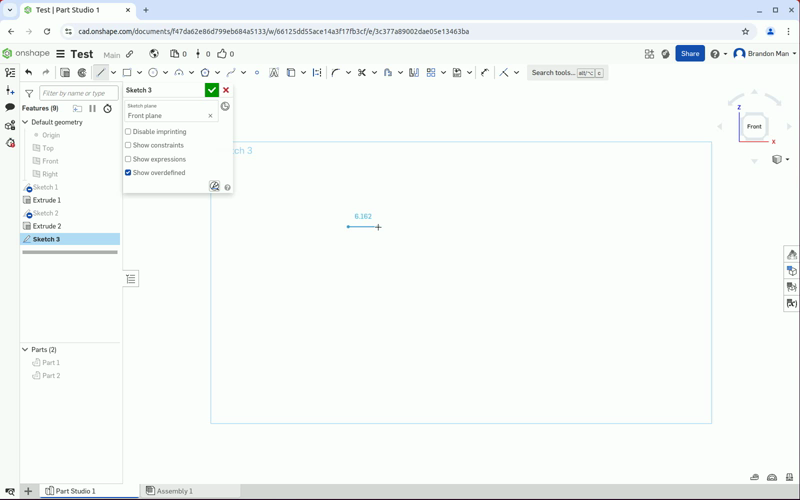
mouse_move(404, 226)
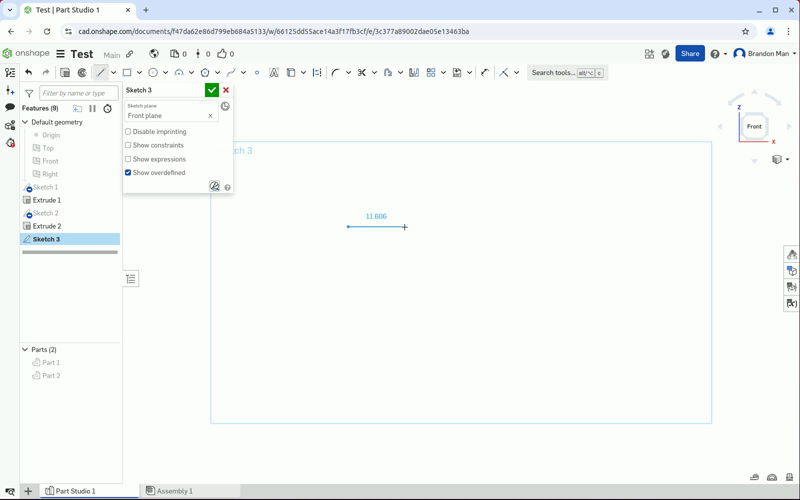
click(404, 226)
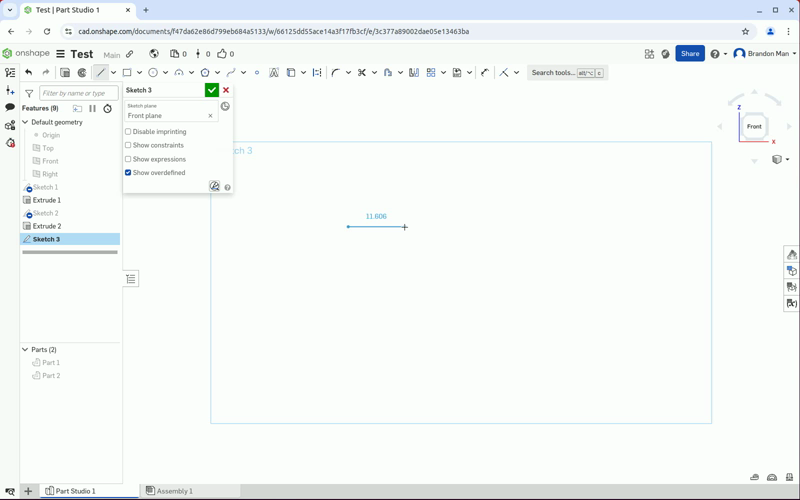
key_up(shift)
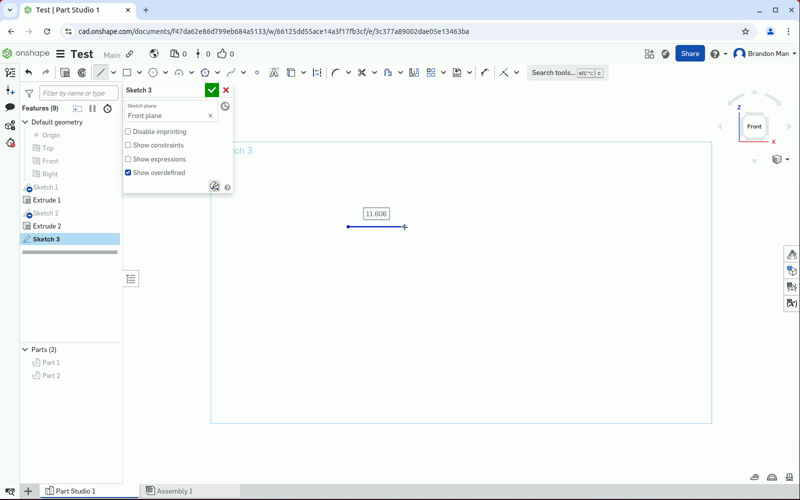
key_down(shift)
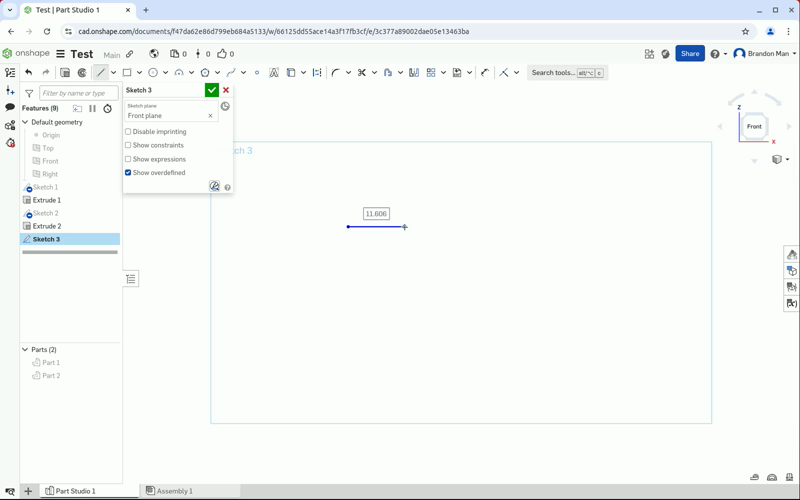
mouse_move(434, 226)
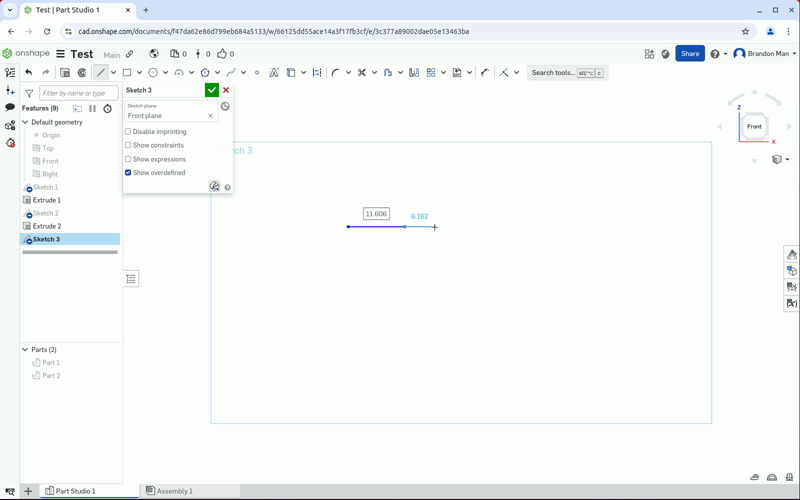
mouse_move(404, 169)
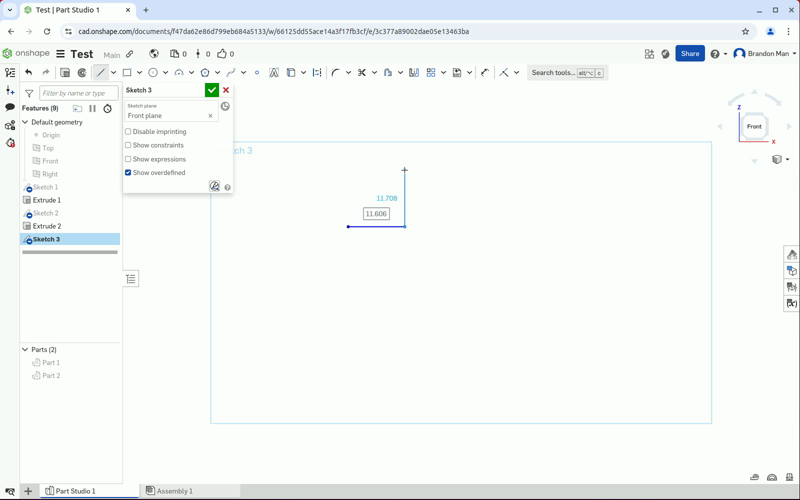
click(404, 169)
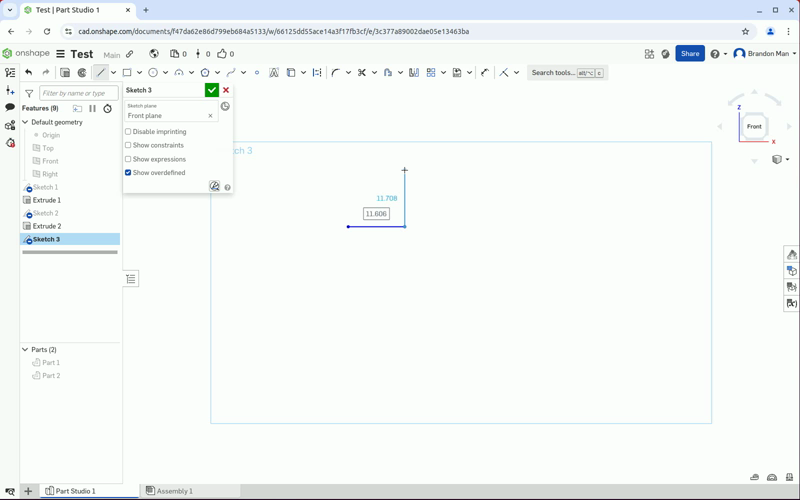
key_up(shift)
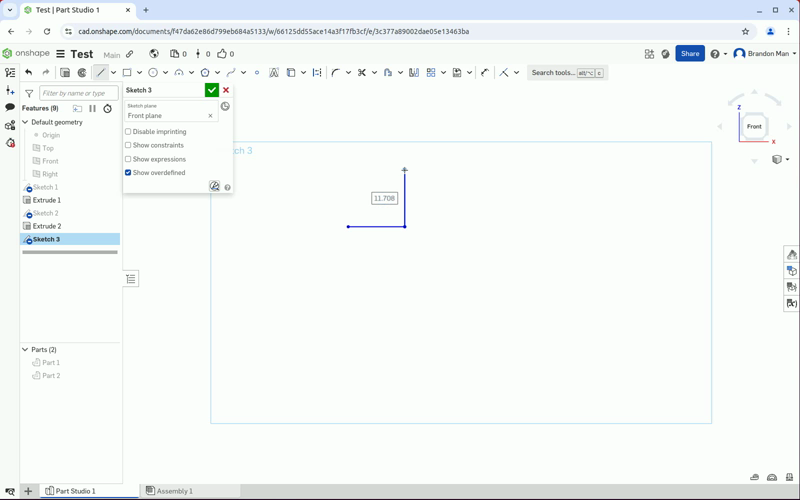
key_down(shift)
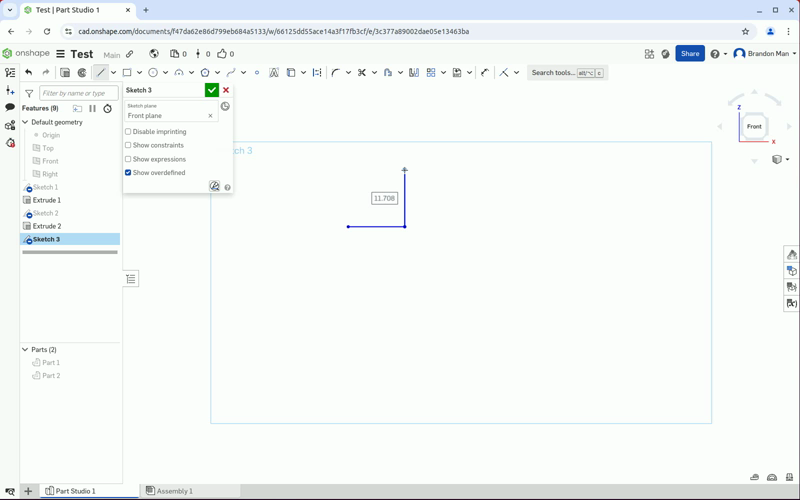
mouse_move(434, 169)
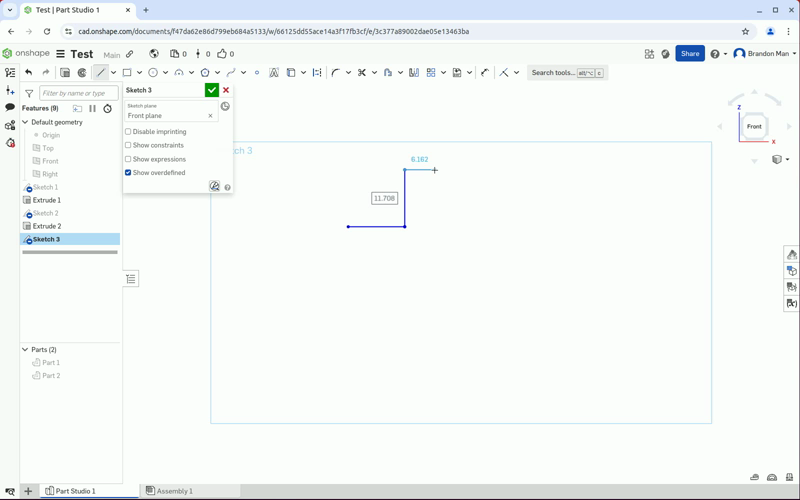
mouse_move(348, 169)
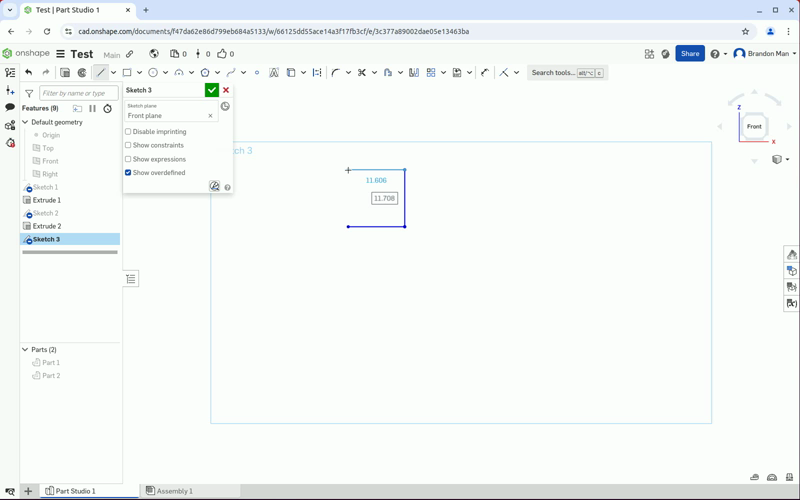
click(348, 169)
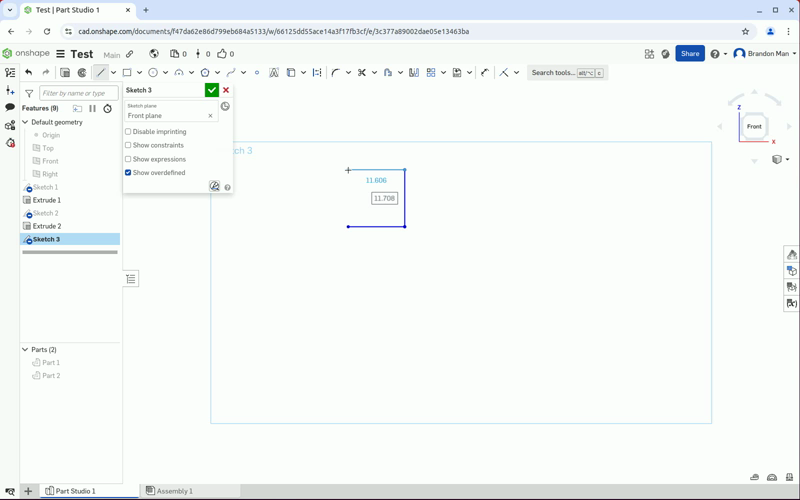
key_up(shift)
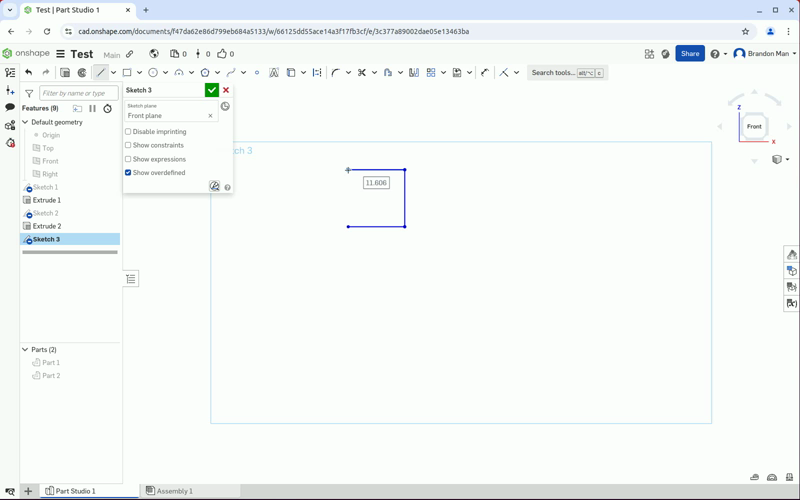
mouse_move(378, 169)
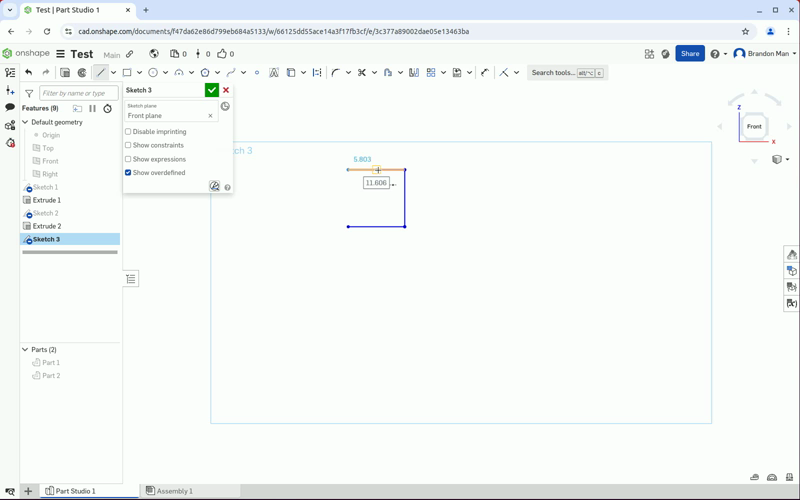
key_down(shift)
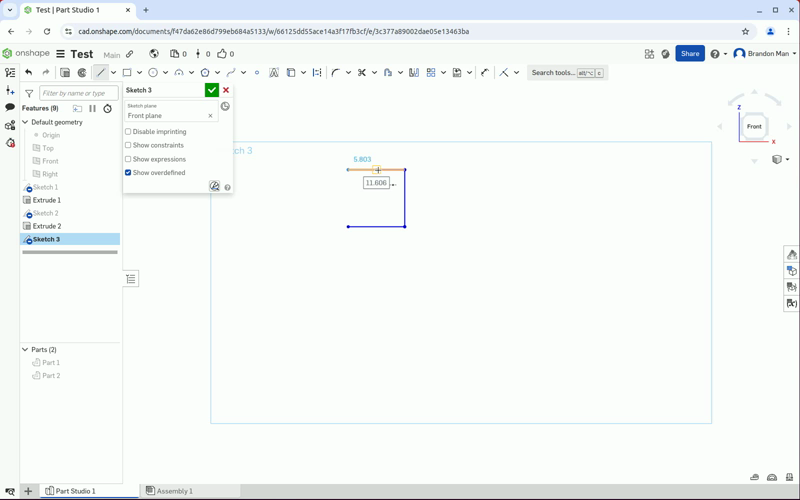
mouse_move(348, 226)
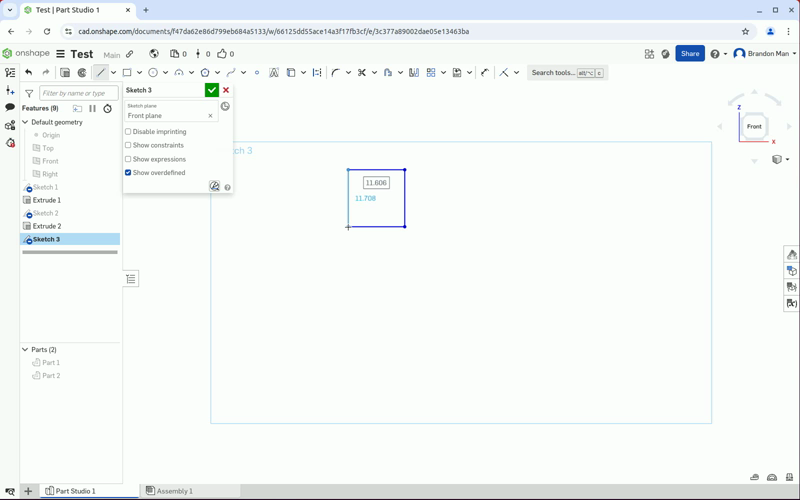
key_up(shift)
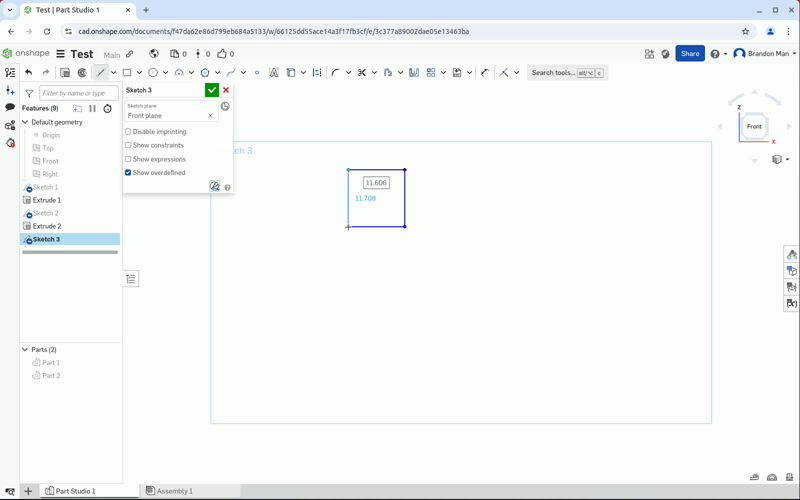
click(348, 226)
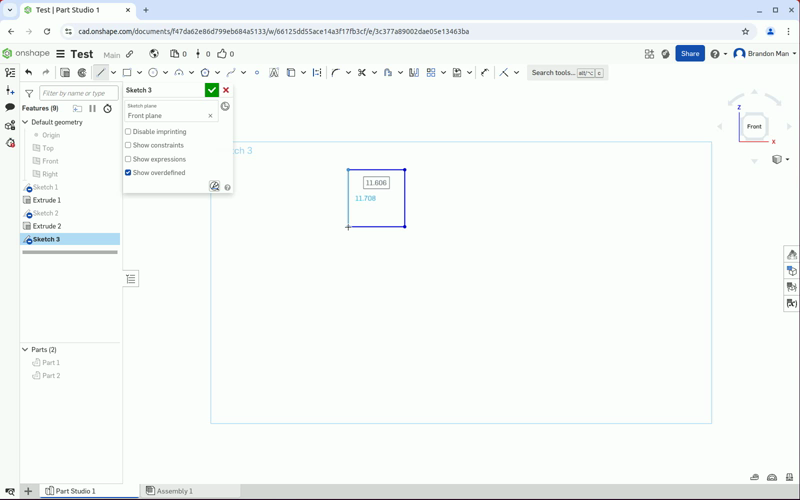
key(esc)
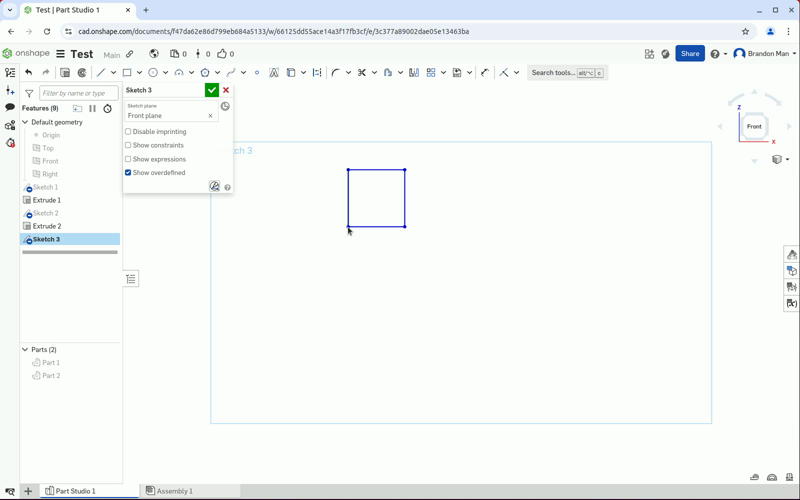
mouse_move(396, 214)
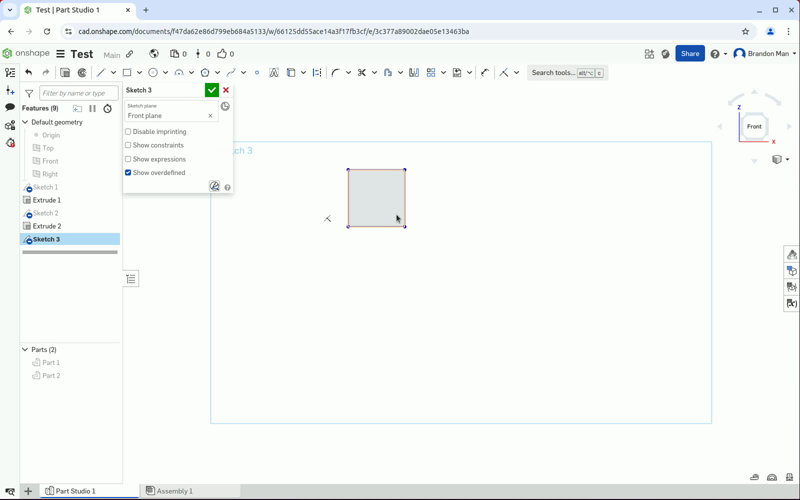
click(396, 214)
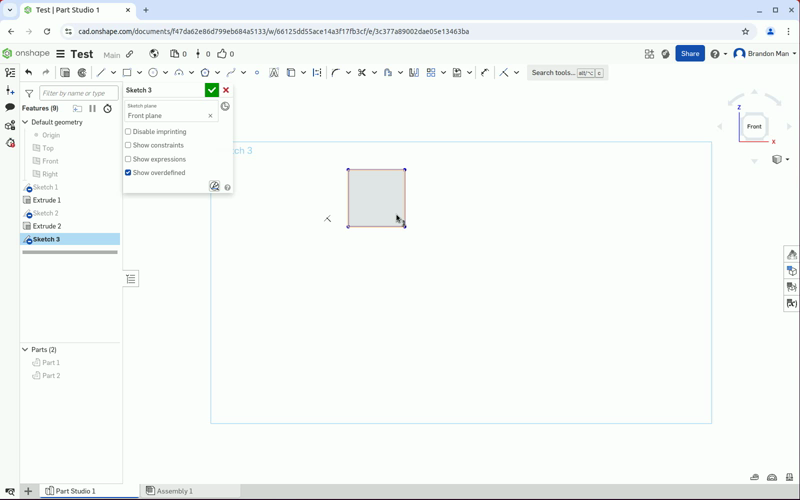
mouse_move(73, 352)
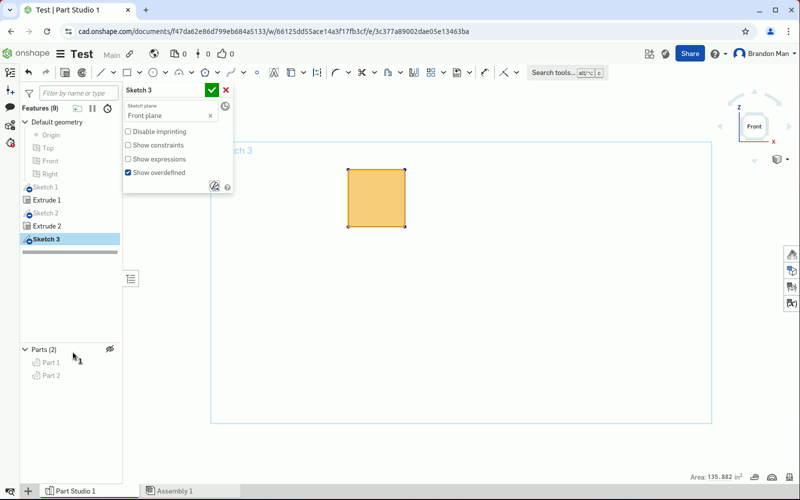
key(shift+y)
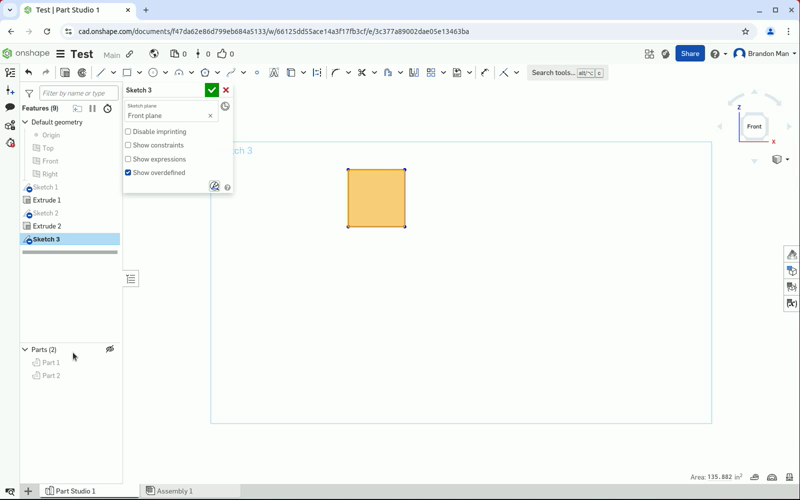
key(shift+e)
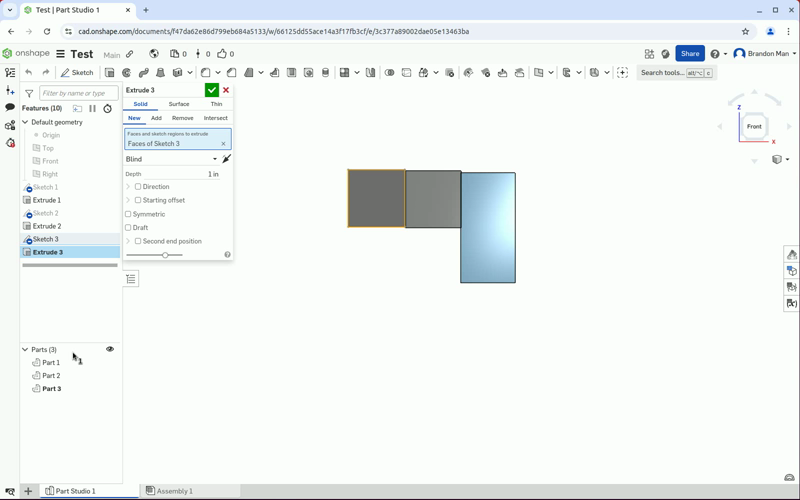
mouse_move(143, 106)
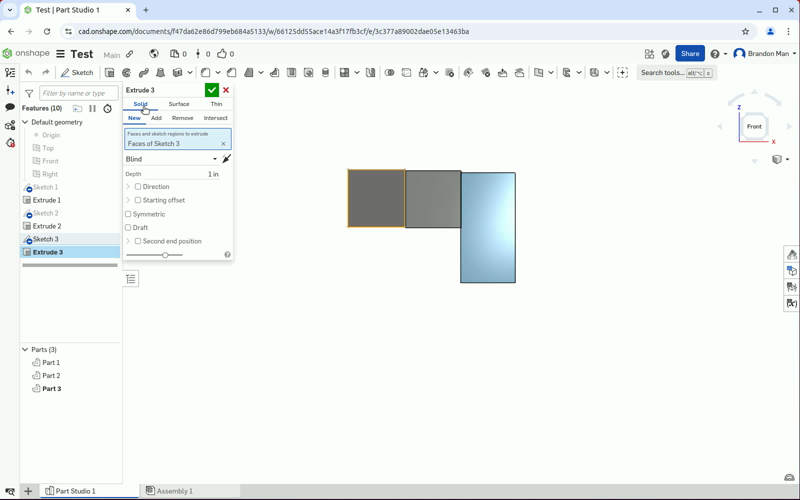
click(143, 106)
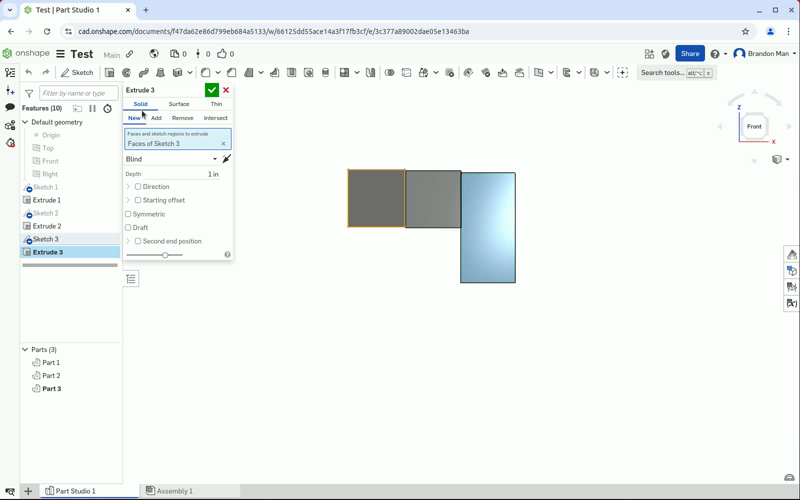
mouse_move(137, 120)
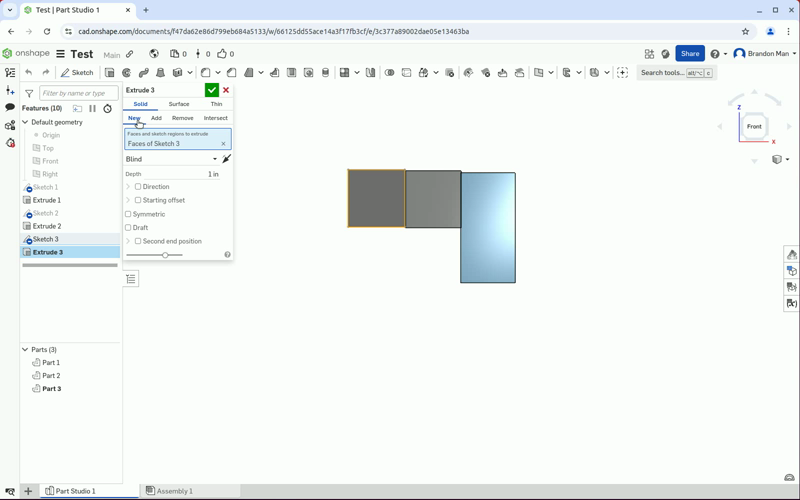
click(137, 120)
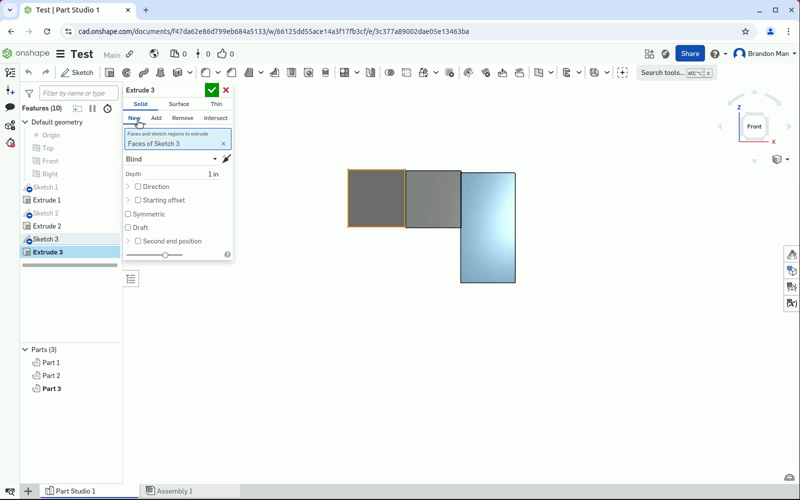
key(tab, 4)
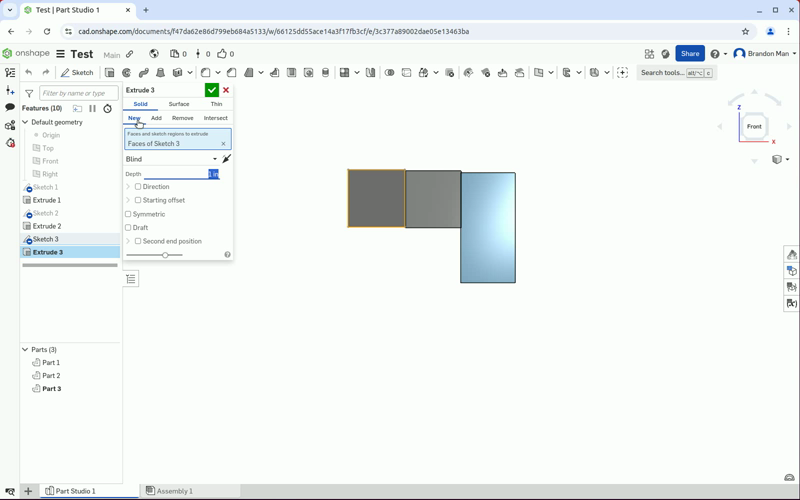
text(11.313)
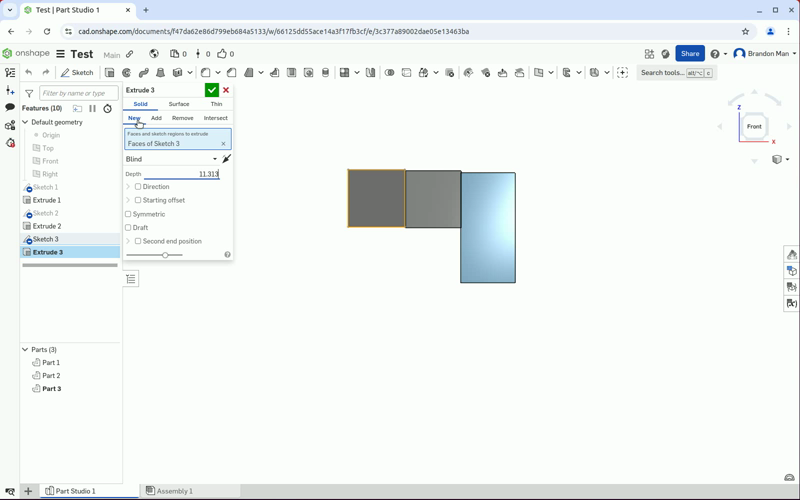
key(enter)
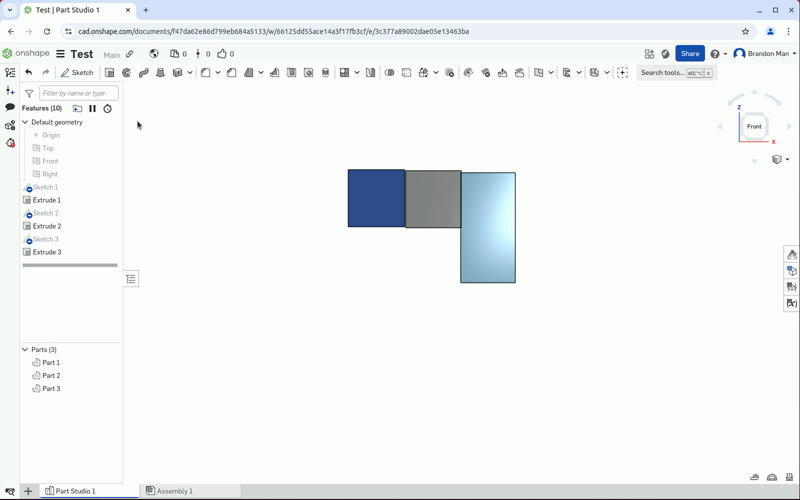
key(shift+h)
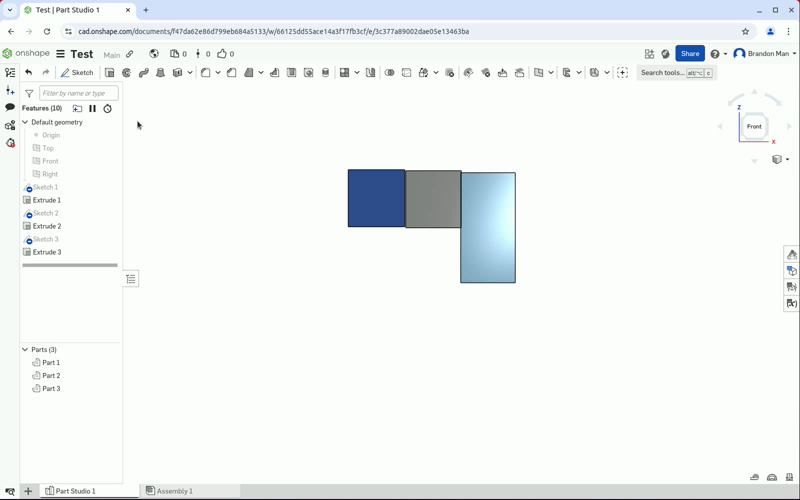
key(shift+h)
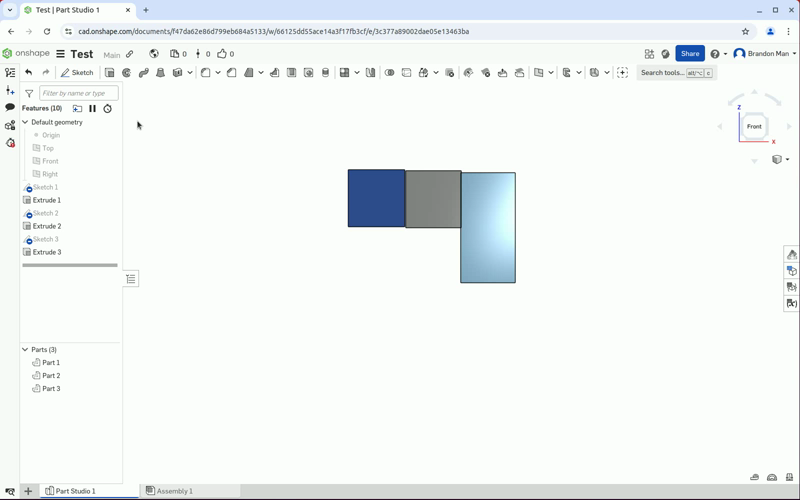
mouse_move(73, 189)
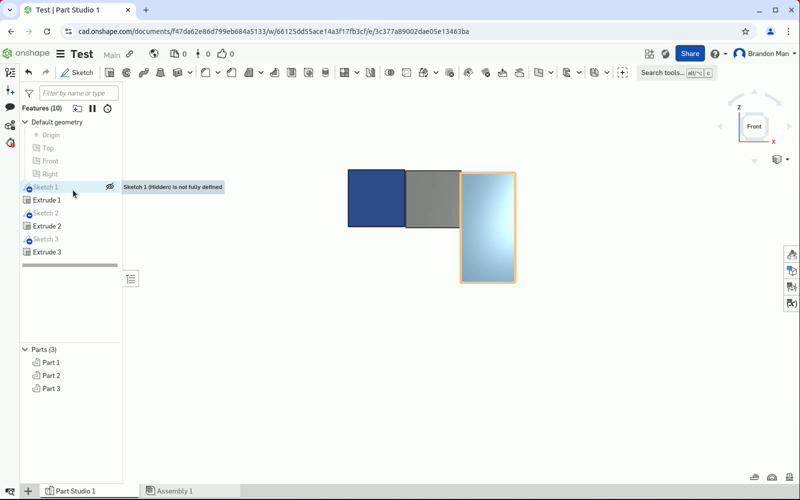
click(73, 189)
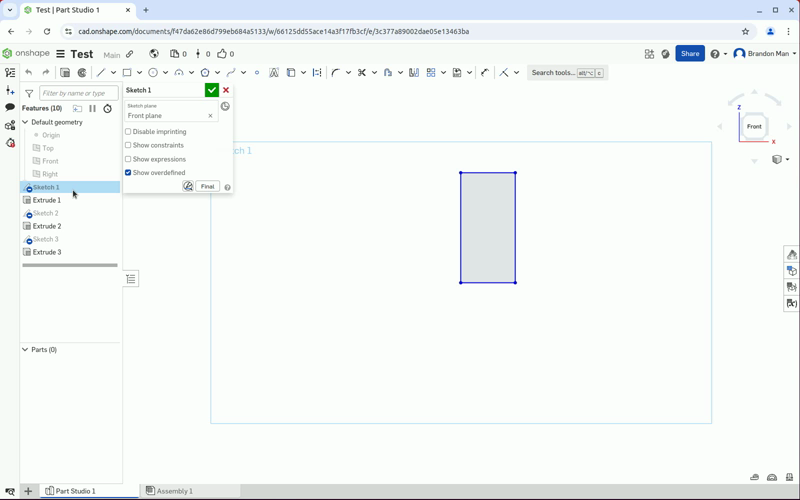
mouse_move(229, 92)
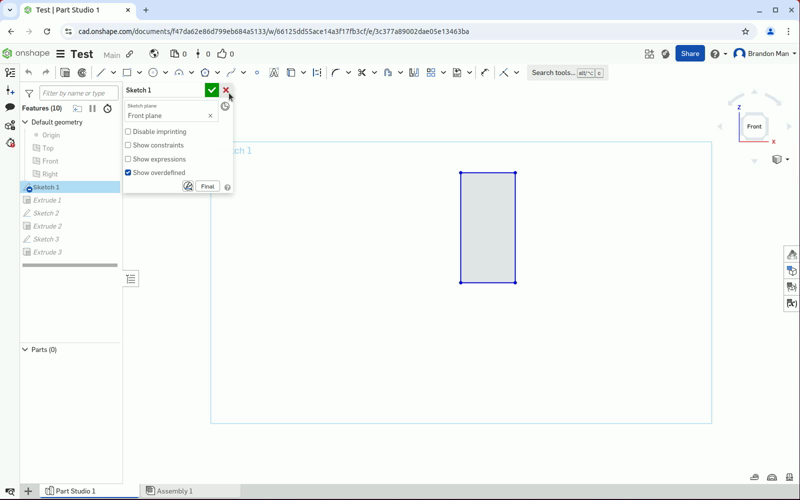
click(229, 92)
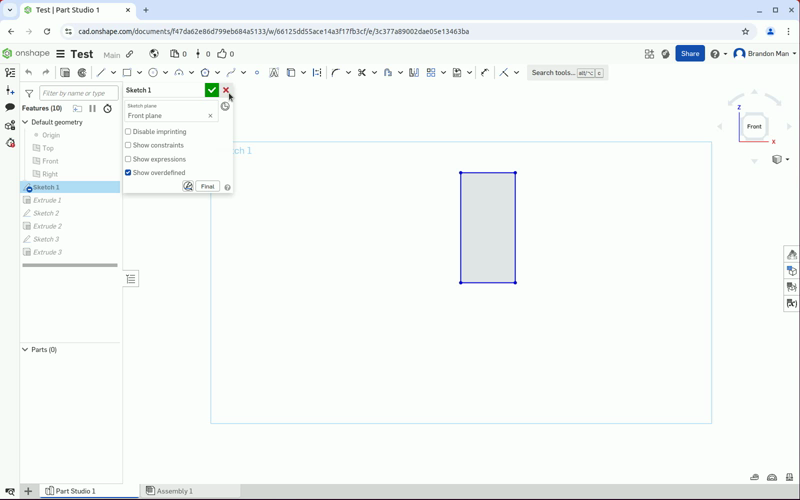
key(shift+s)
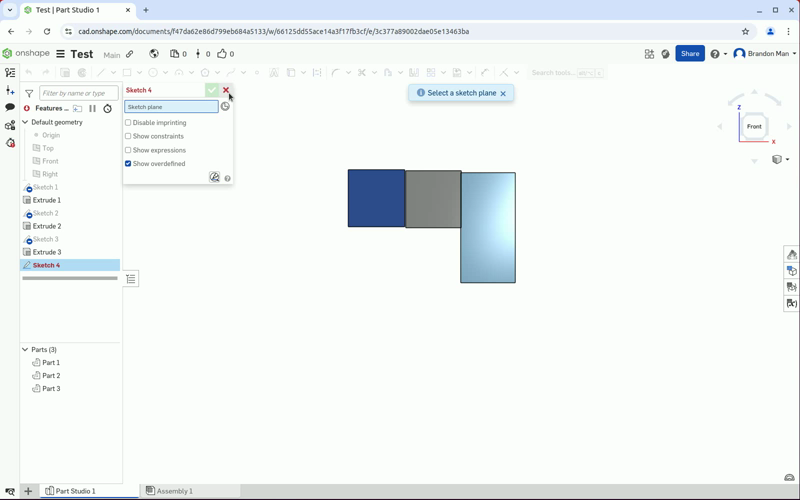
mouse_move(73, 163)
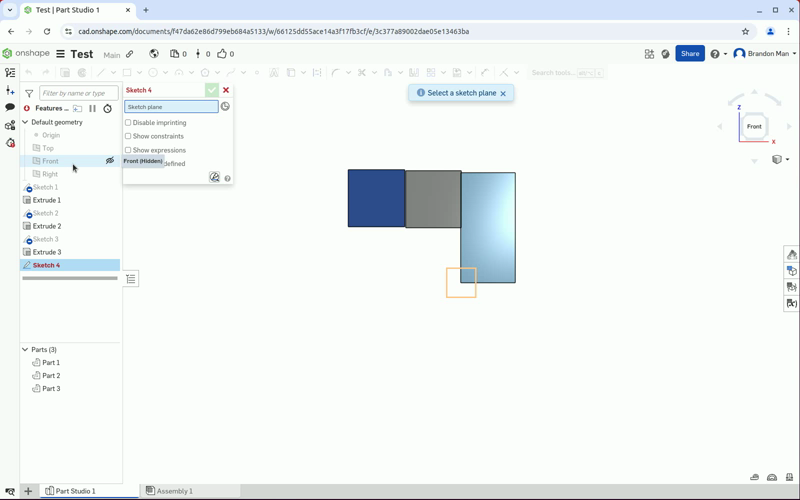
click(73, 163)
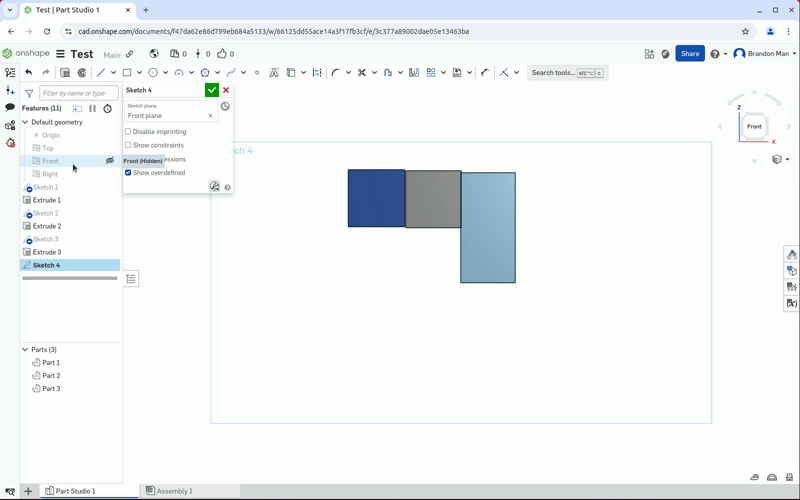
mouse_move(73, 352)
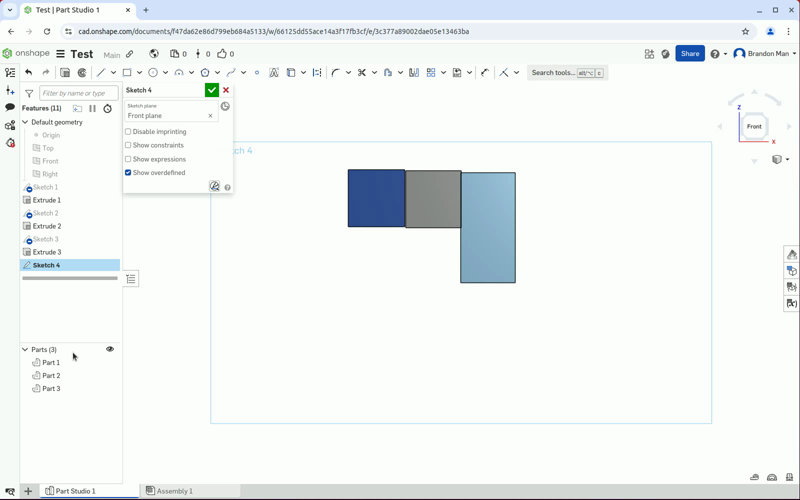
key(y)
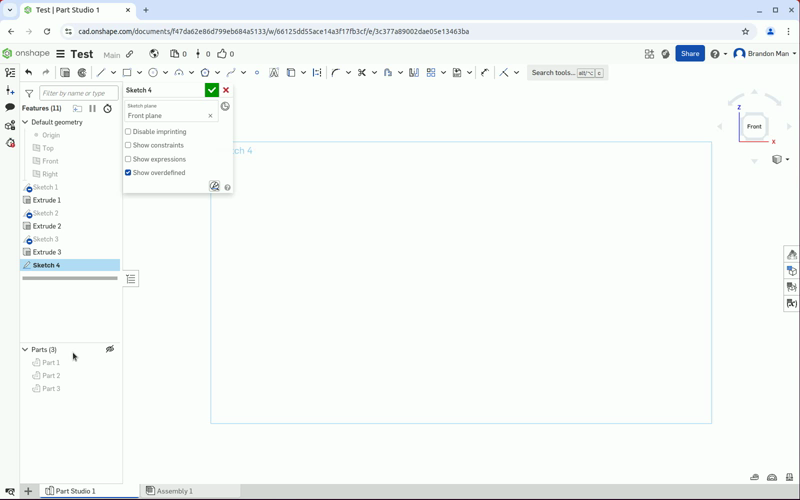
key(l)
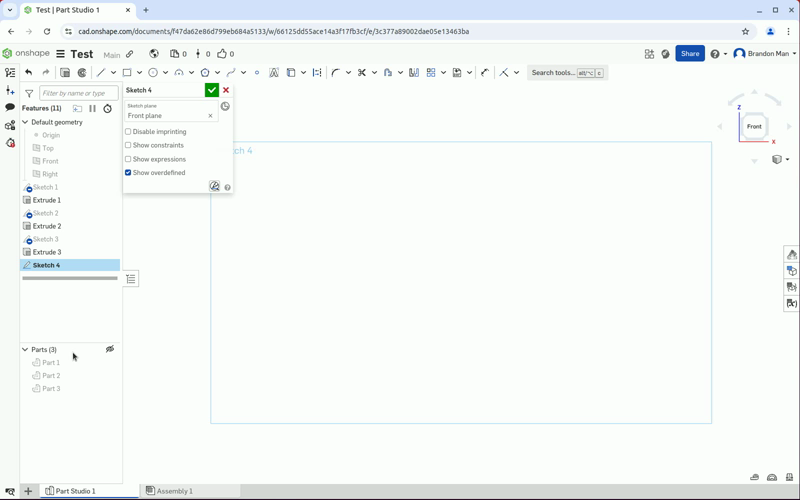
key_down(shift)
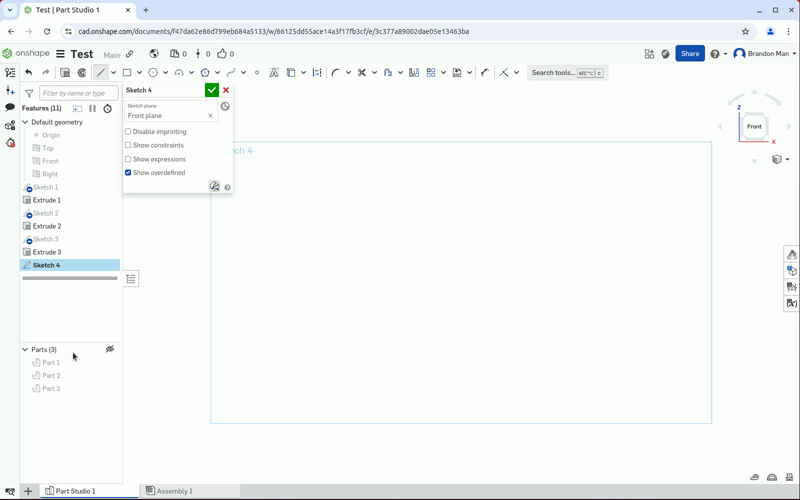
mouse_move(348, 282)
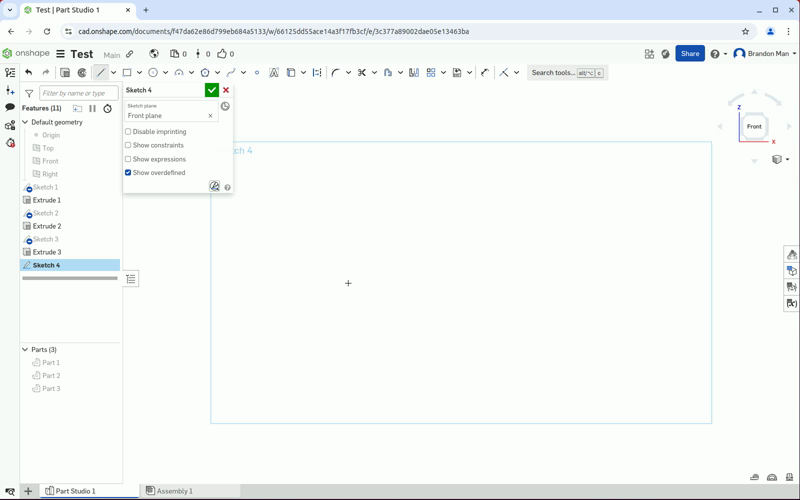
click(348, 282)
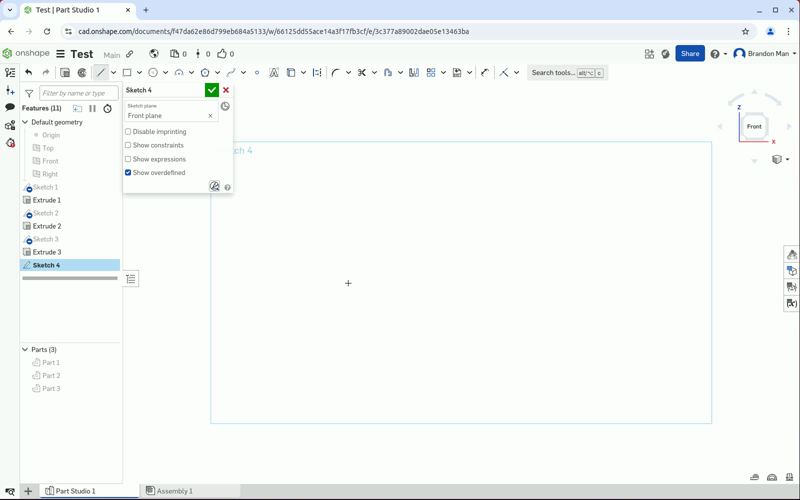
key_up(shift)
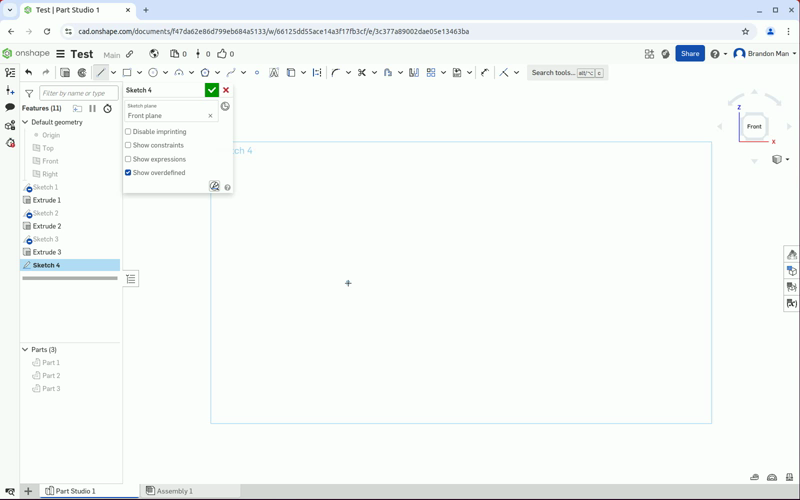
key_down(shift)
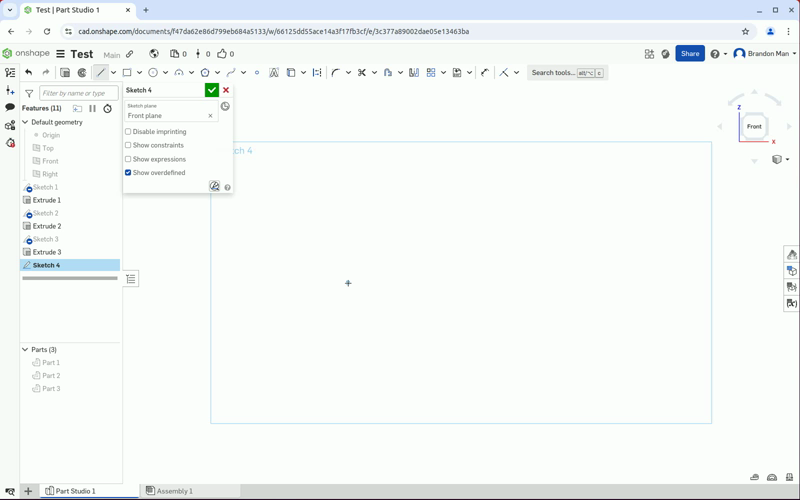
mouse_move(378, 282)
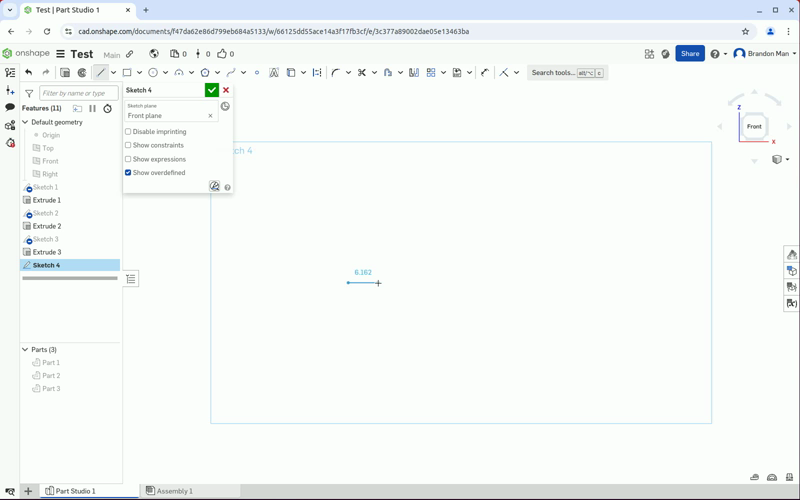
mouse_move(404, 282)
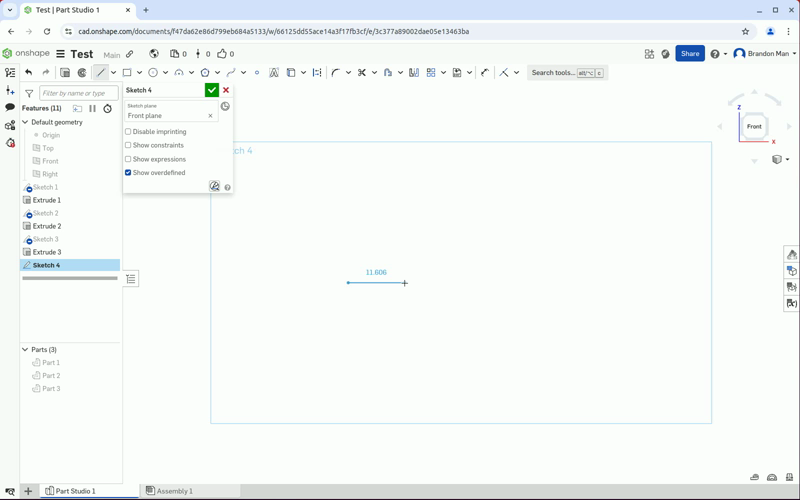
click(404, 282)
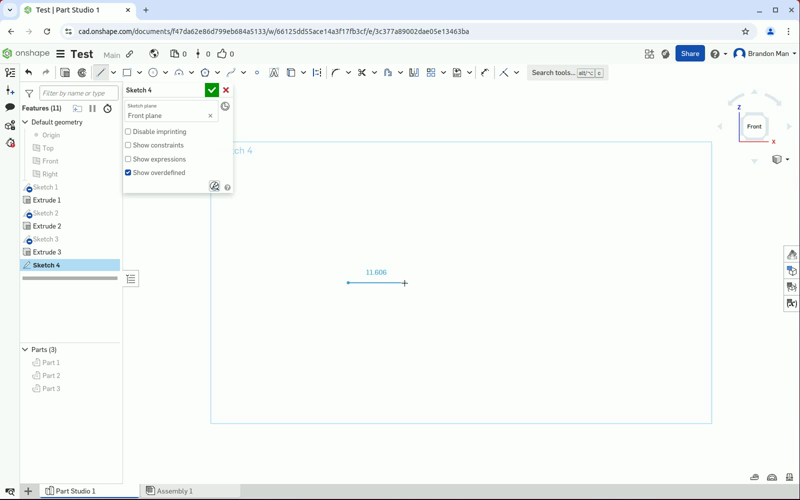
key_up(shift)
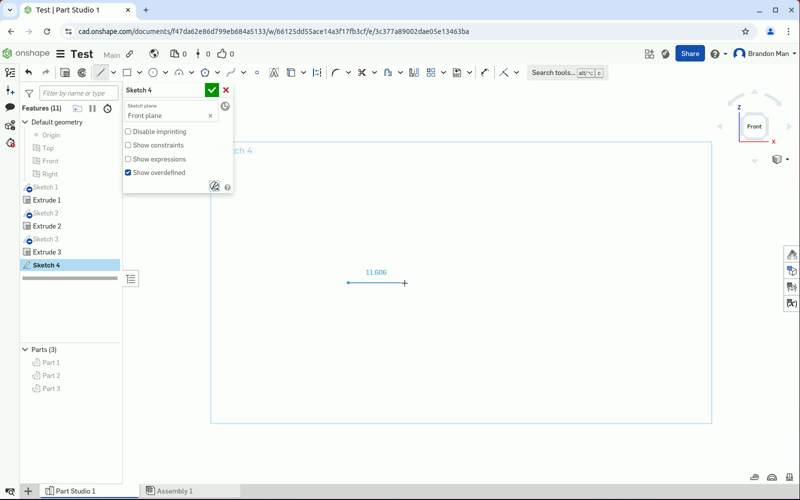
key_down(shift)
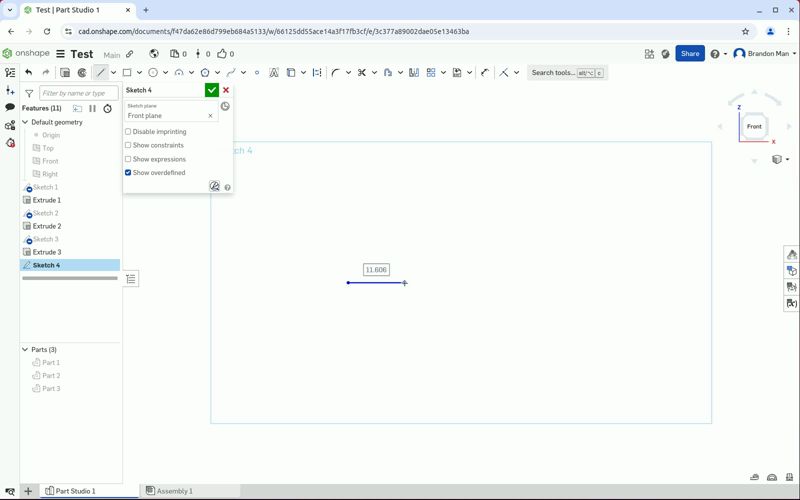
mouse_move(434, 282)
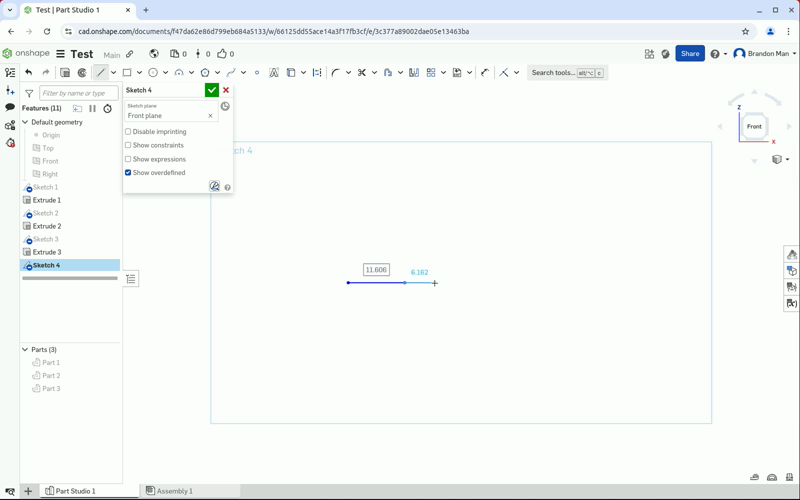
mouse_move(404, 226)
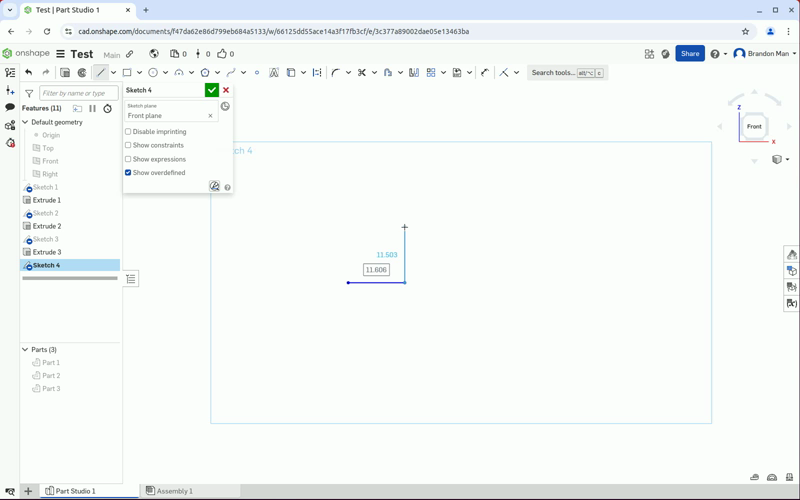
click(404, 226)
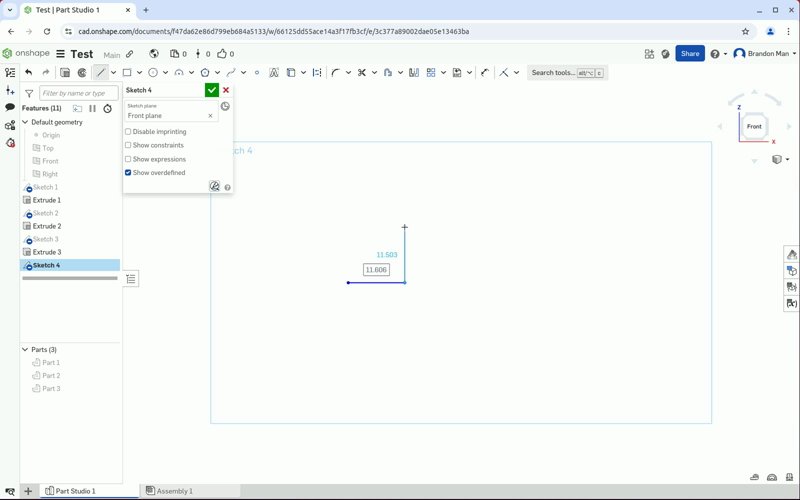
key_up(shift)
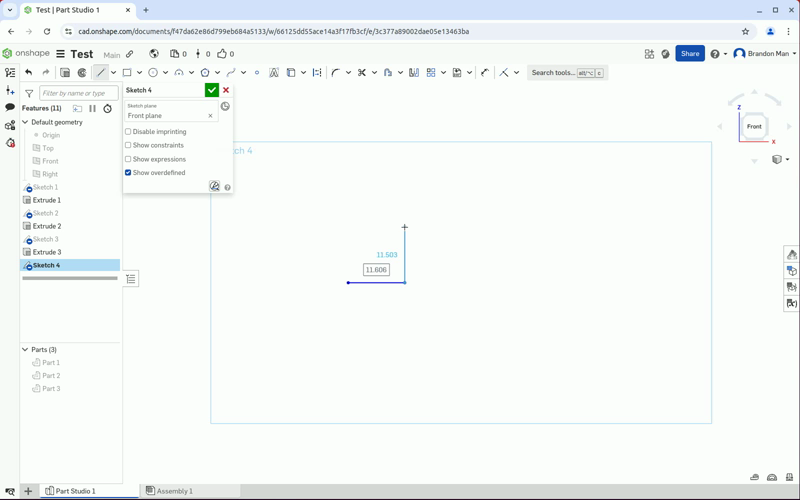
key_down(shift)
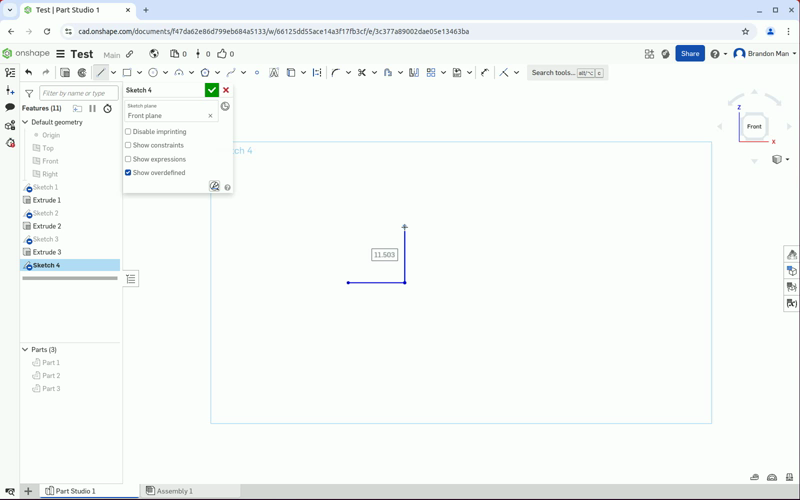
mouse_move(434, 226)
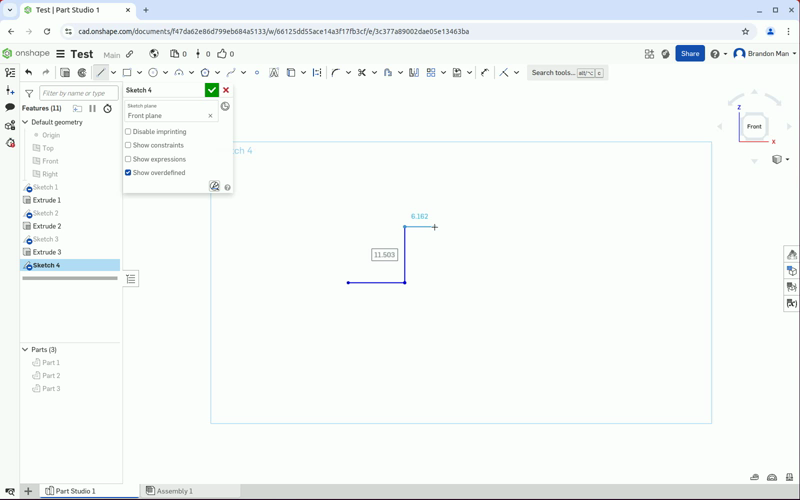
mouse_move(348, 226)
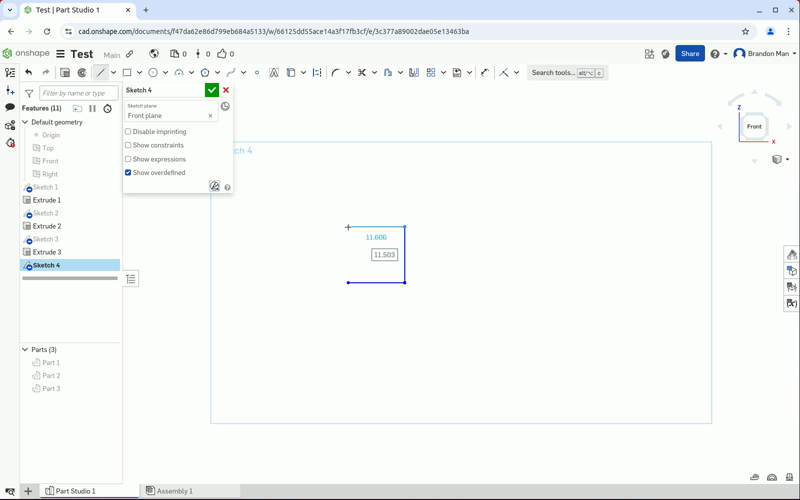
click(348, 226)
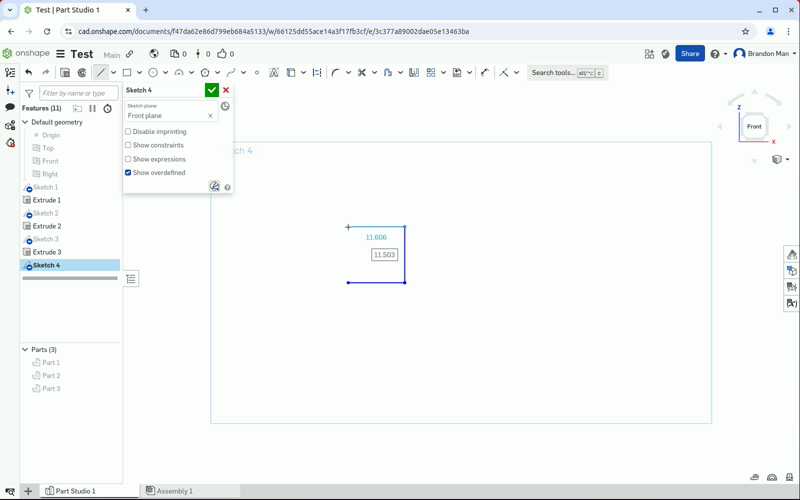
key_up(shift)
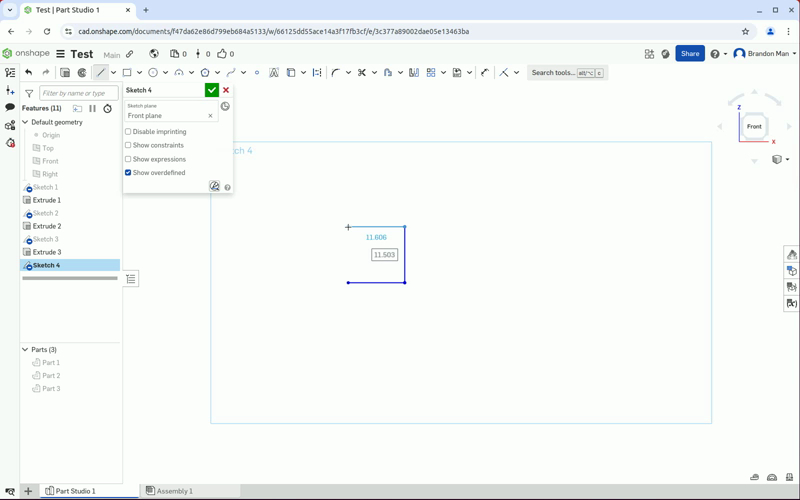
mouse_move(378, 226)
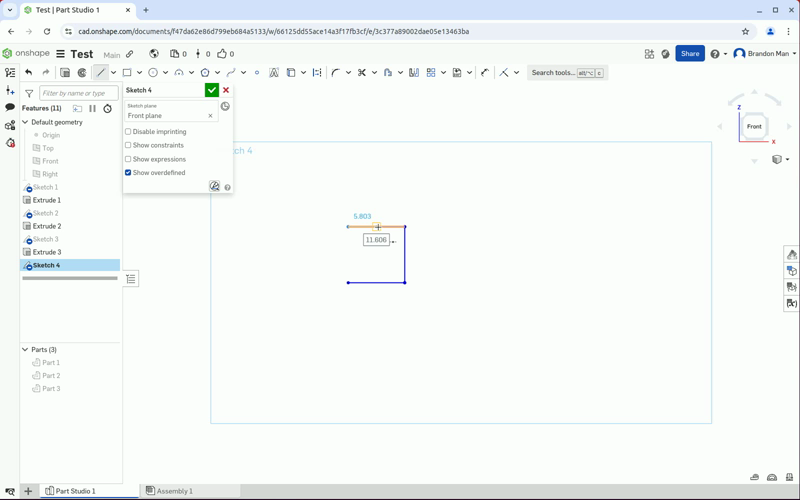
key_down(shift)
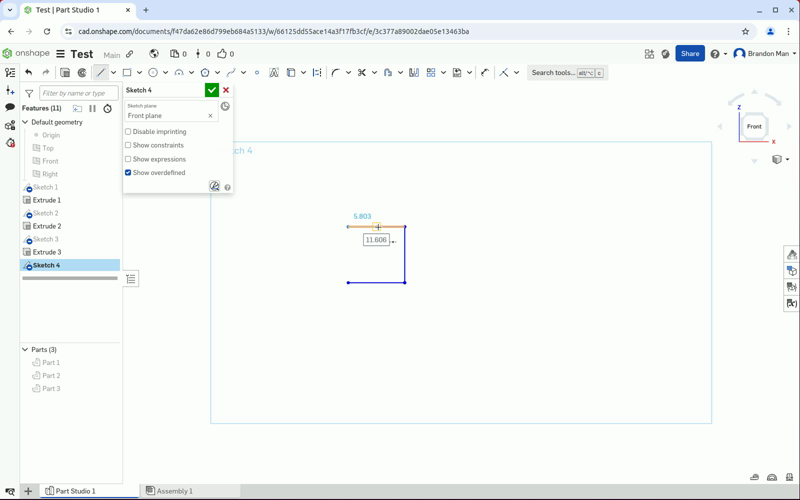
mouse_move(348, 282)
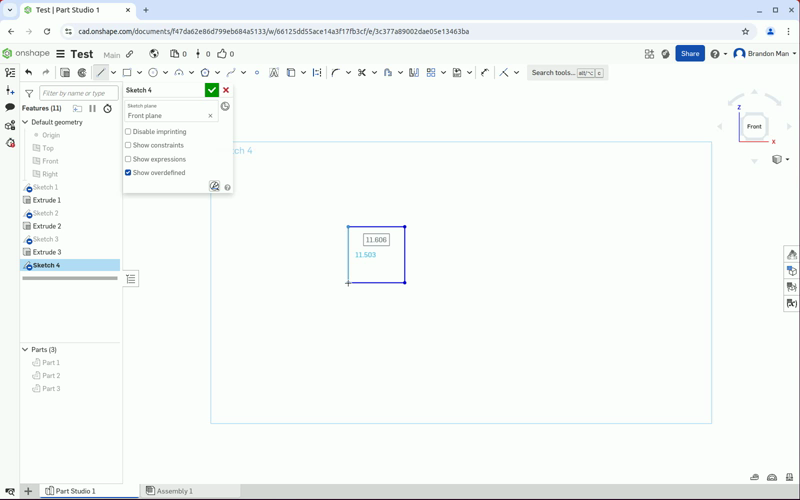
key_up(shift)
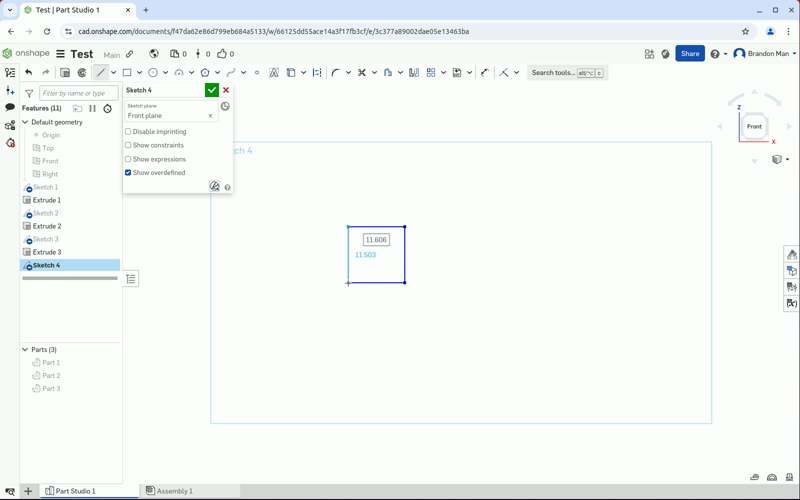
click(348, 282)
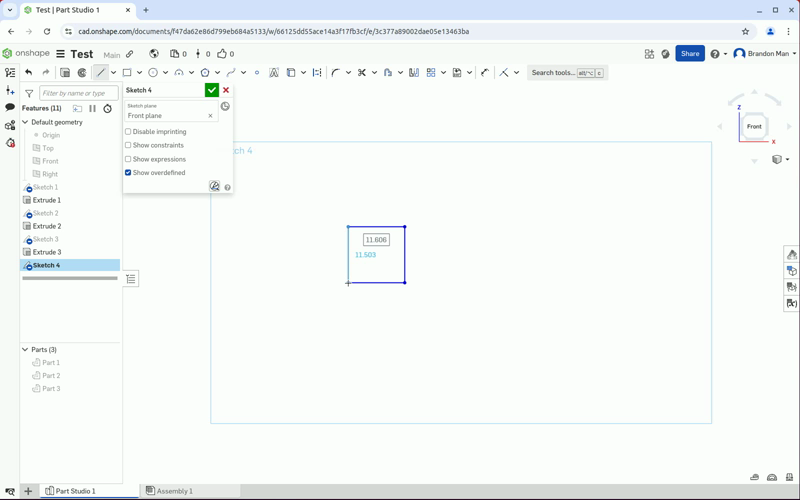
key(esc)
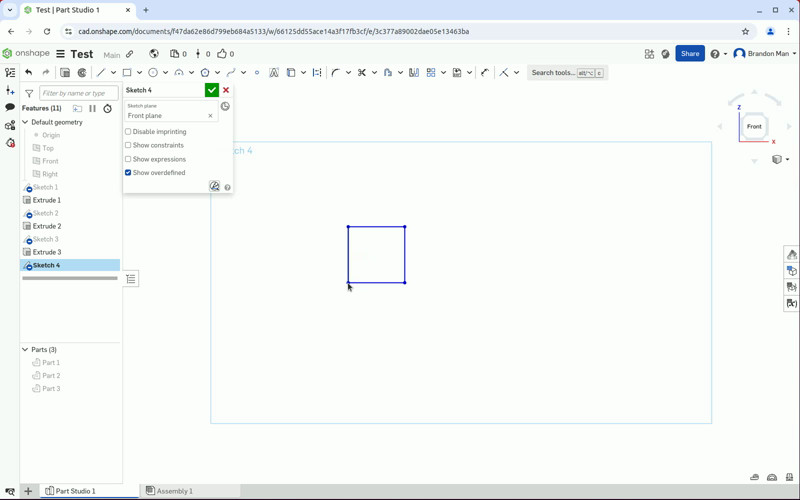
mouse_move(354, 234)
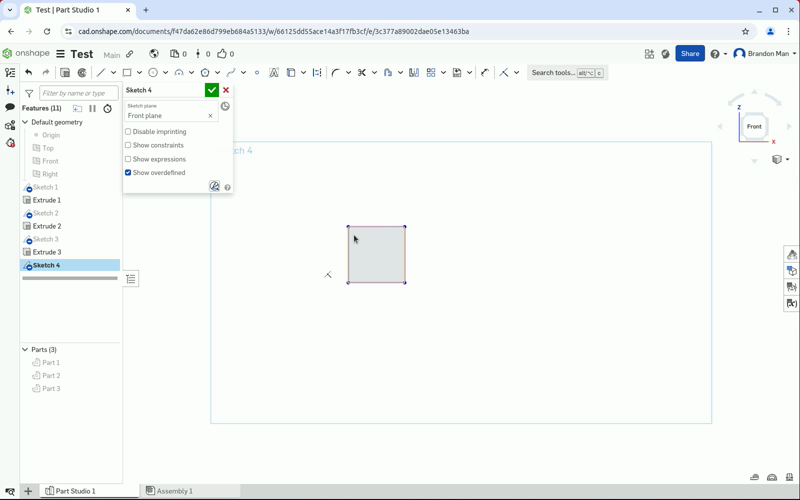
click(354, 234)
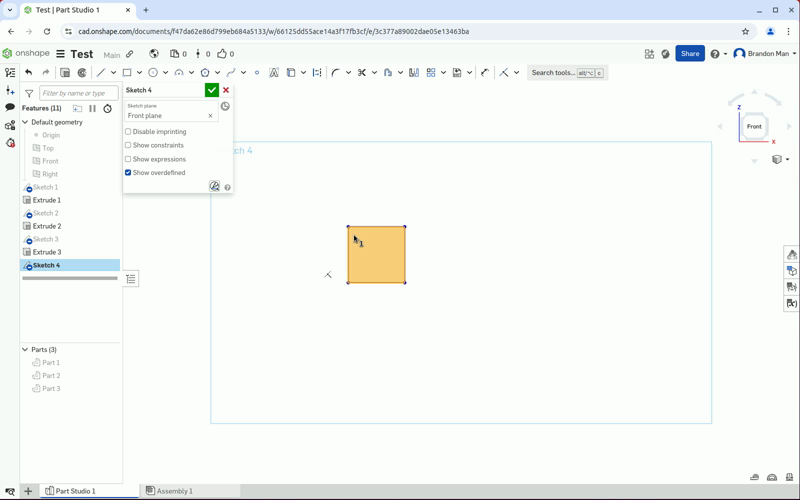
mouse_move(73, 352)
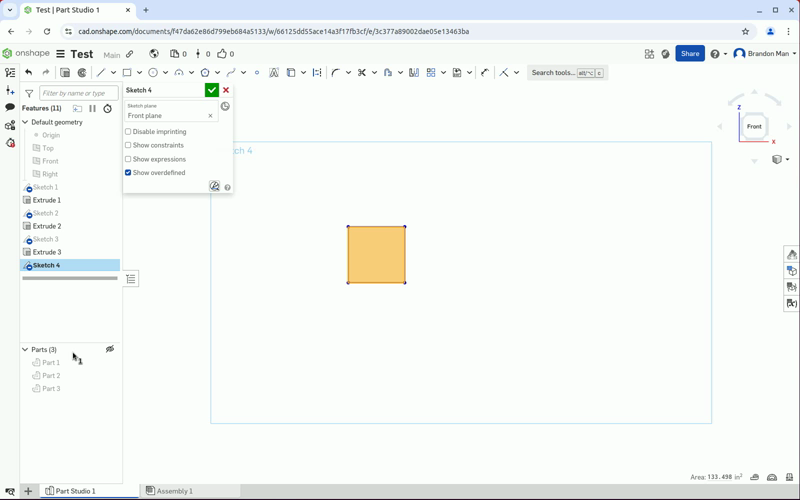
key(shift+y)
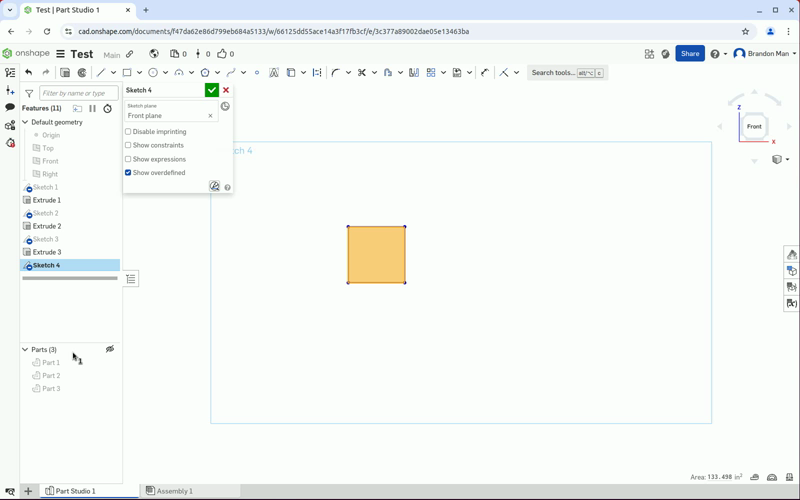
key(shift+e)
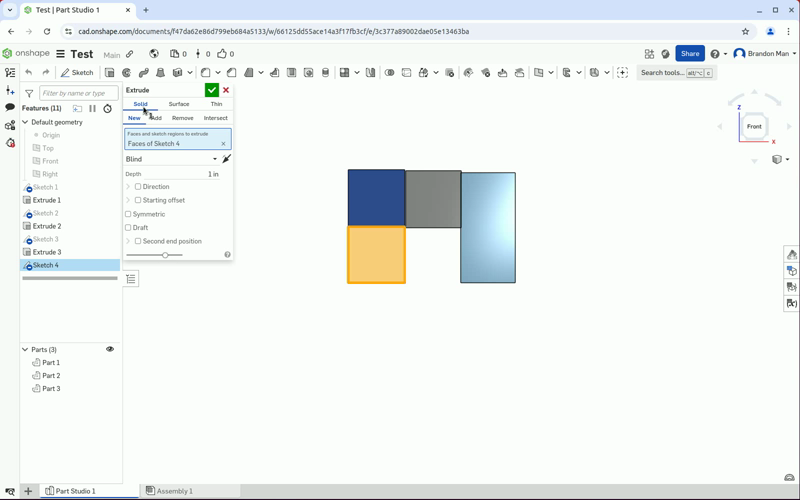
mouse_move(143, 106)
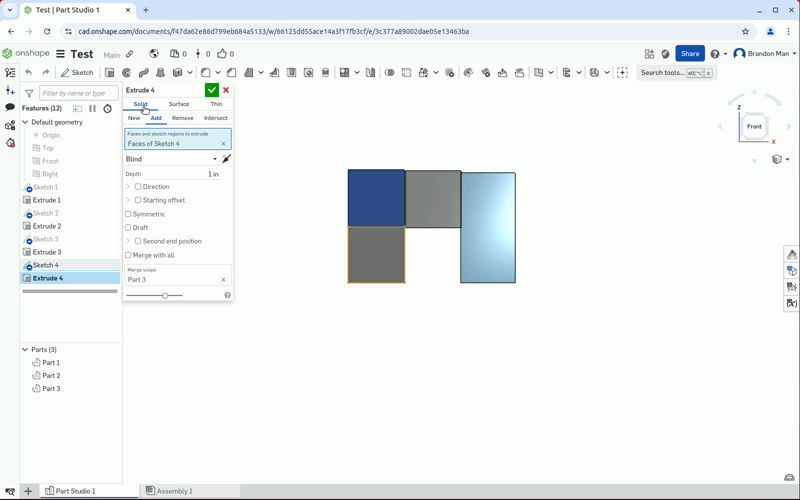
click(143, 106)
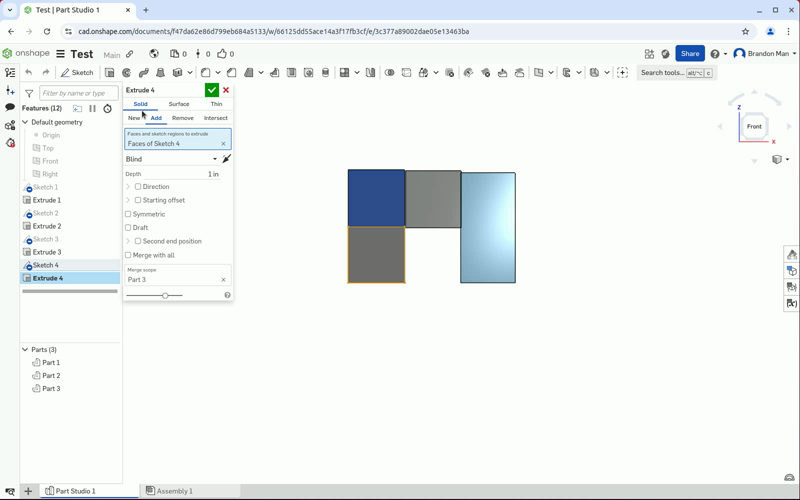
mouse_move(137, 120)
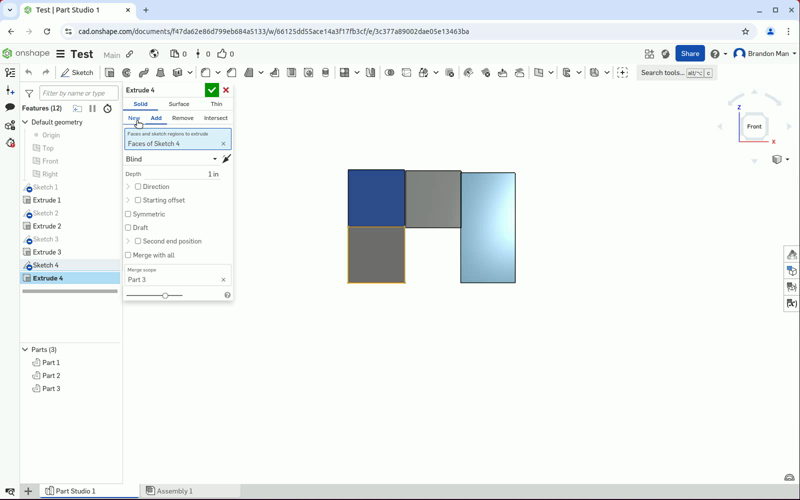
click(137, 120)
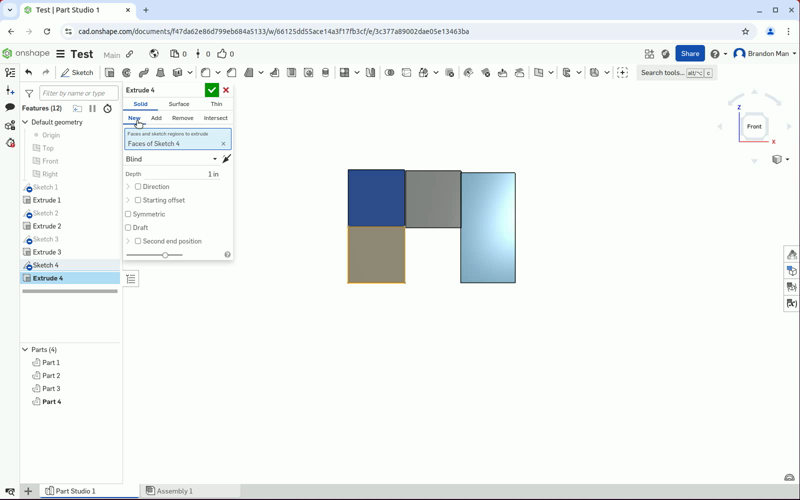
key(tab, 4)
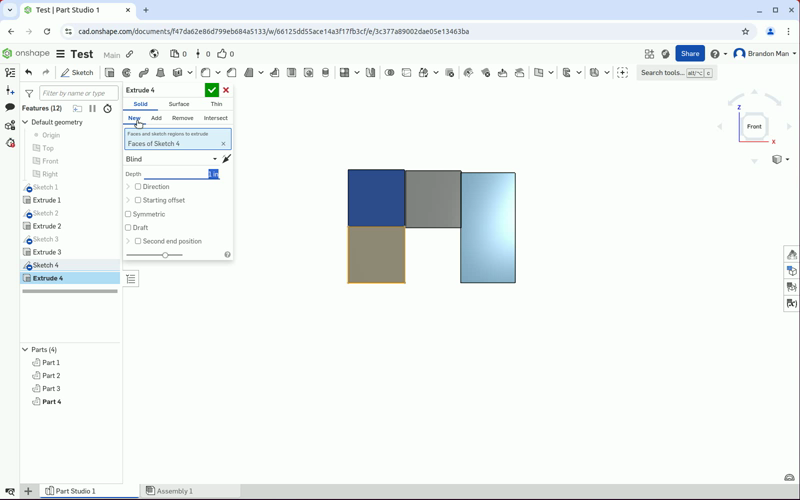
text(11.313)
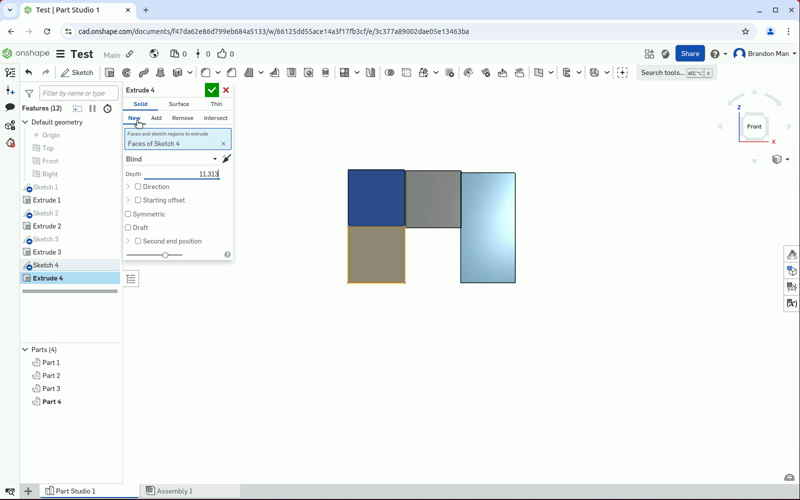
key(enter)
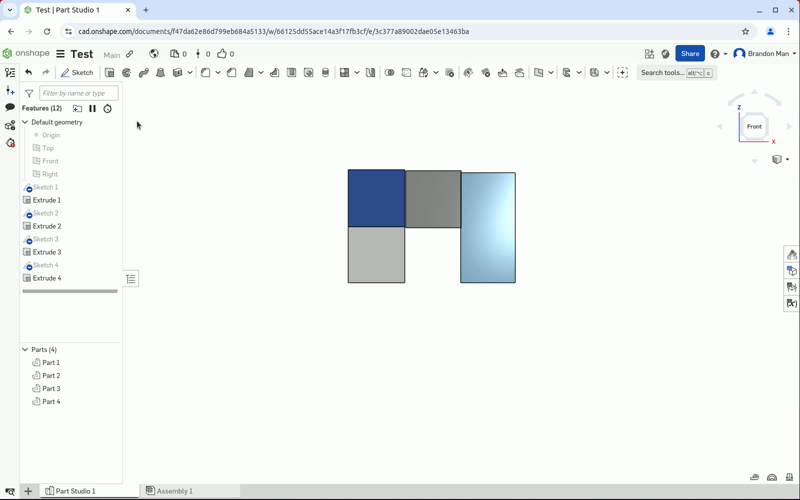
key(shift+h)
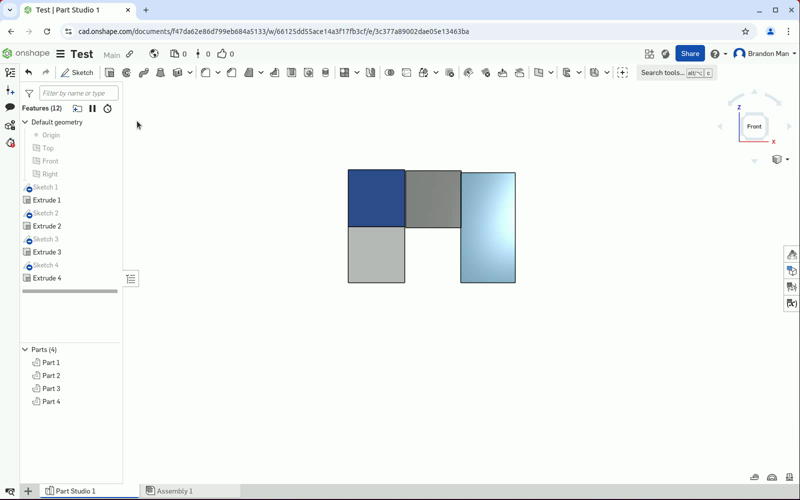
key(shift+h)
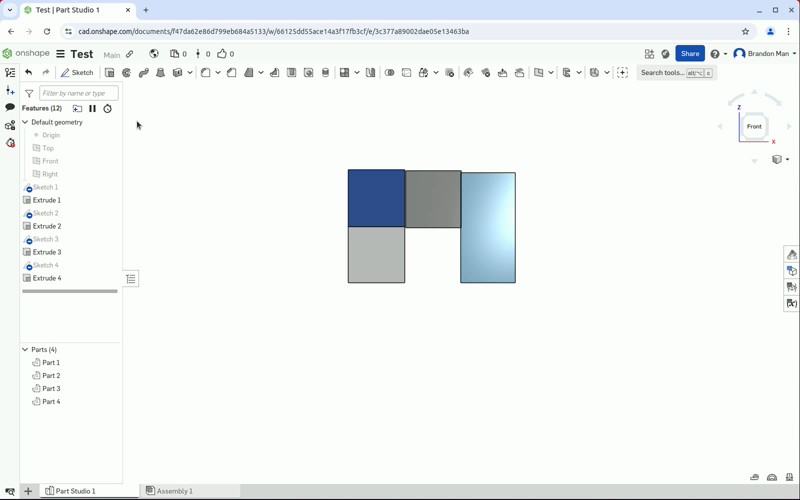
mouse_move(73, 189)
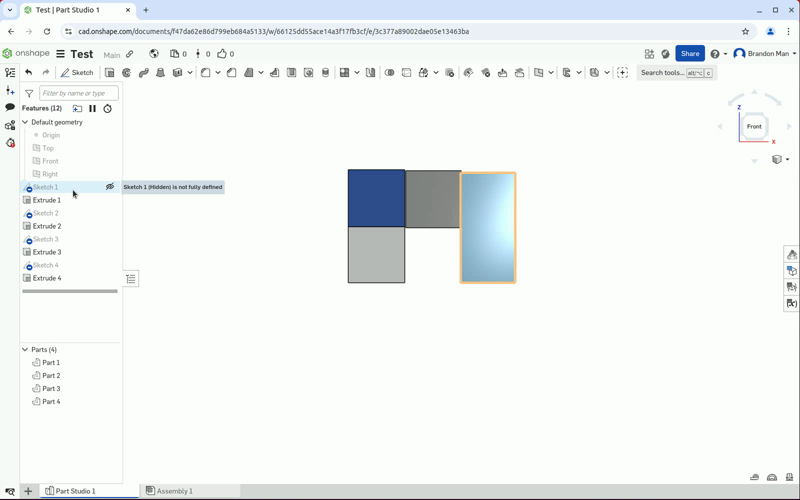
click(73, 189)
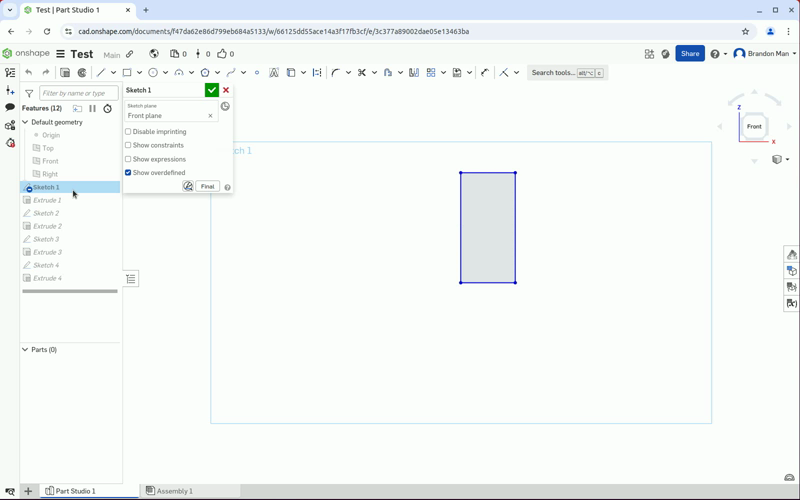
mouse_move(229, 92)
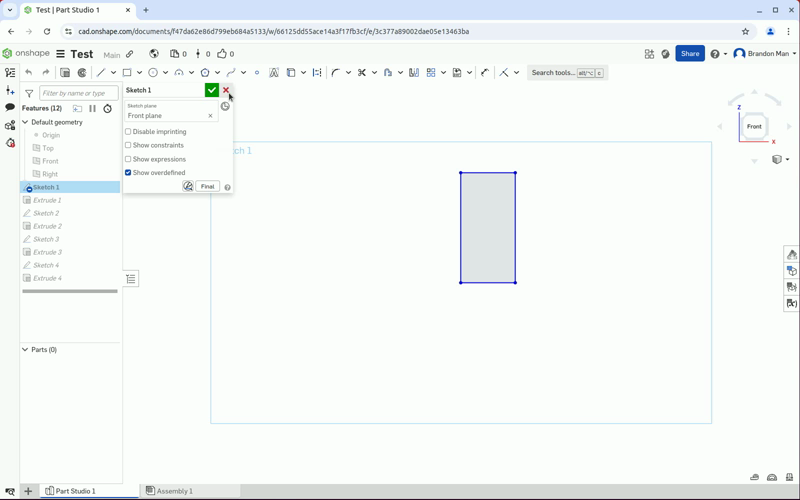
click(229, 92)
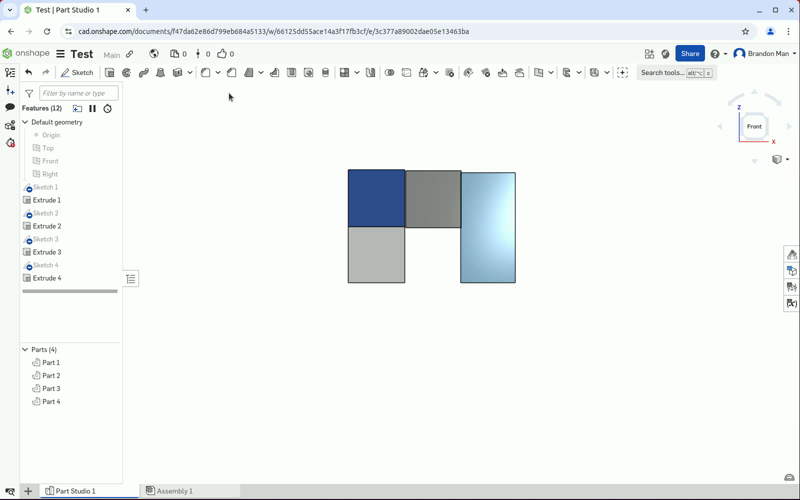
mouse_move(73, 352)
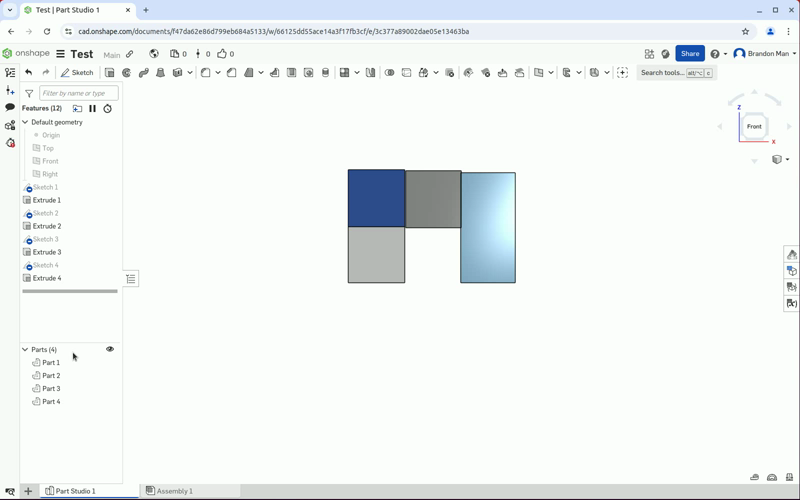
key(y)
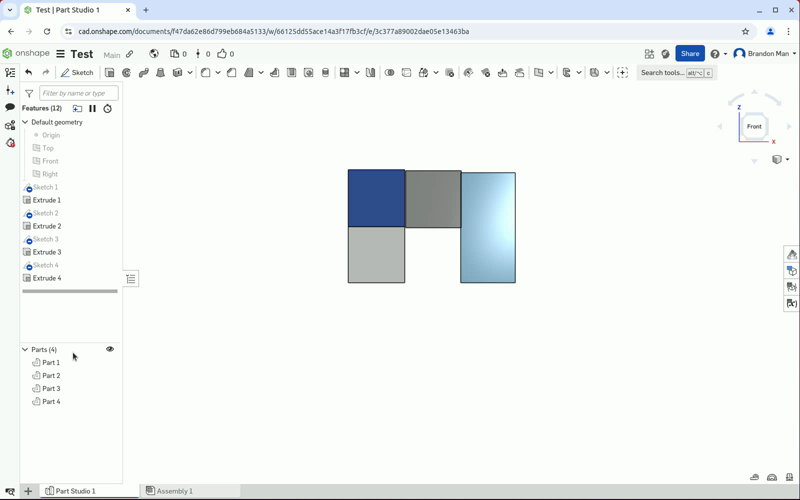
key(shift+p)
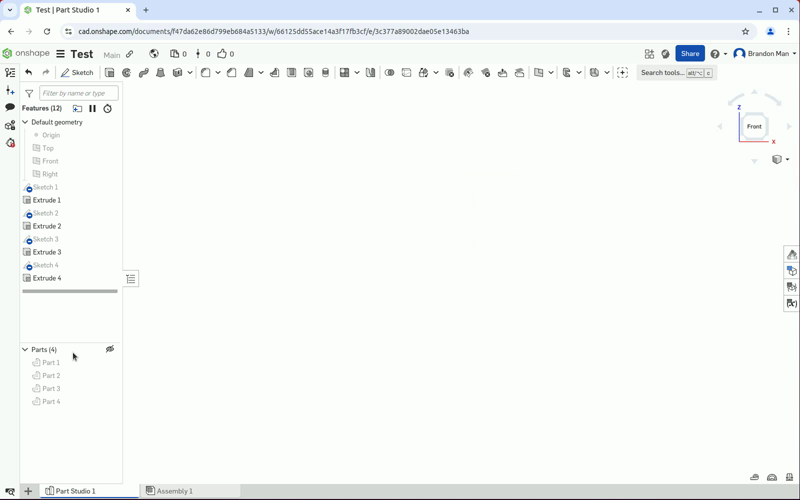
key(space)
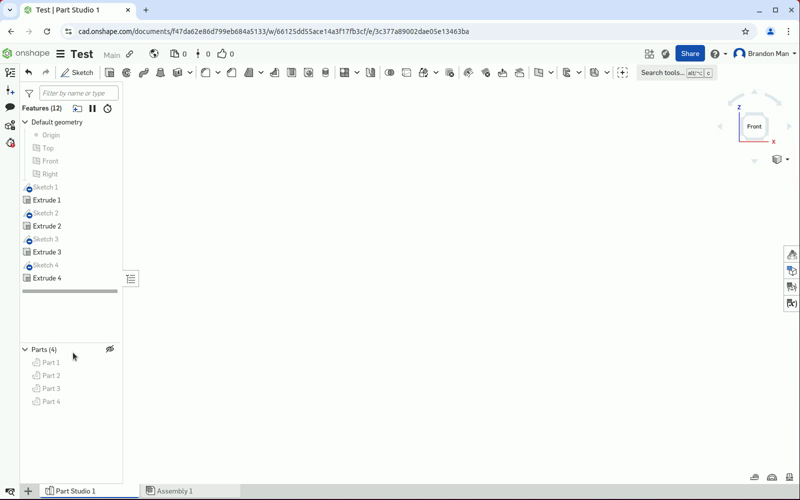
key_down(shift)
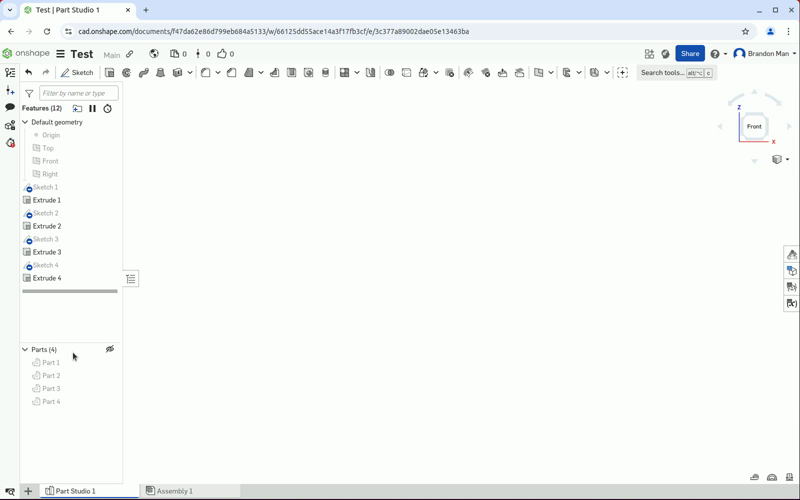
key(left)
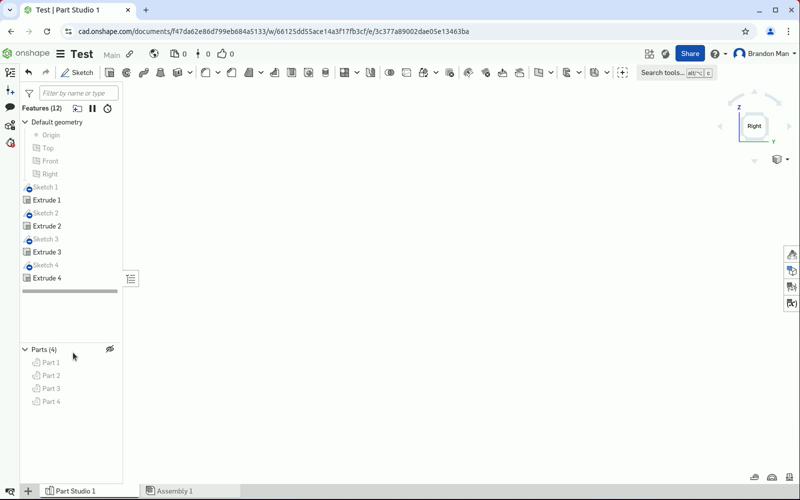
key_up(shift)
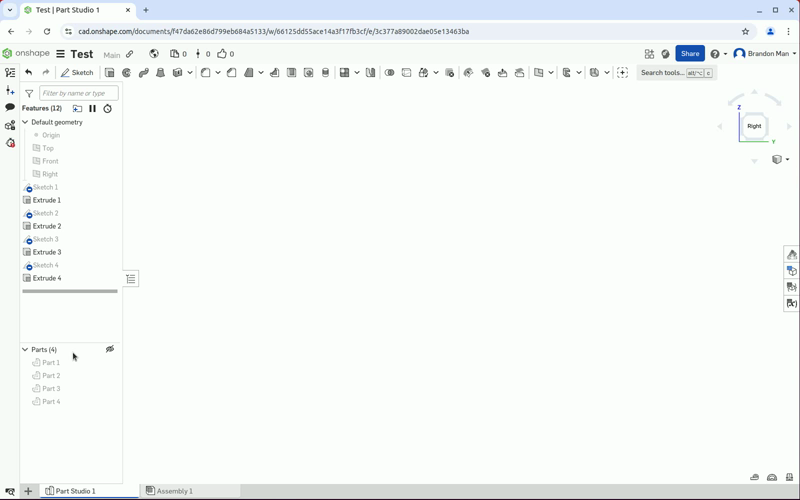
mouse_move(73, 352)
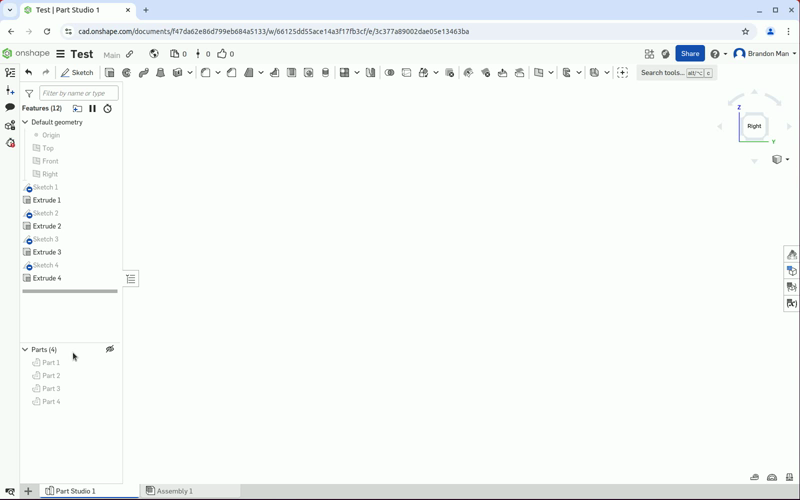
key(shift+y)
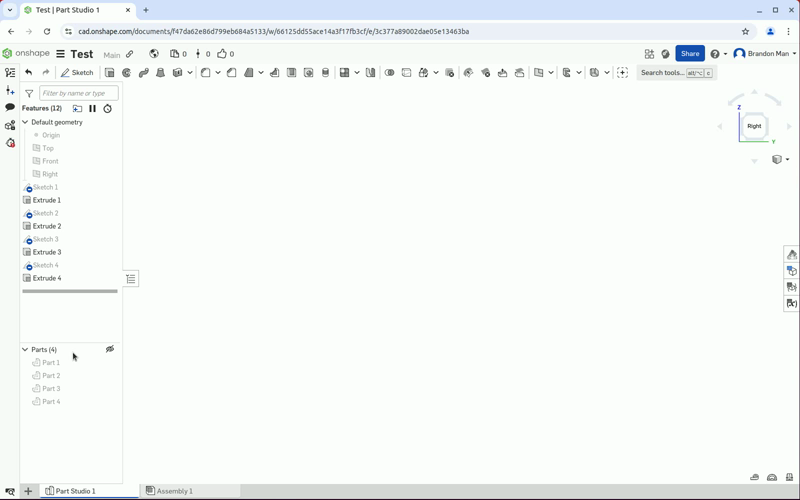
key(shift+s)
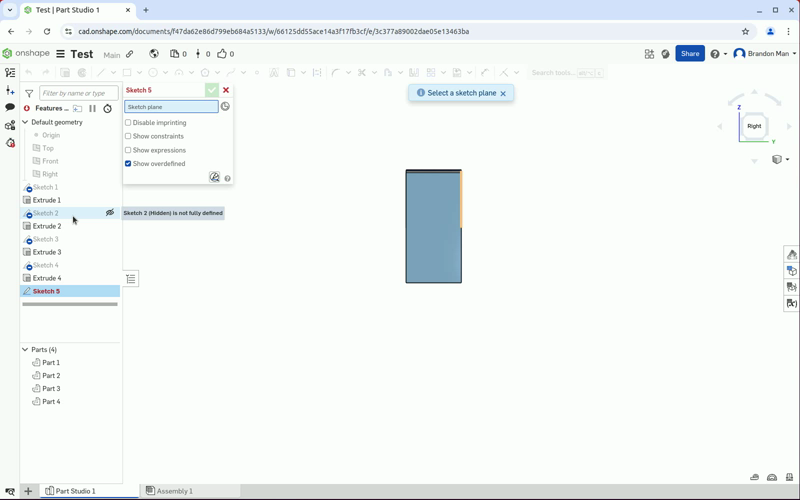
scroll(3)
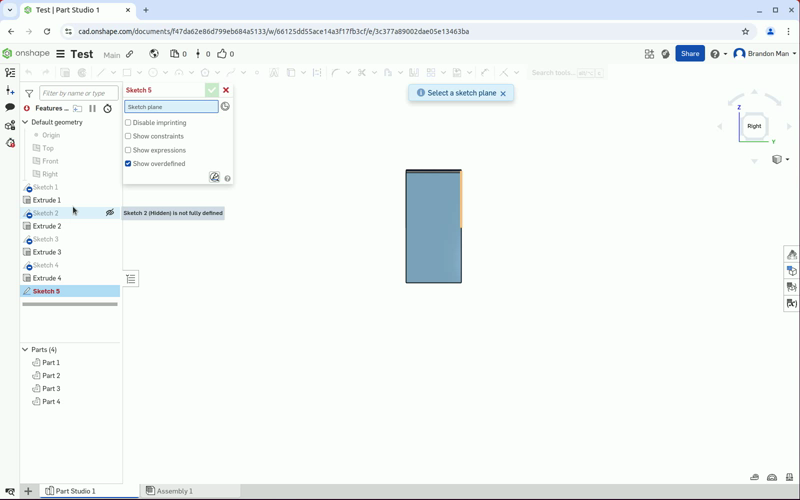
mouse_move(73, 176)
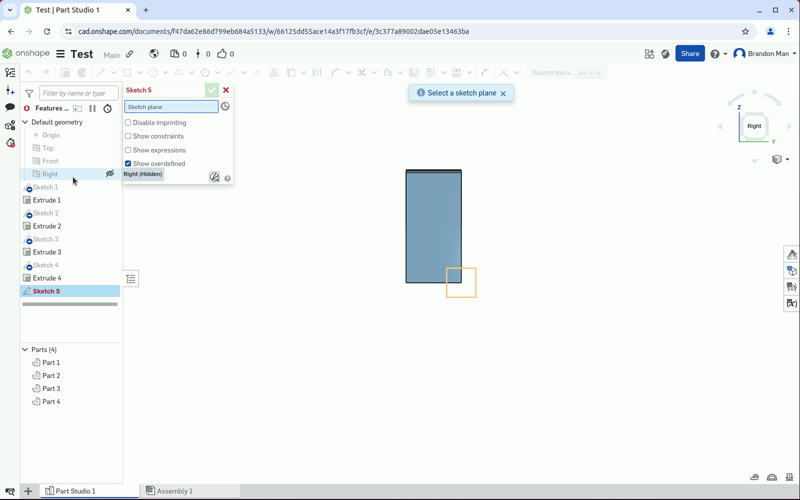
click(73, 176)
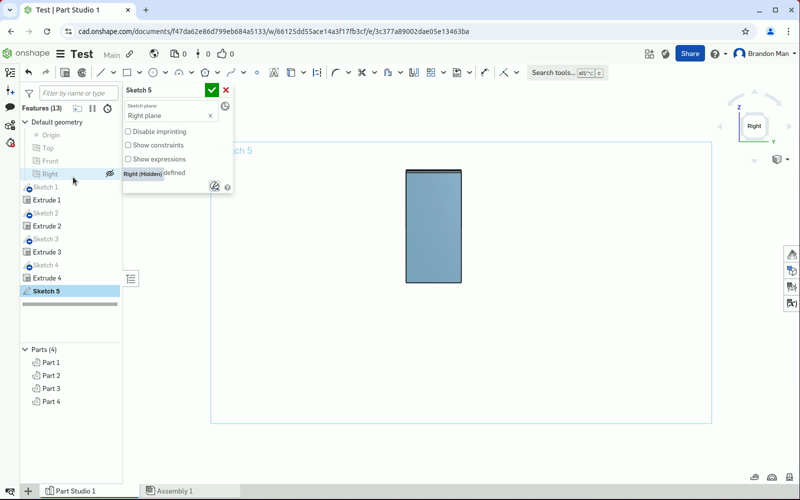
mouse_move(73, 352)
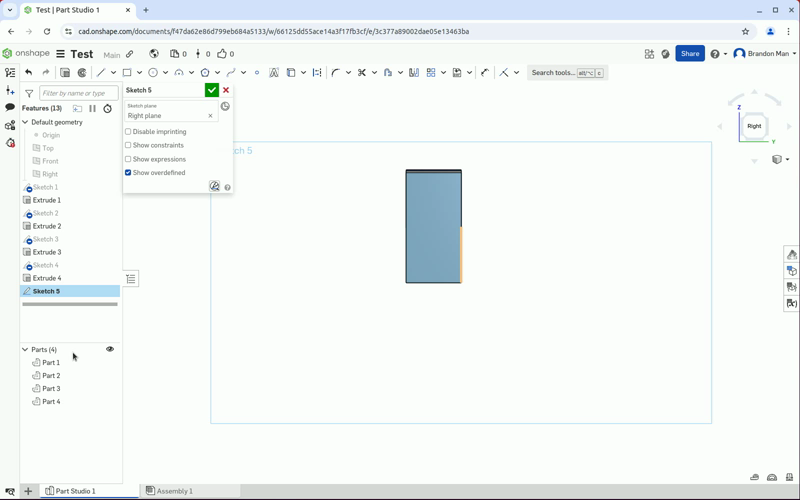
key(y)
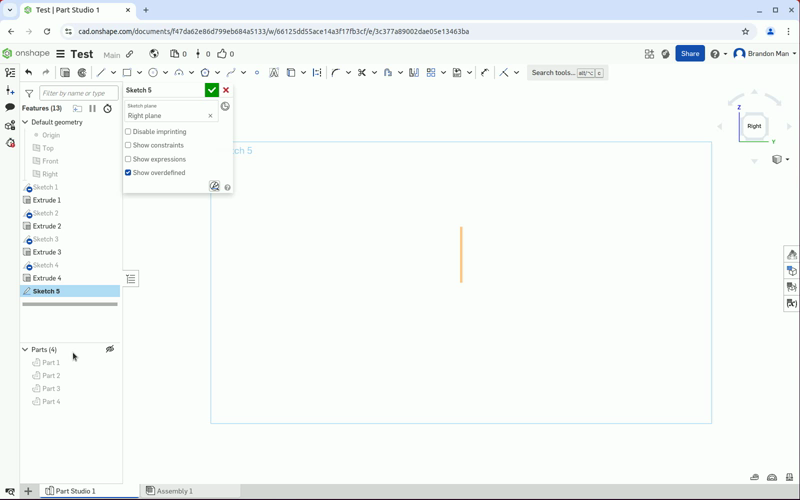
key(l)
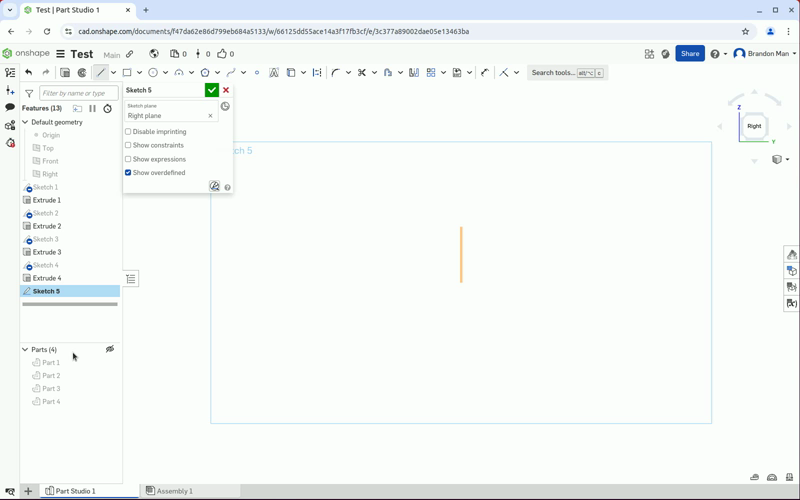
key_down(shift)
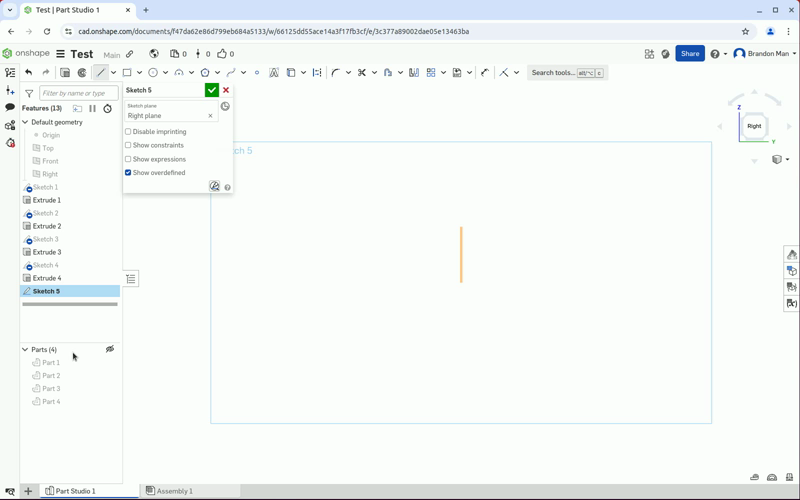
mouse_move(350, 228)
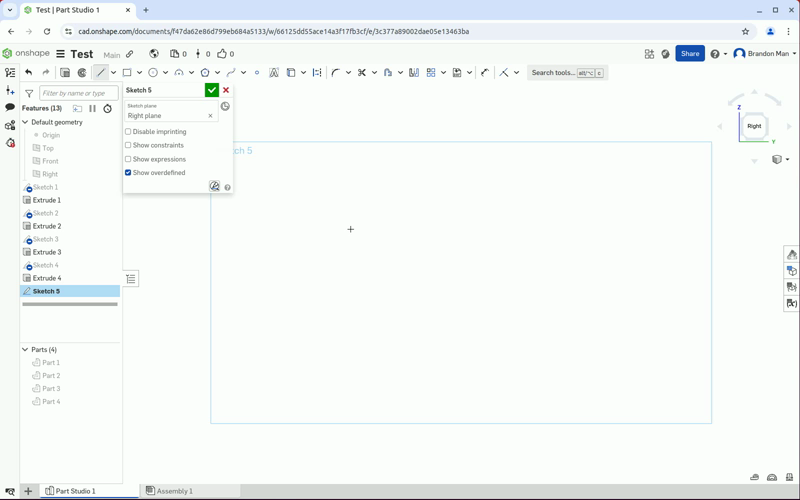
click(350, 228)
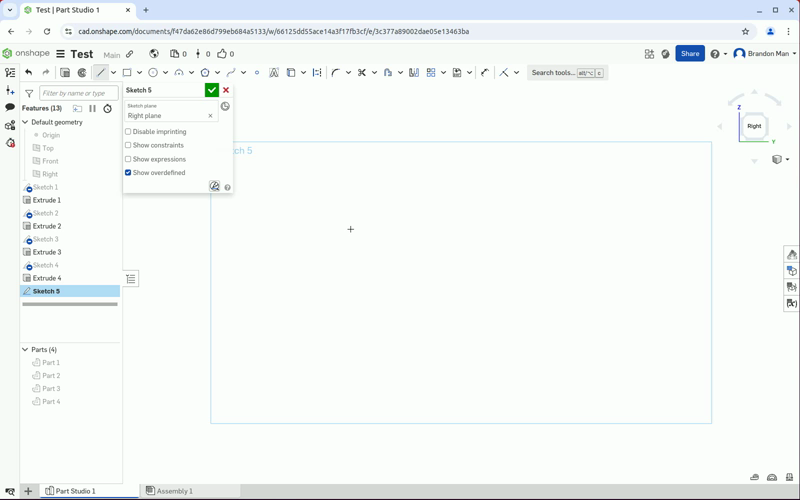
key_up(shift)
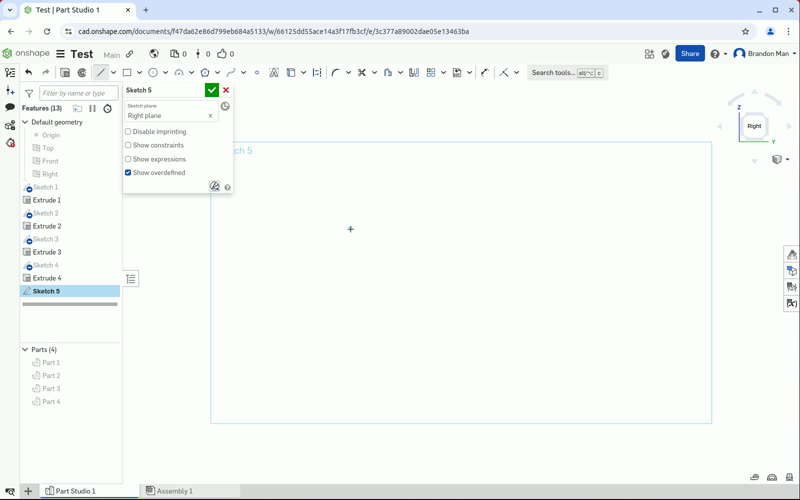
key_down(shift)
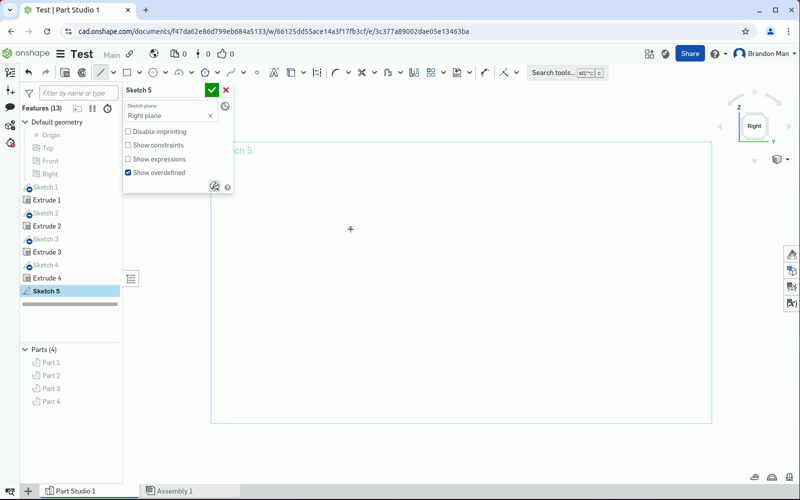
mouse_move(380, 228)
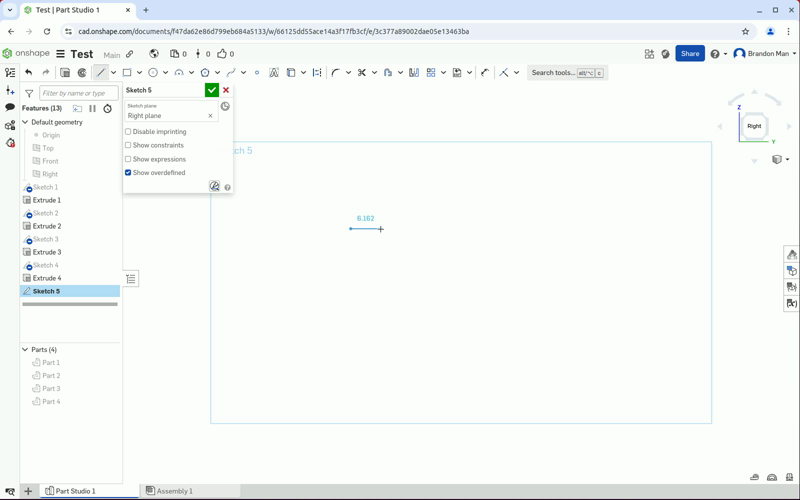
mouse_move(407, 228)
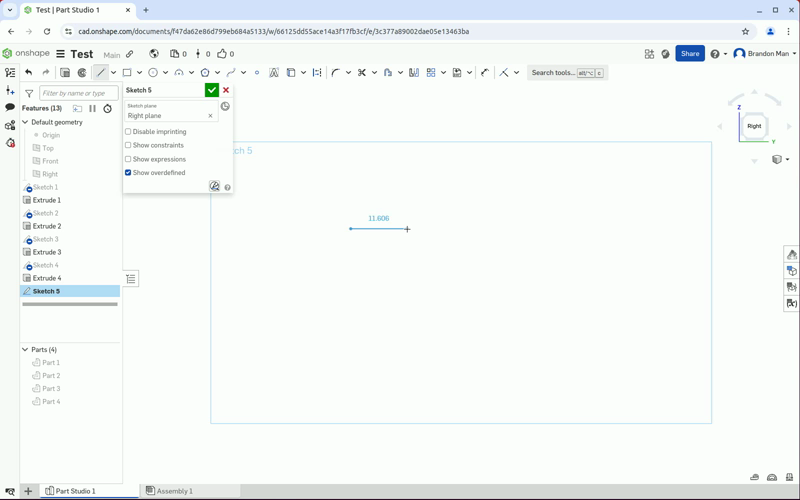
click(407, 228)
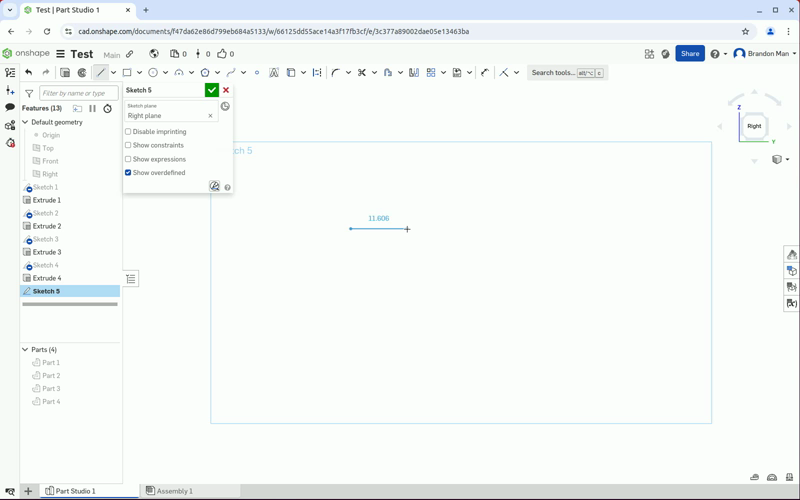
key_up(shift)
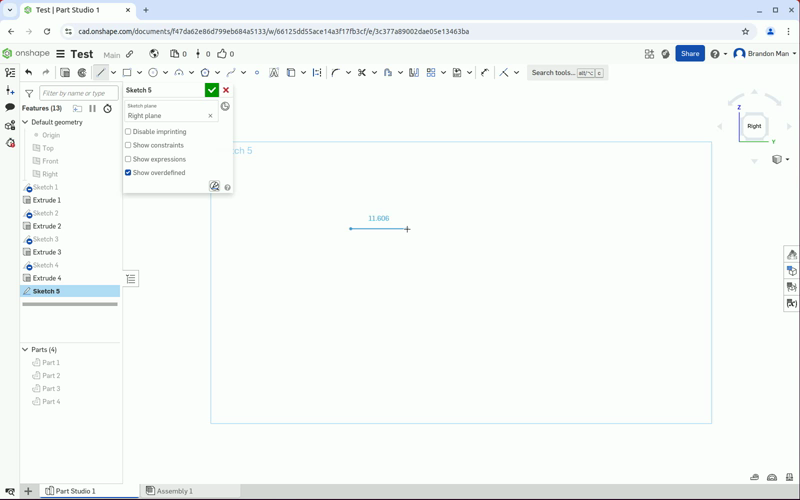
key_down(shift)
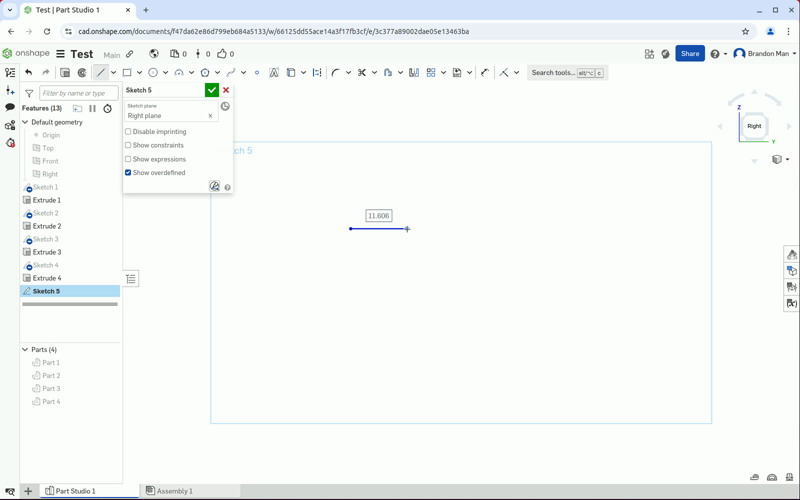
mouse_move(437, 228)
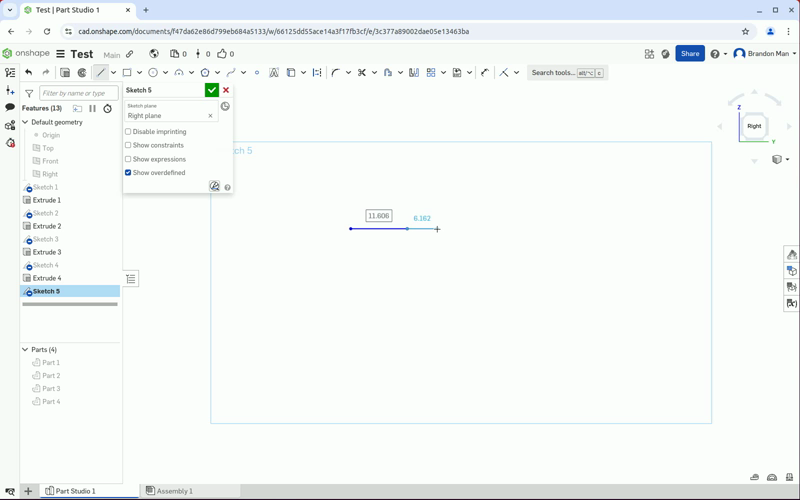
mouse_move(407, 172)
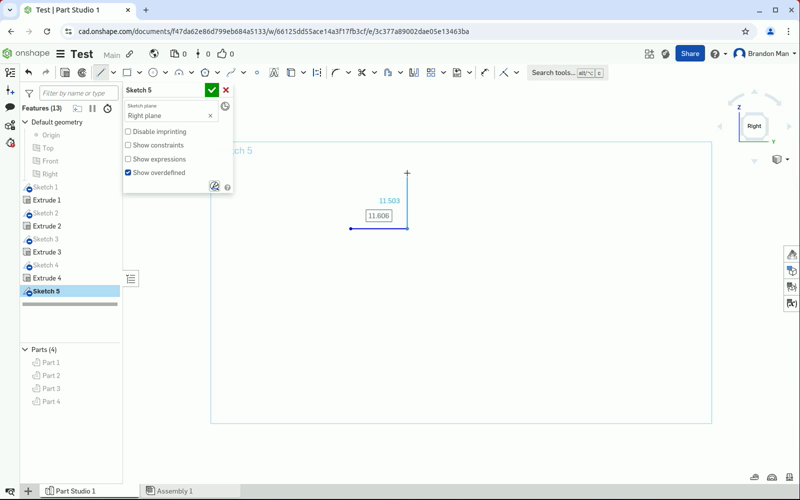
click(407, 172)
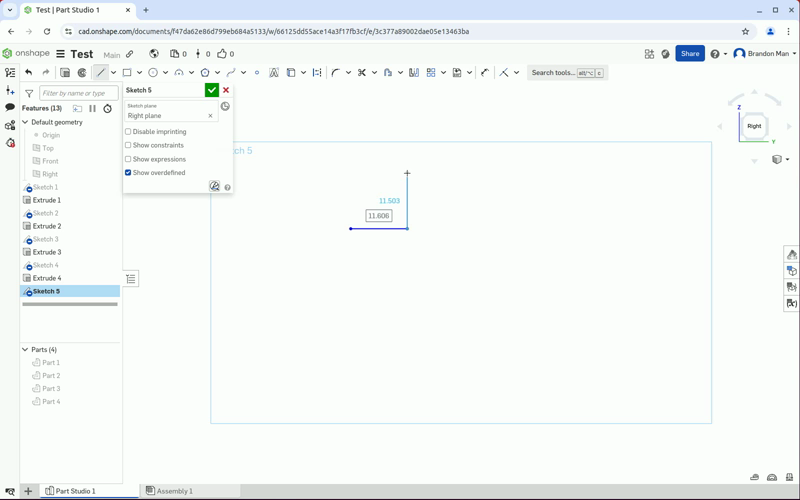
key_up(shift)
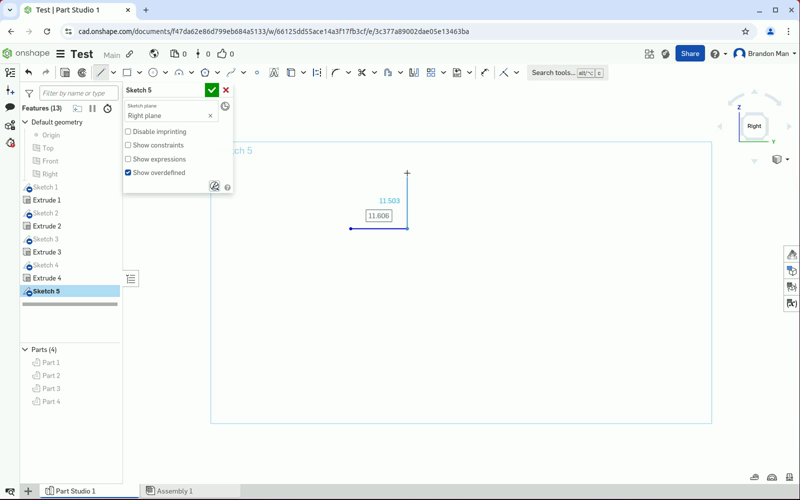
key_down(shift)
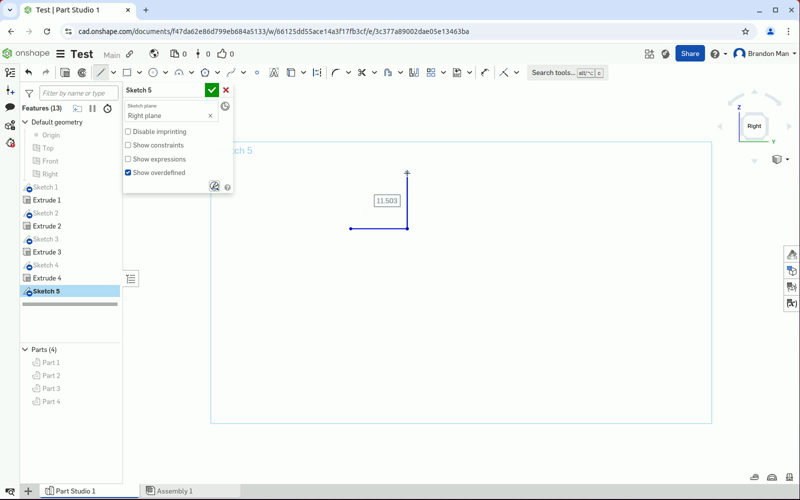
mouse_move(437, 172)
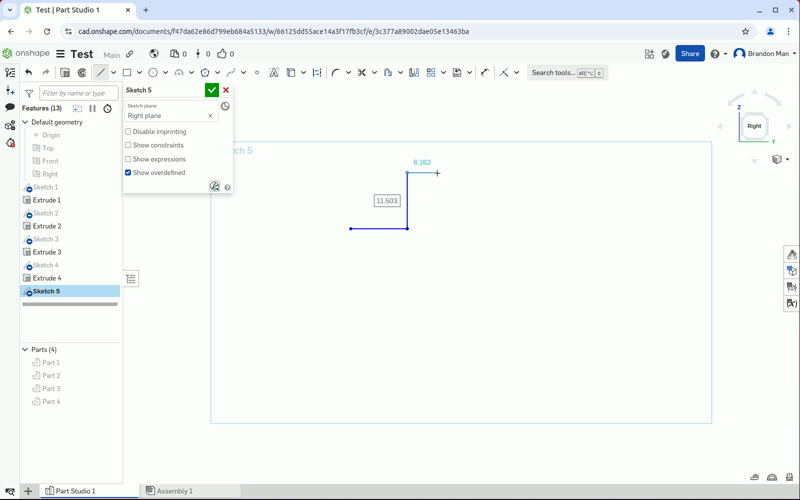
mouse_move(350, 172)
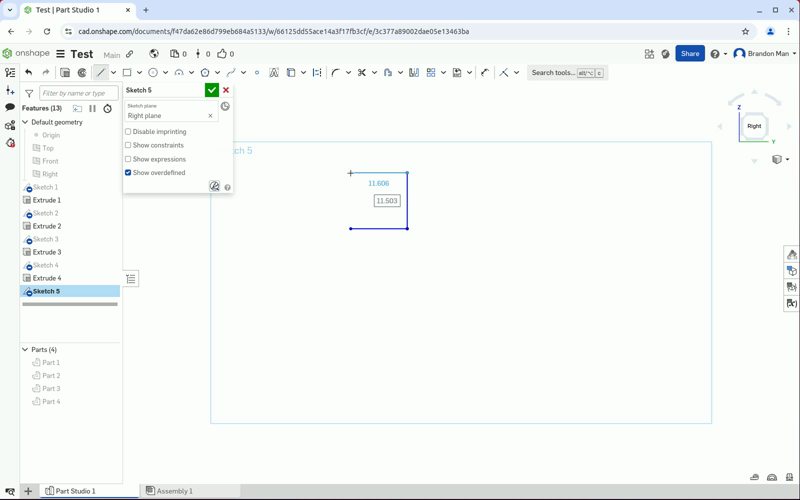
click(350, 172)
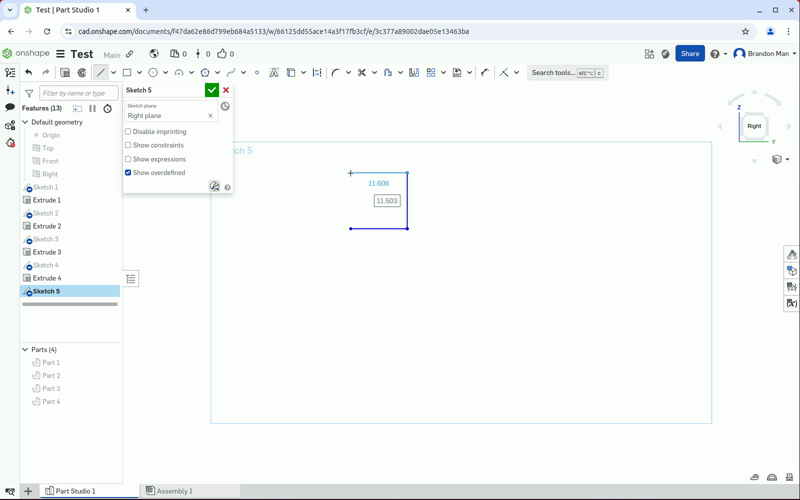
key_up(shift)
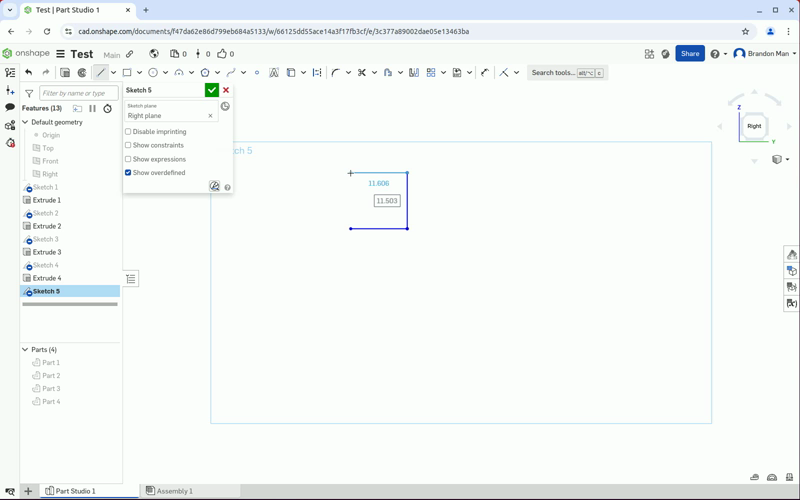
mouse_move(380, 172)
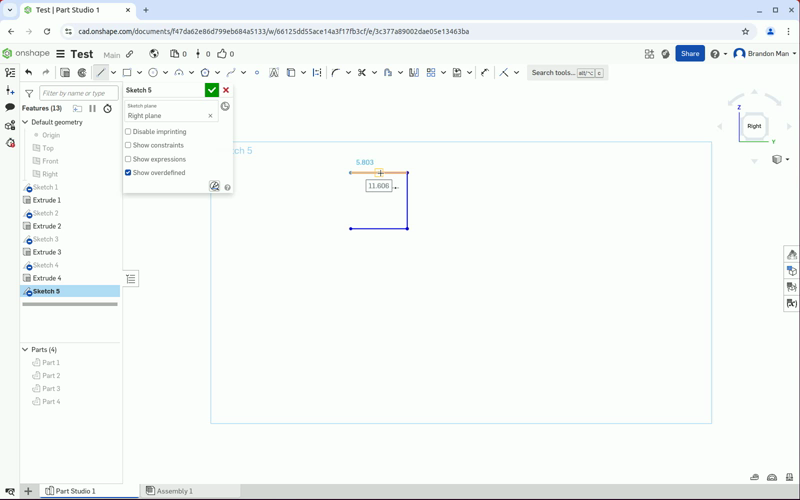
key_down(shift)
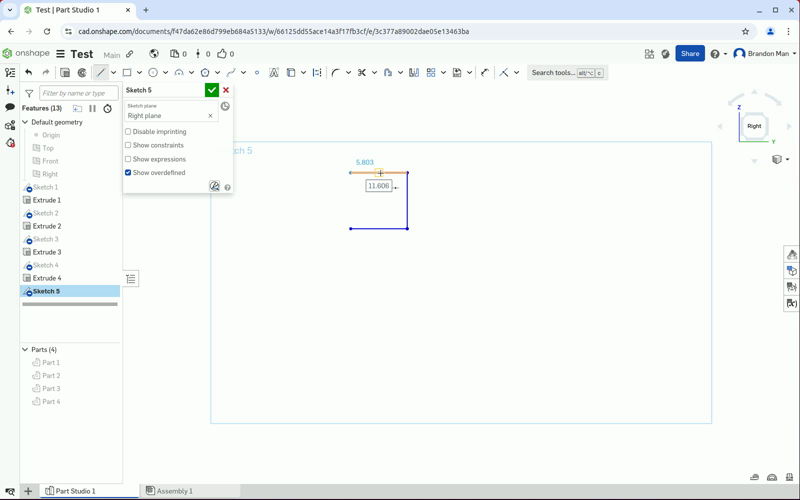
mouse_move(350, 228)
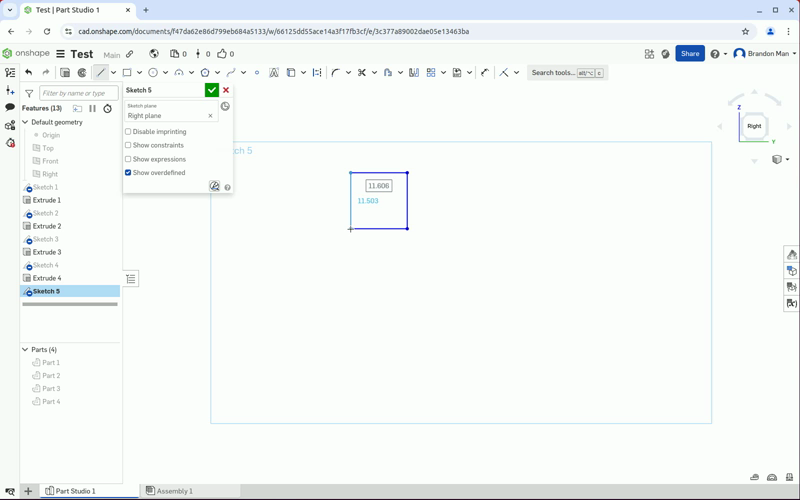
key_up(shift)
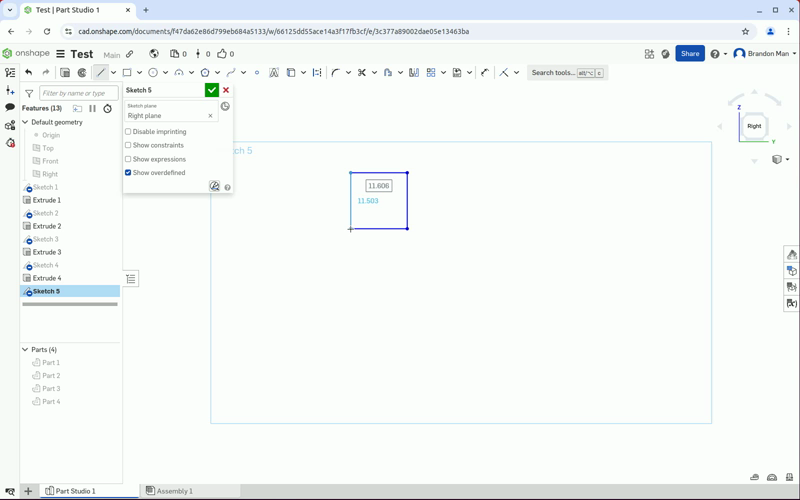
click(350, 228)
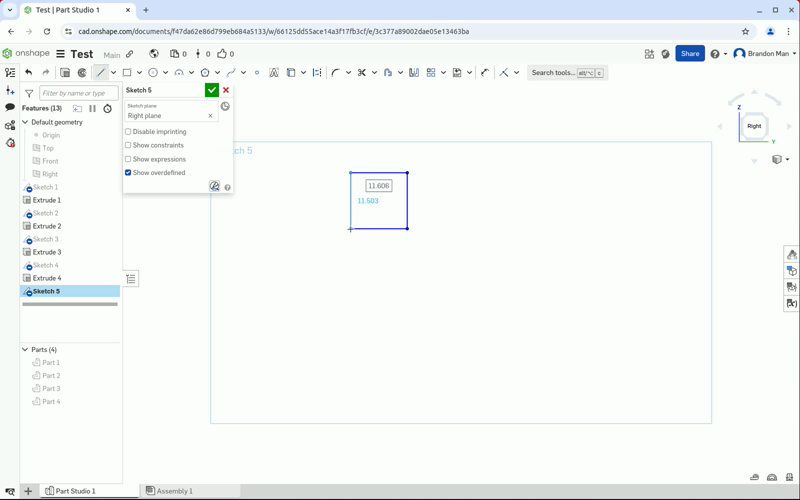
key(esc)
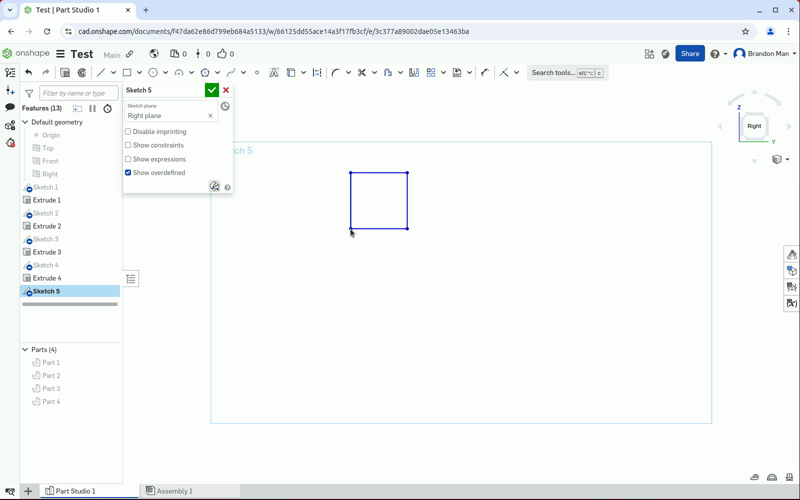
mouse_move(375, 200)
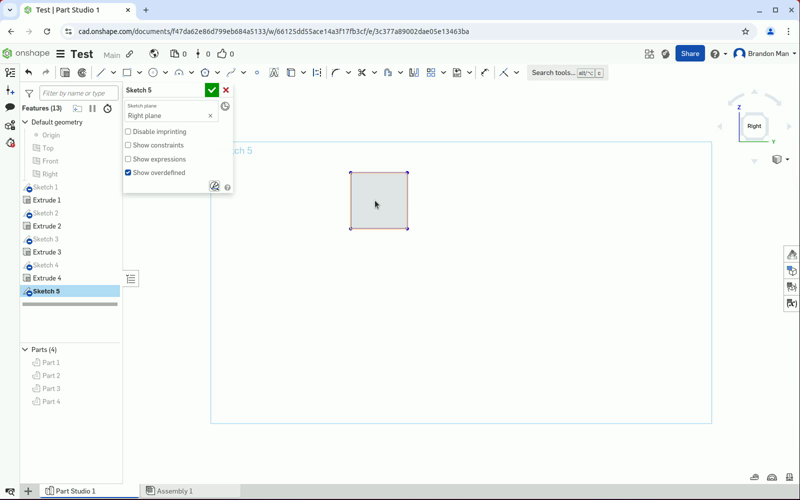
click(375, 200)
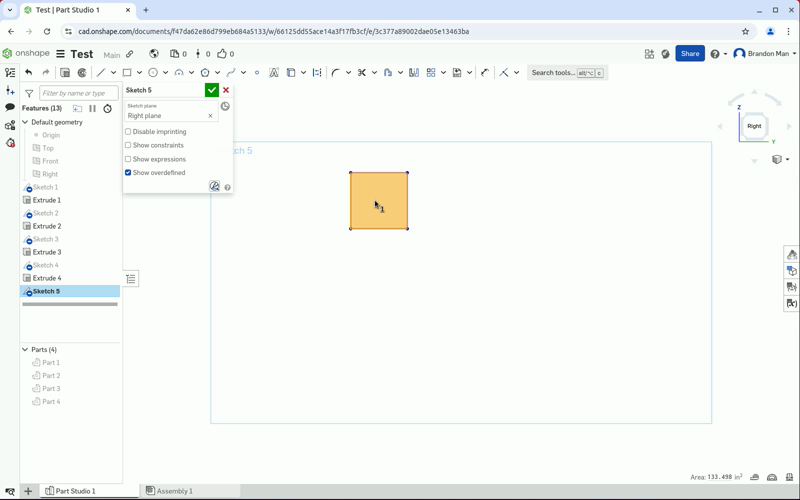
mouse_move(73, 352)
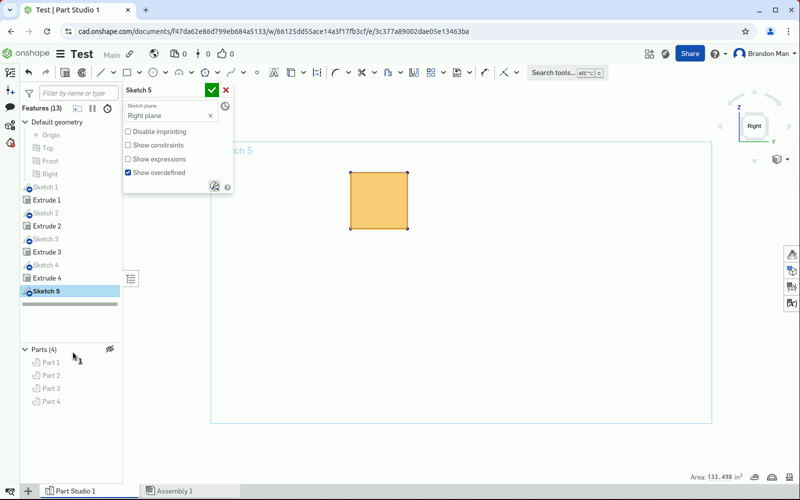
key(shift+y)
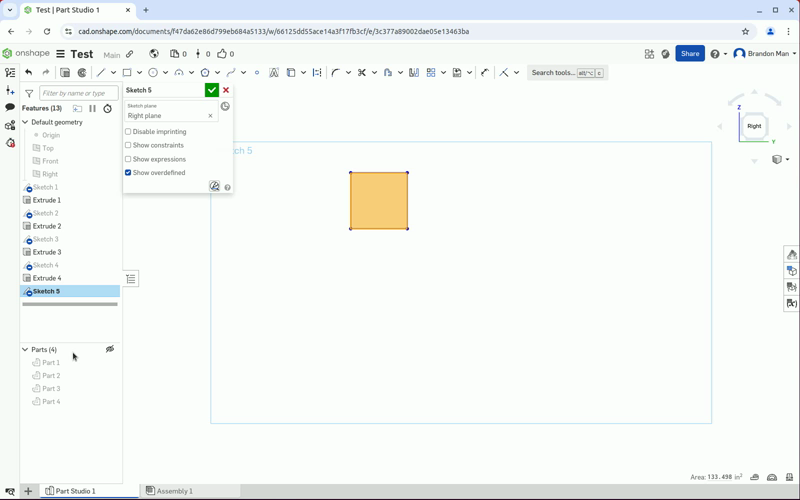
key(shift+e)
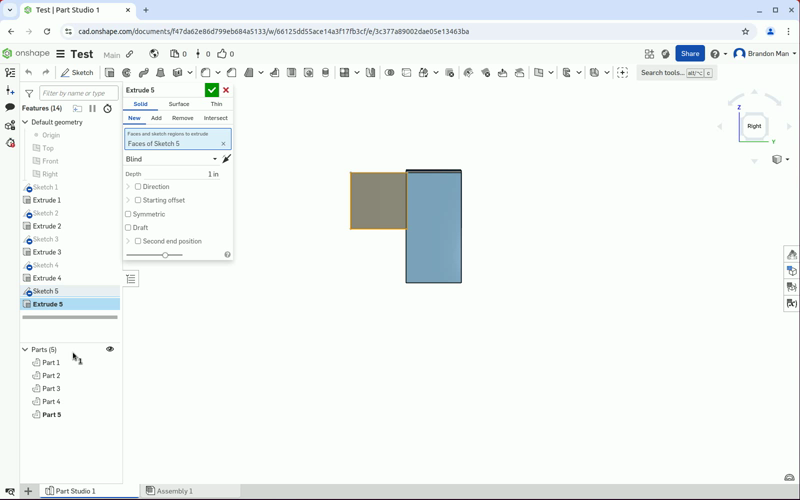
mouse_move(143, 106)
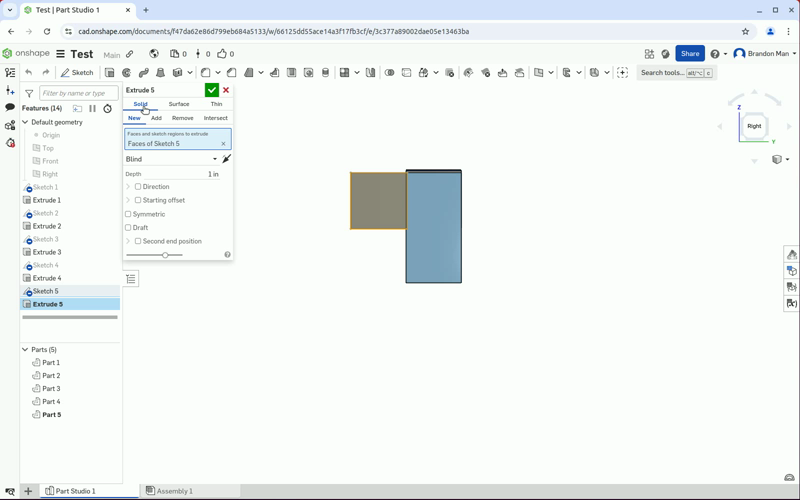
click(143, 106)
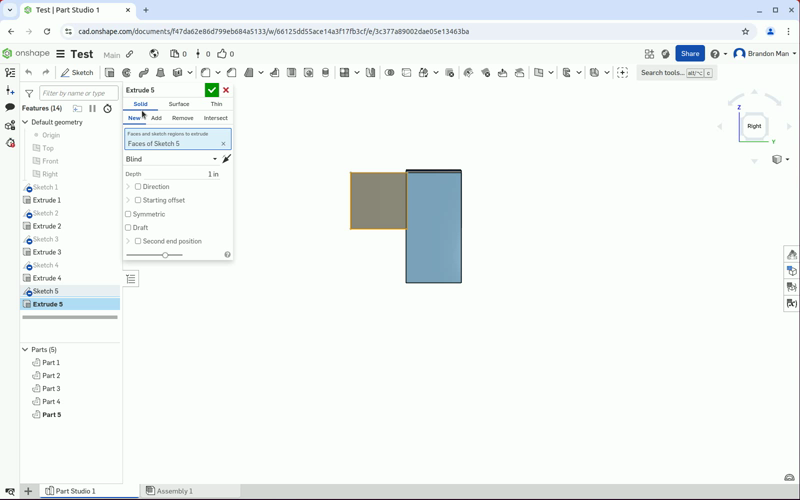
mouse_move(137, 120)
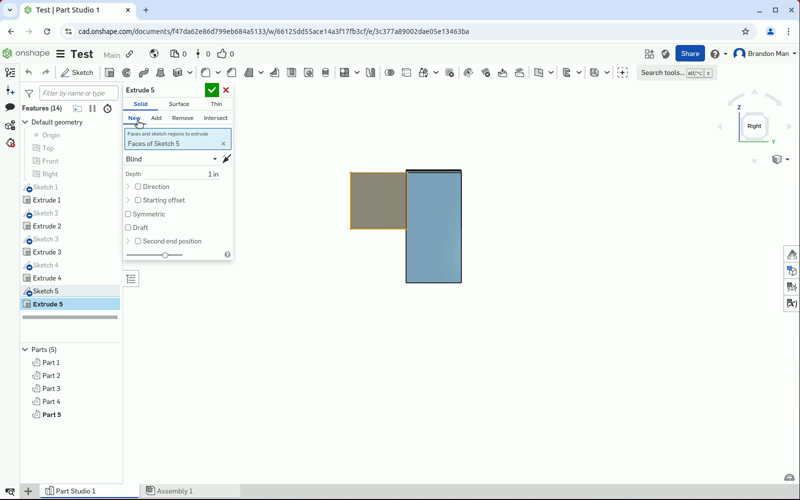
click(137, 120)
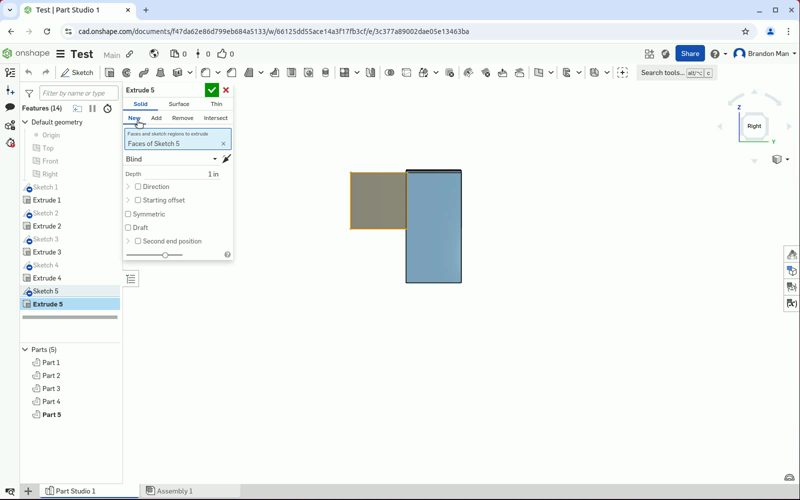
key(tab, 4)
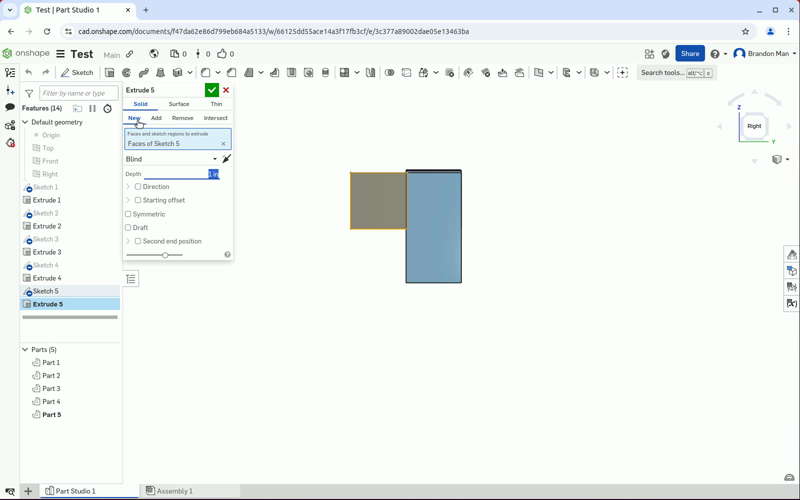
text(-11.313)
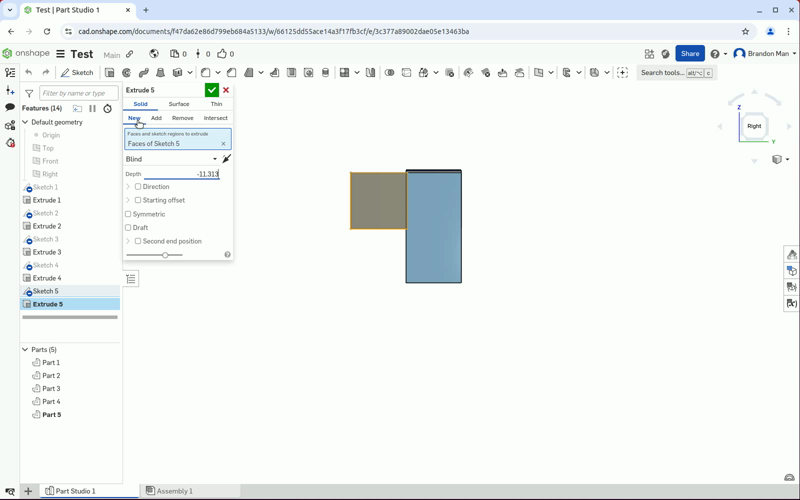
key(enter)
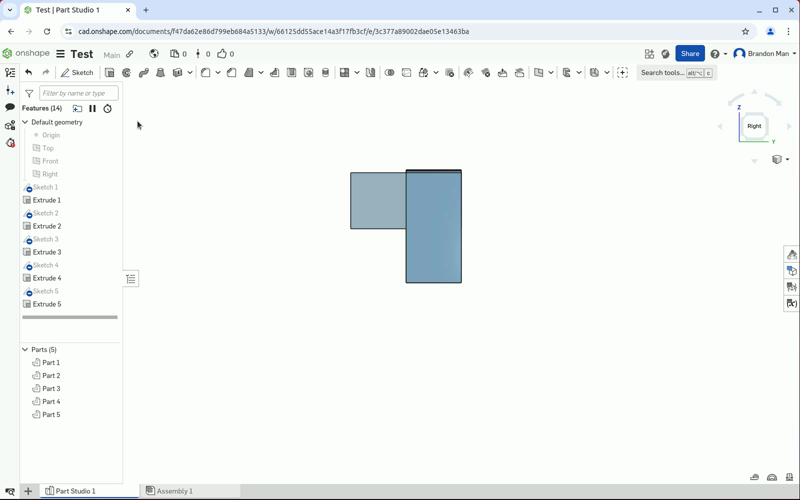
key(shift+h)
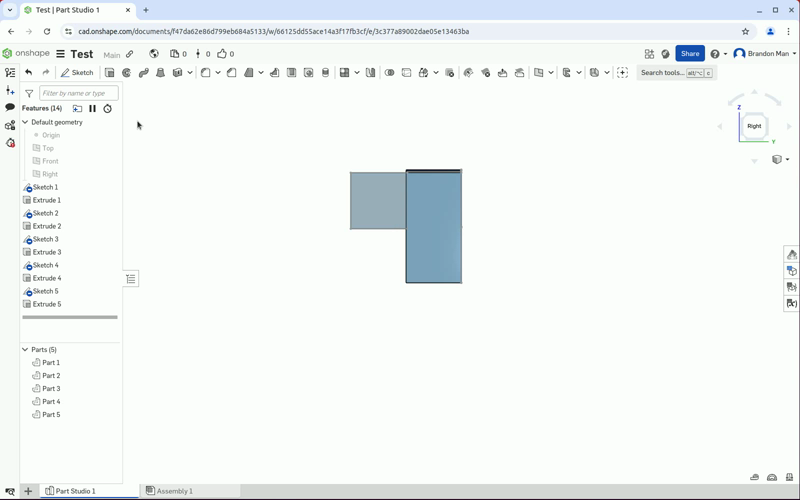
key(shift+h)
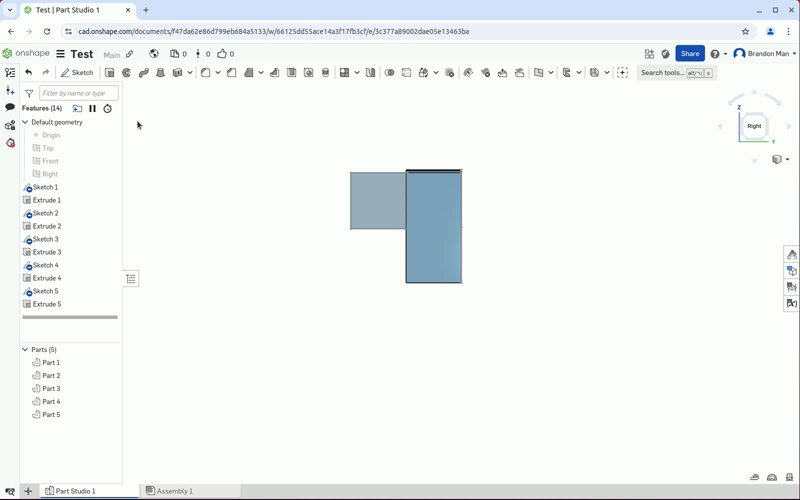
key(shift+7)
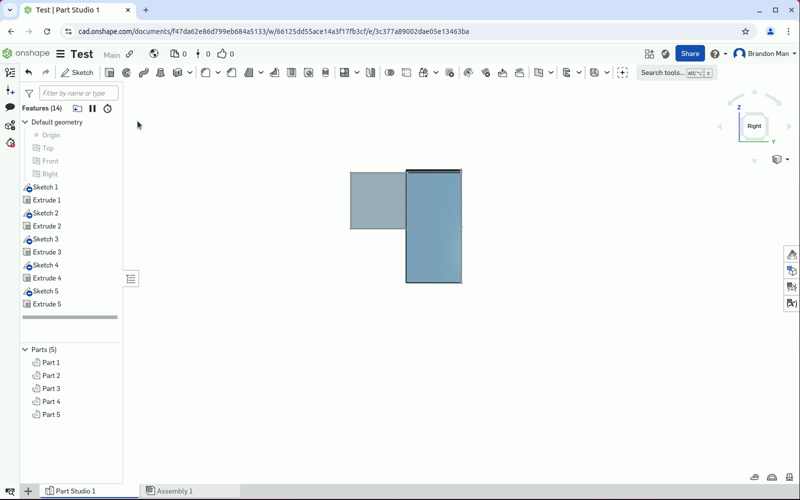
key(right, 2)
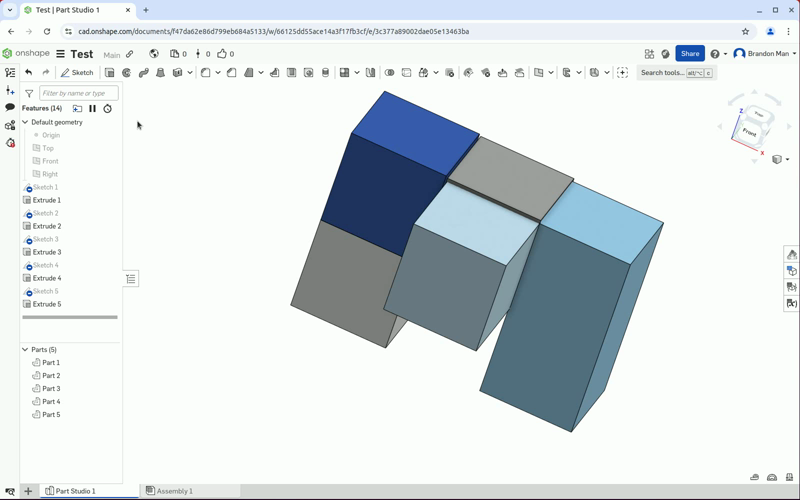
key(down, 2)
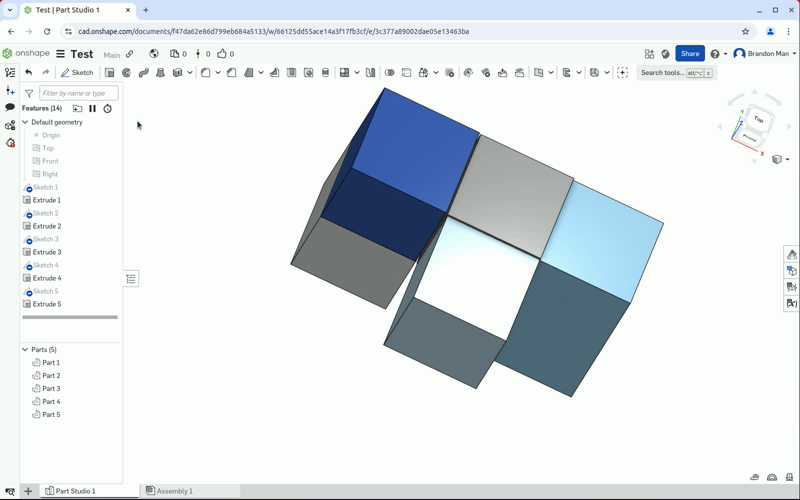
key(up, 2)
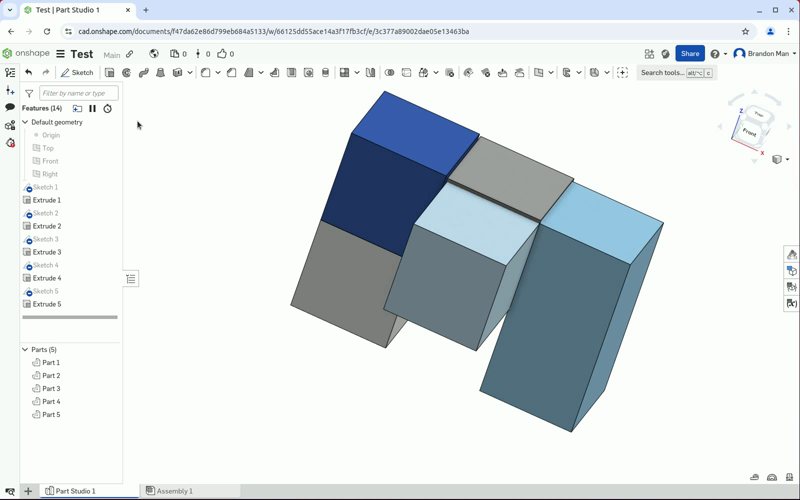
key(left, 2)
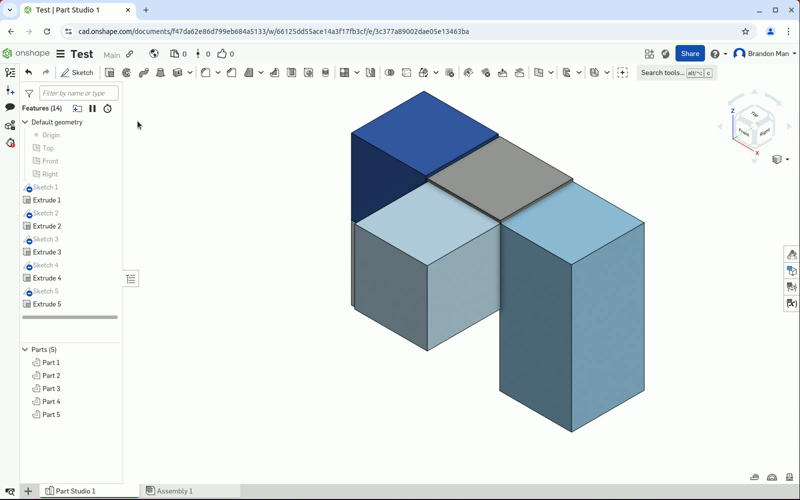
mouse_move(73, 189)
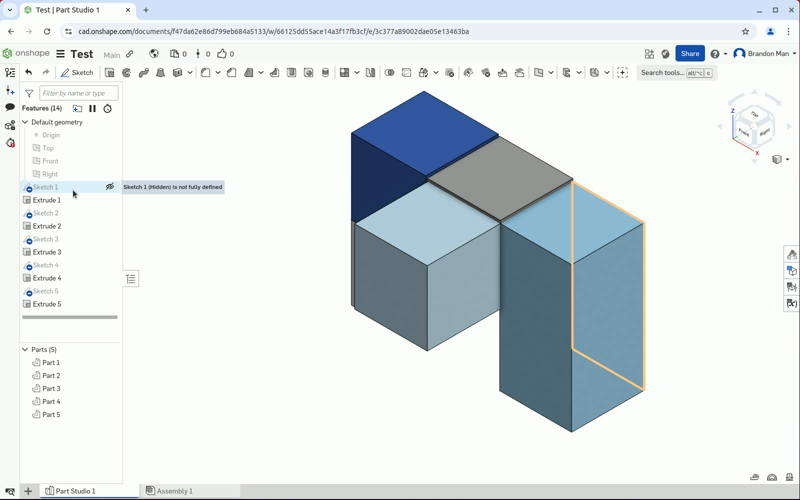
click(73, 189)